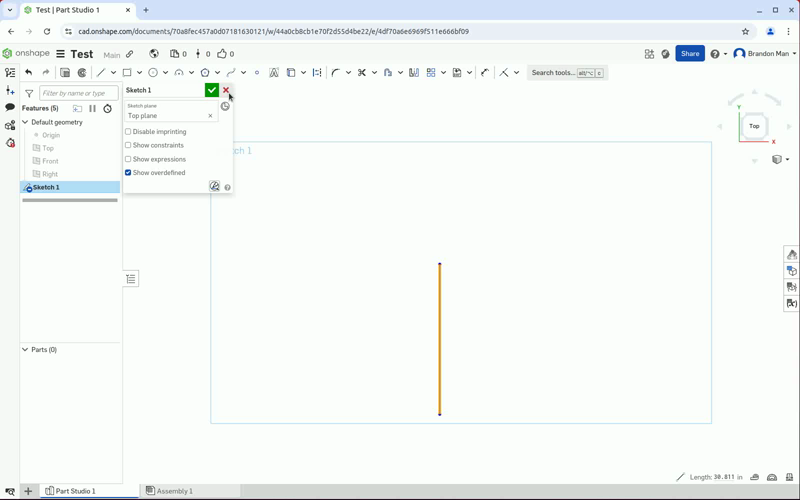
key(shift+h)
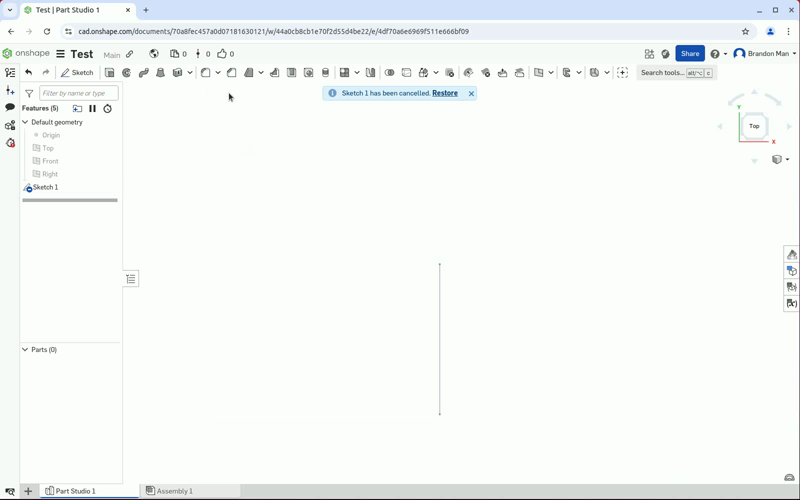
key(shift+s)
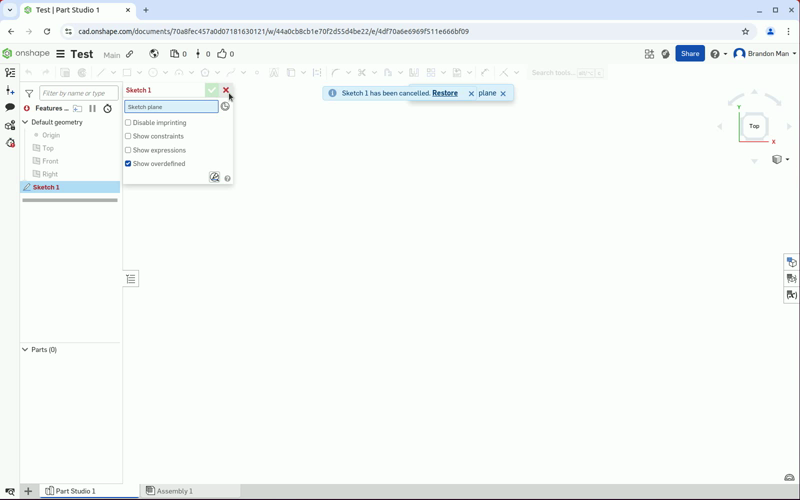
mouse_move(73, 150)
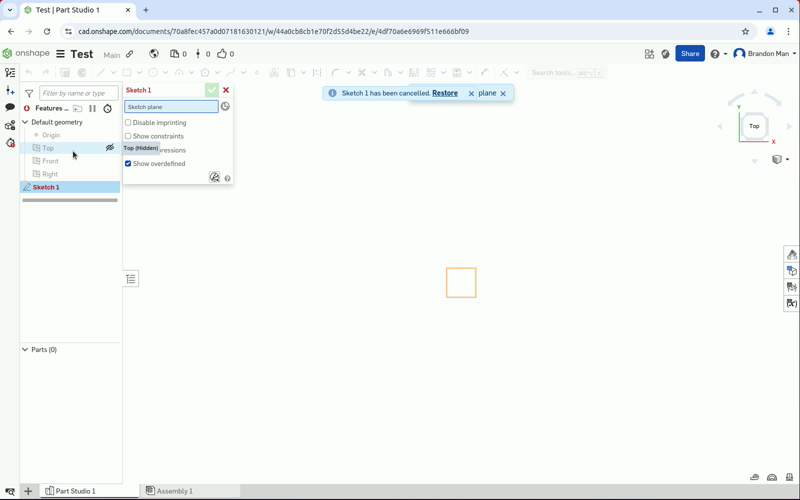
click(73, 150)
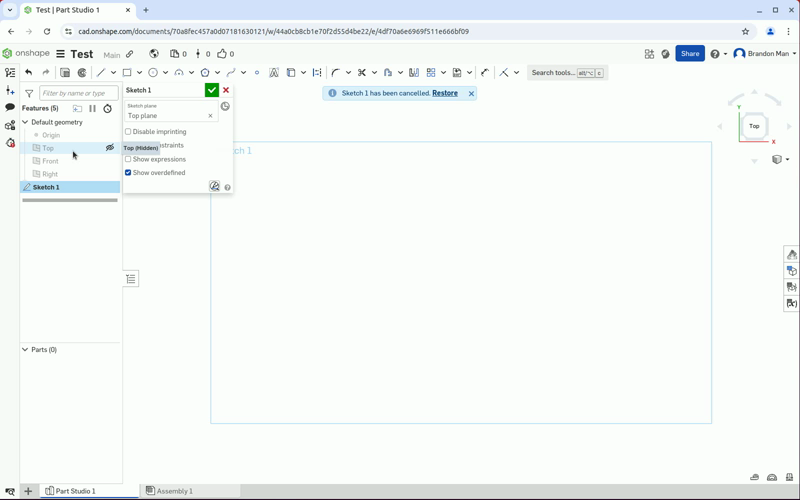
mouse_move(73, 352)
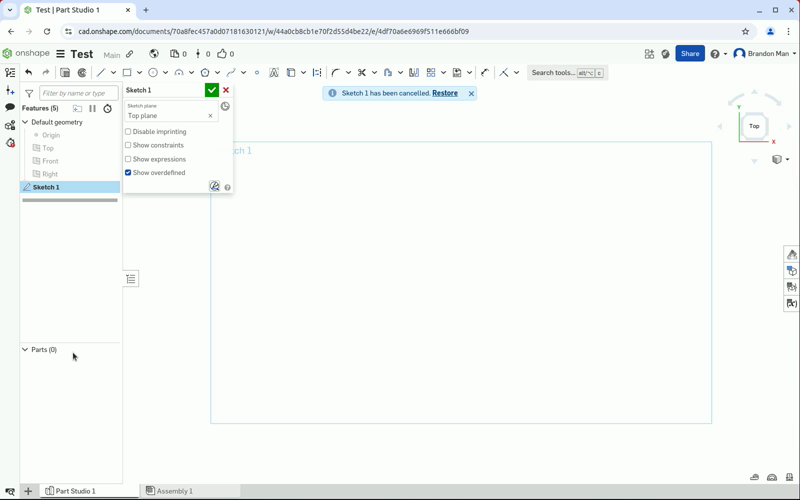
key(y)
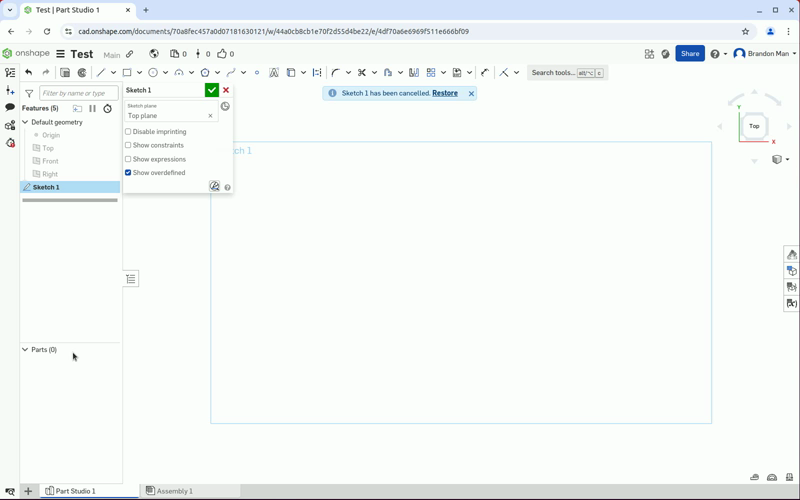
key(l)
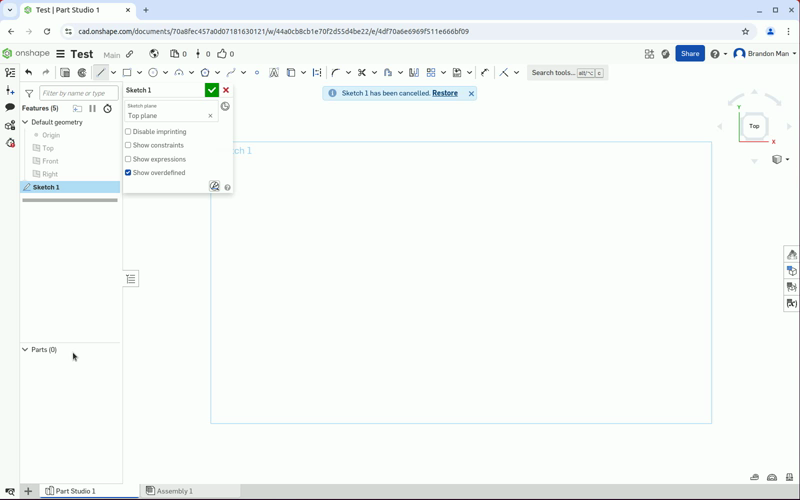
key_down(shift)
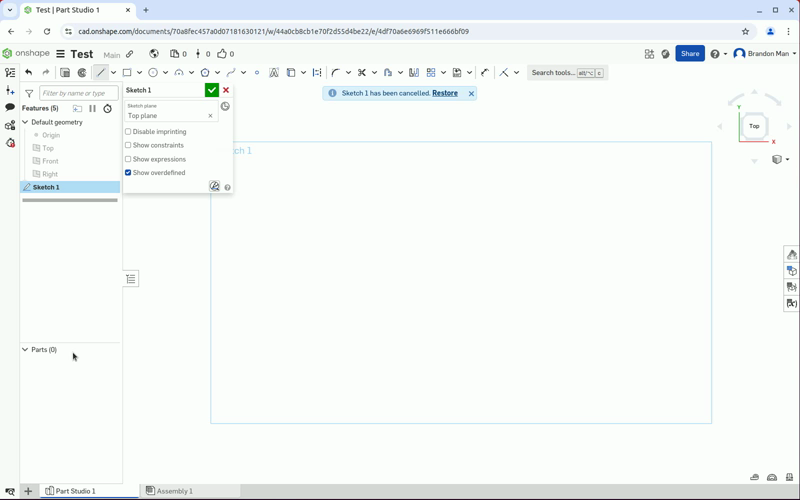
mouse_move(348, 316)
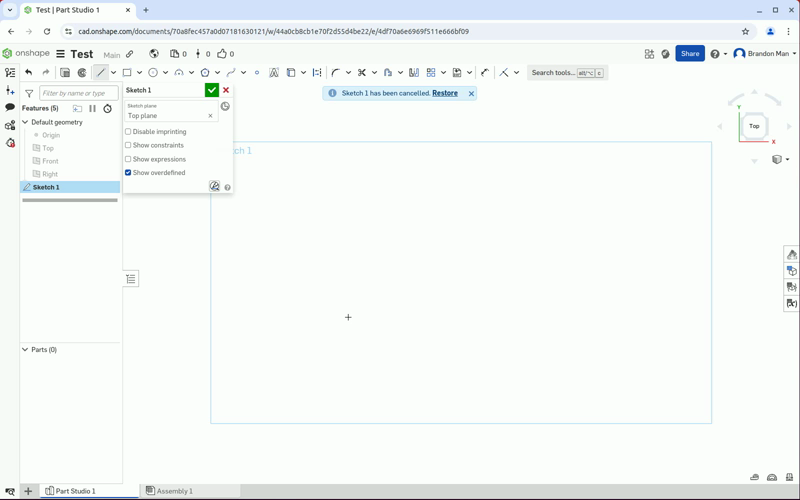
click(348, 316)
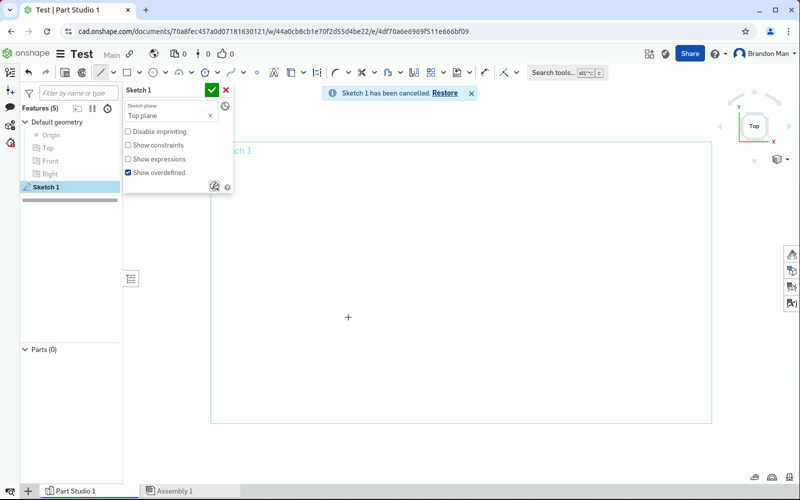
key_up(shift)
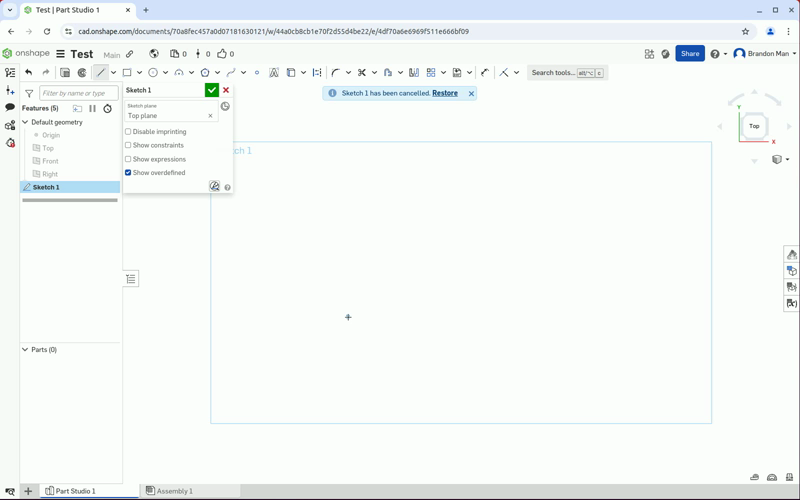
key_down(shift)
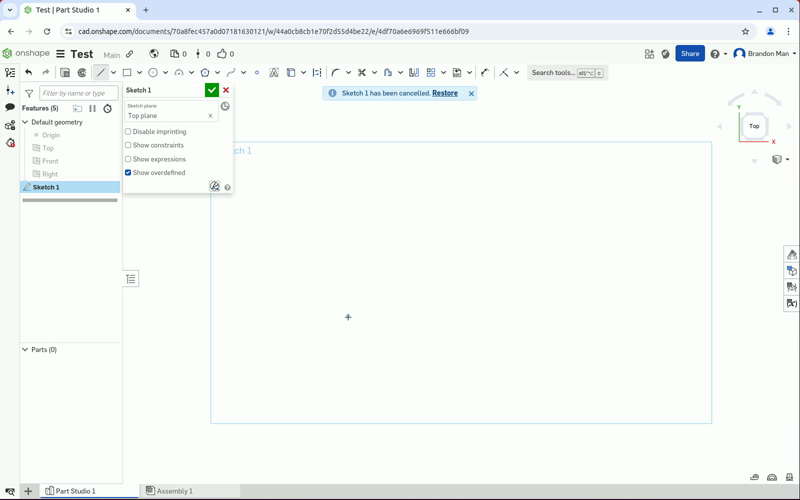
mouse_move(378, 316)
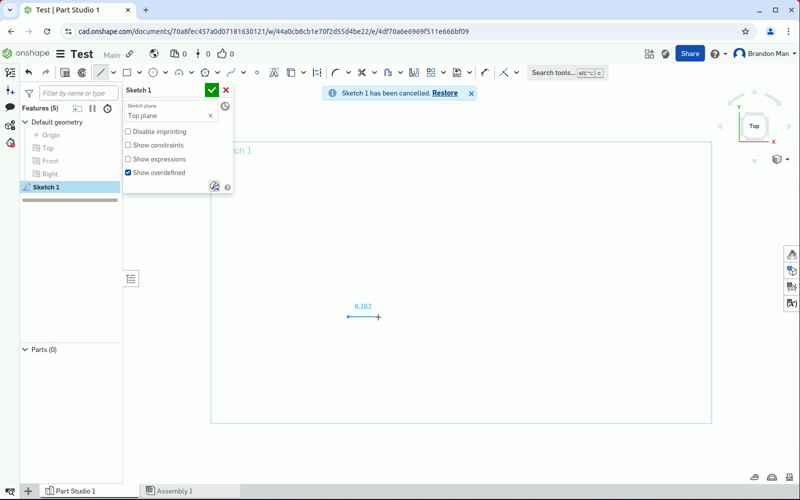
mouse_move(350, 316)
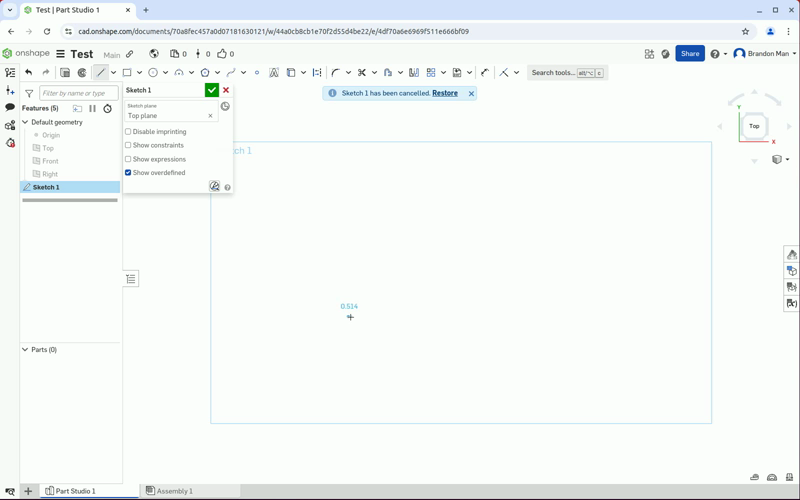
scroll(6)
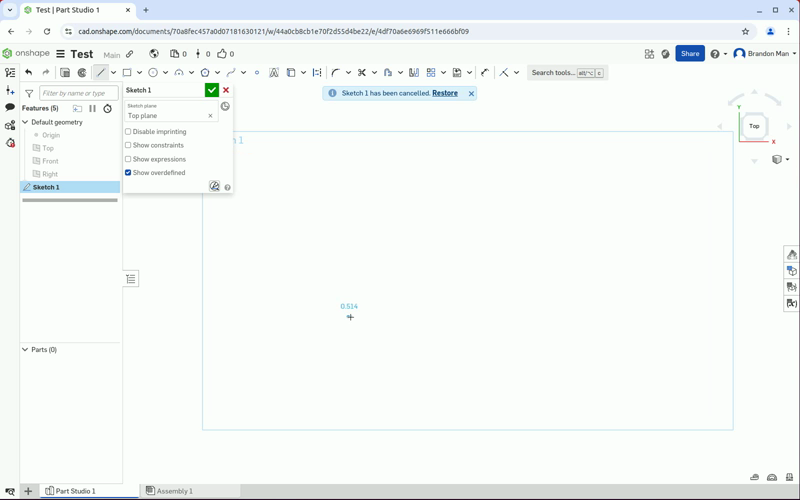
scroll(6)
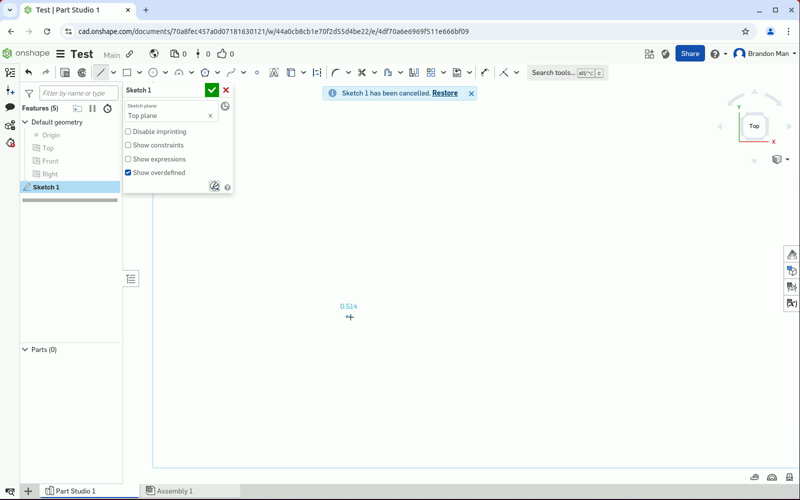
scroll(6)
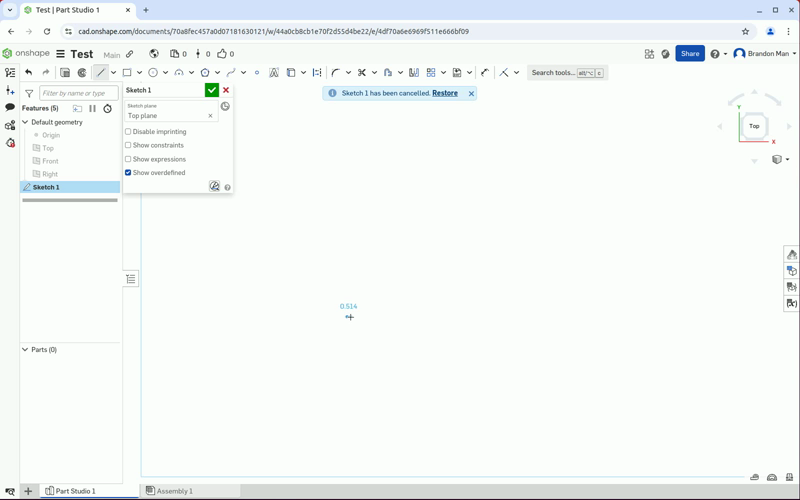
scroll(6)
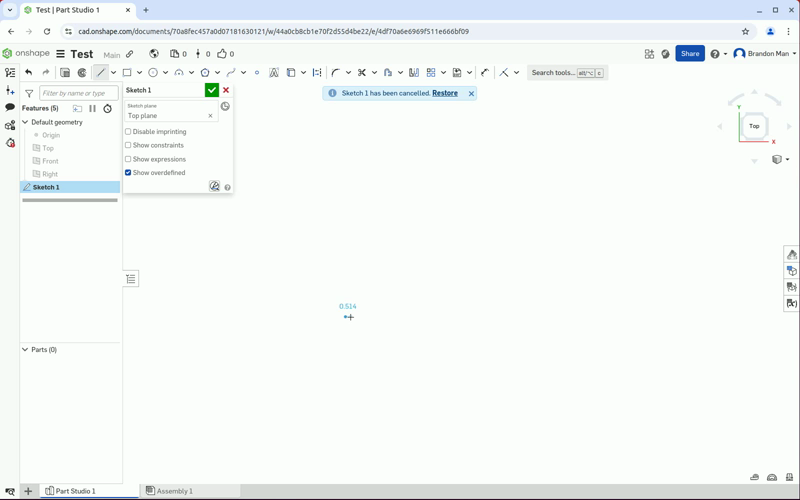
scroll(6)
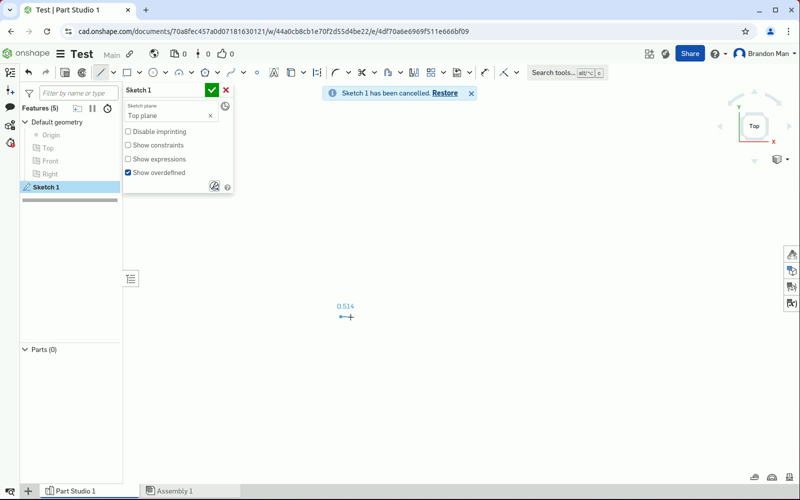
scroll(6)
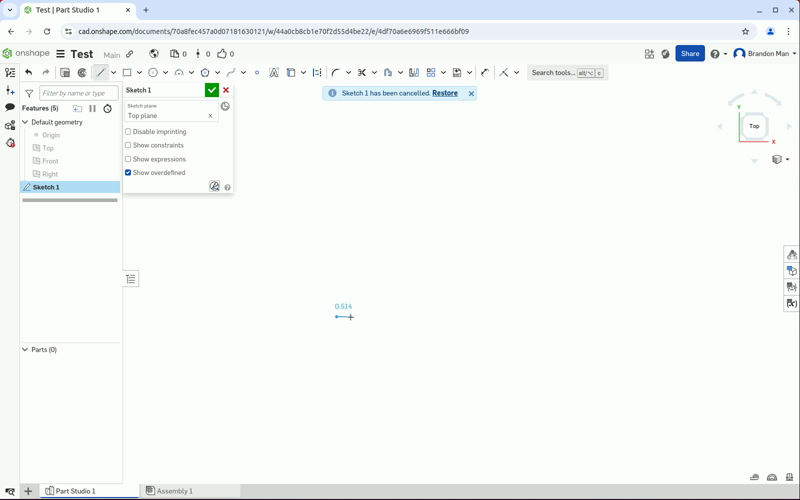
scroll(6)
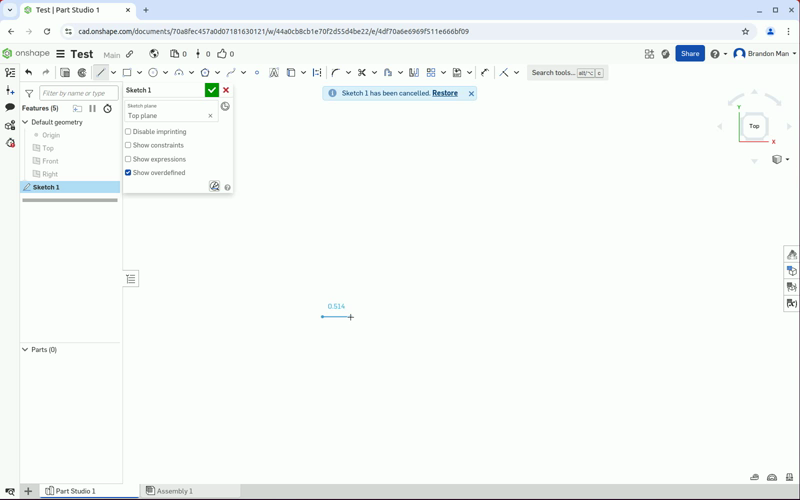
click(350, 316)
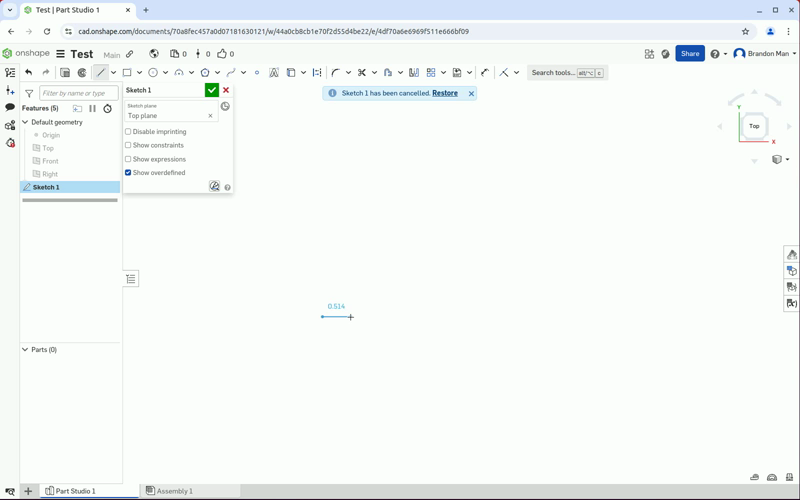
scroll(-6)
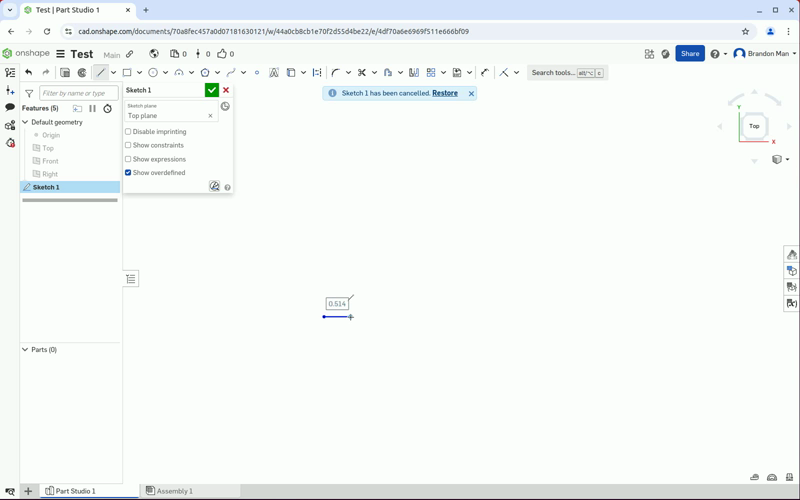
scroll(-6)
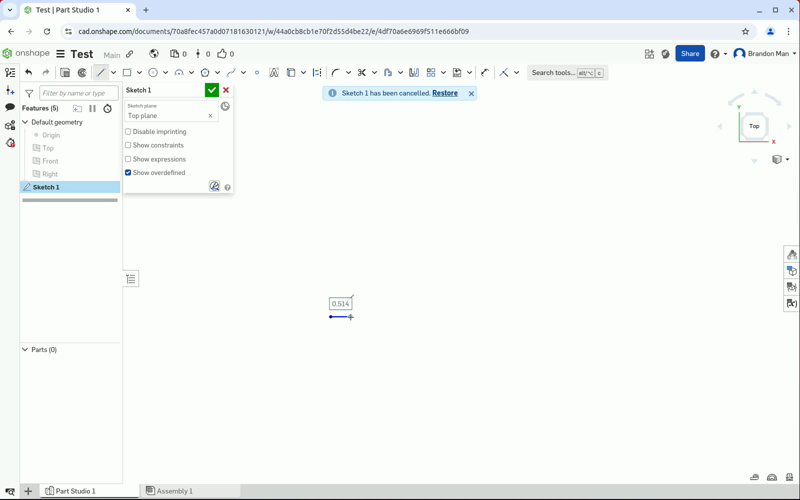
scroll(-6)
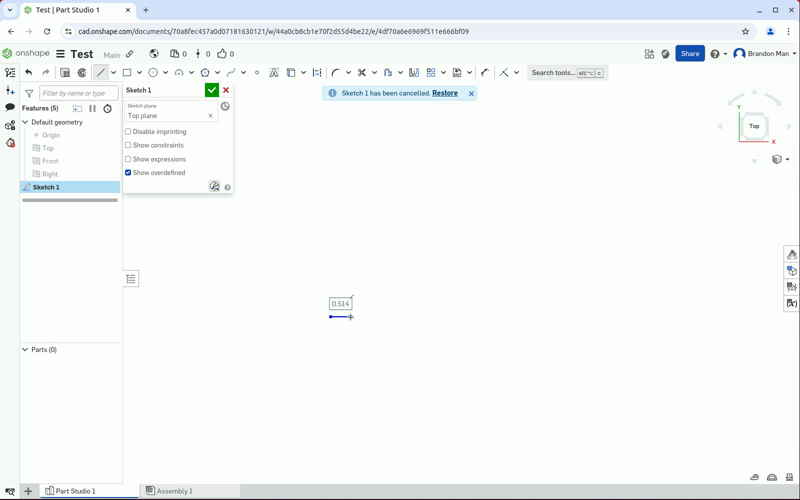
scroll(-6)
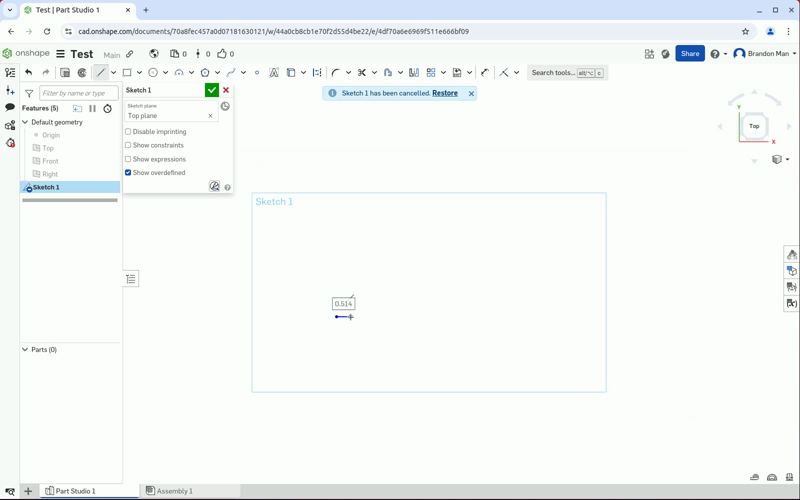
scroll(-6)
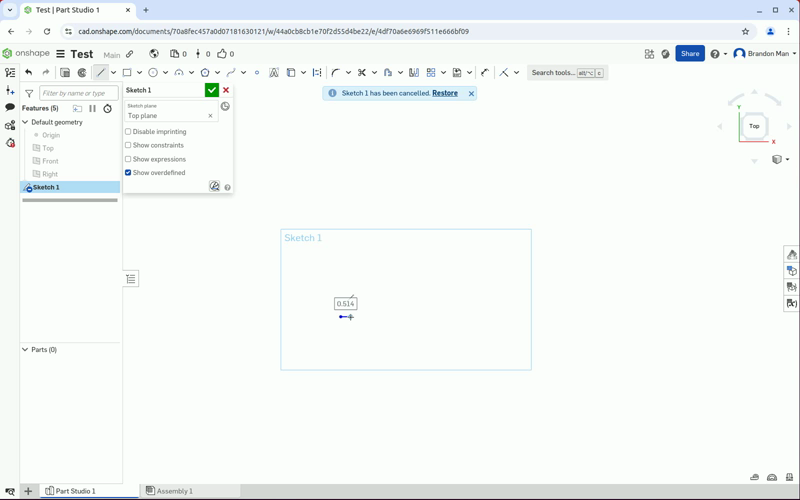
scroll(-6)
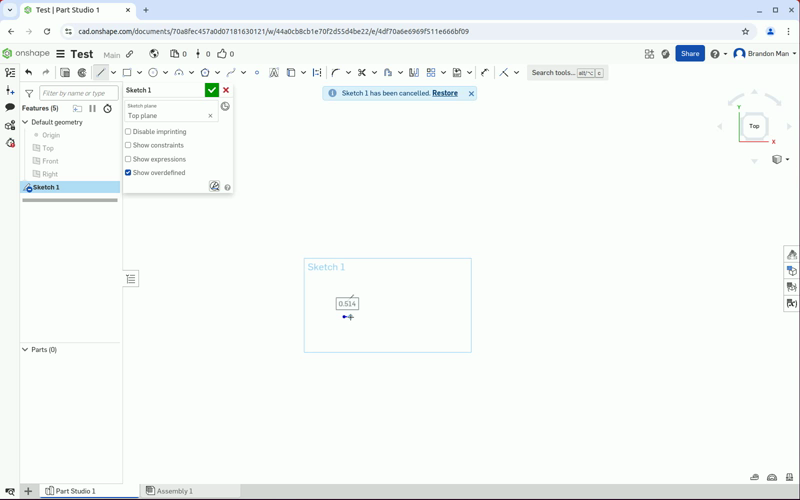
scroll(-6)
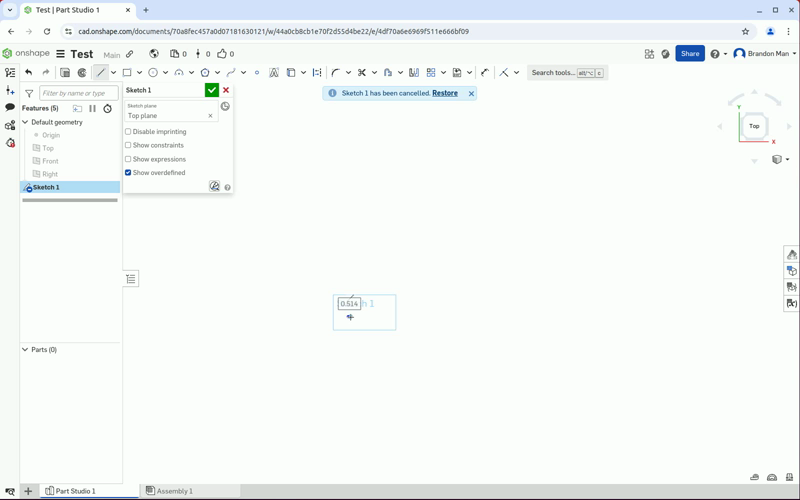
key_up(shift)
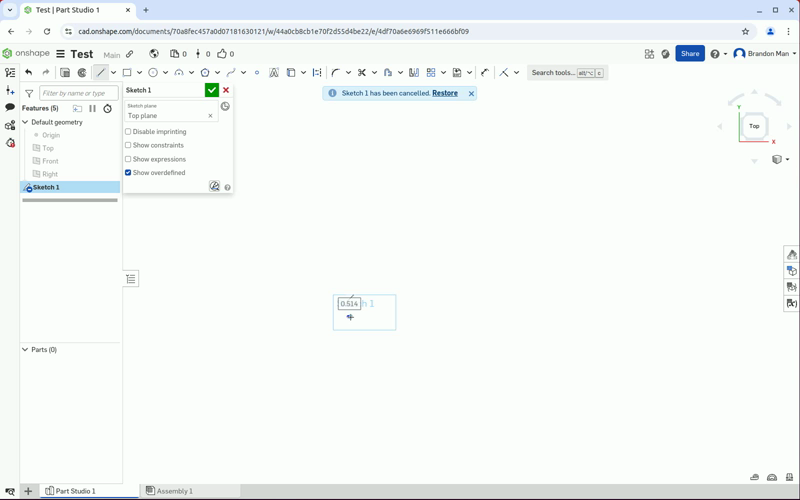
key_down(shift)
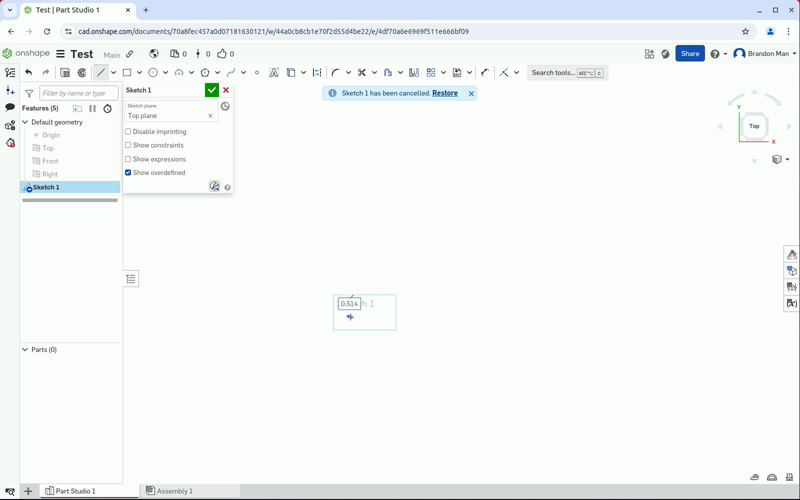
mouse_move(380, 316)
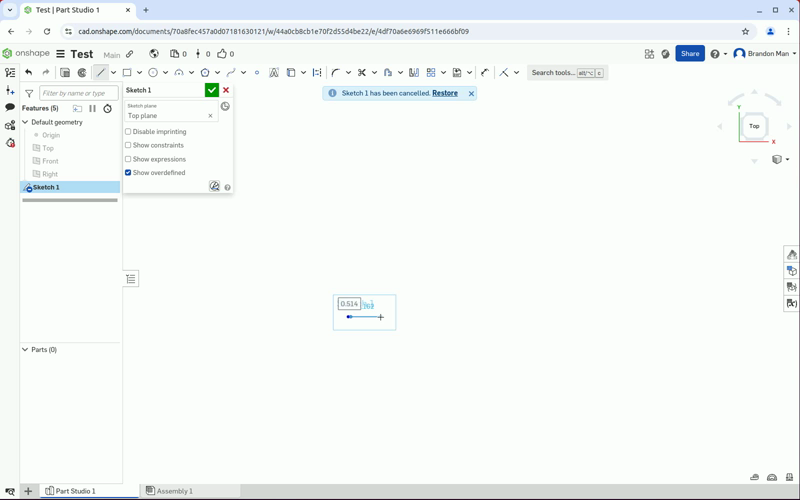
mouse_move(350, 311)
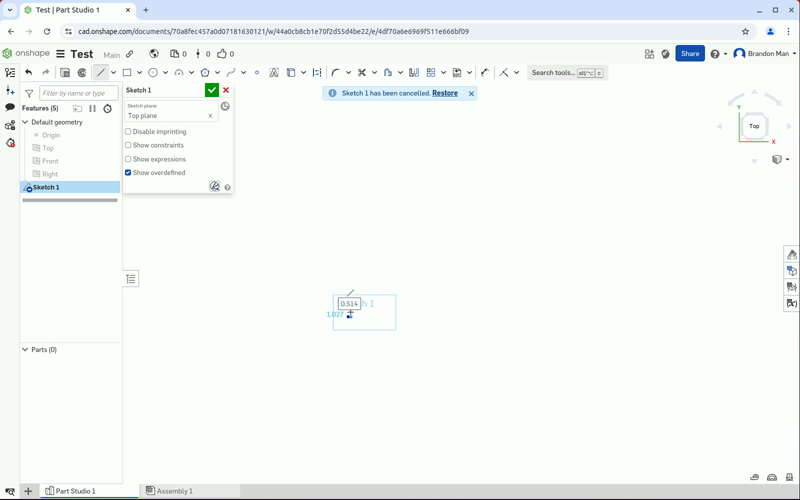
scroll(6)
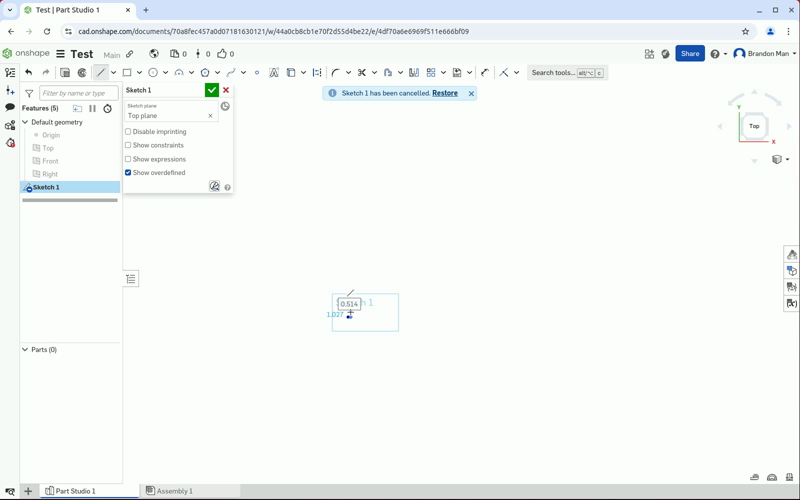
scroll(6)
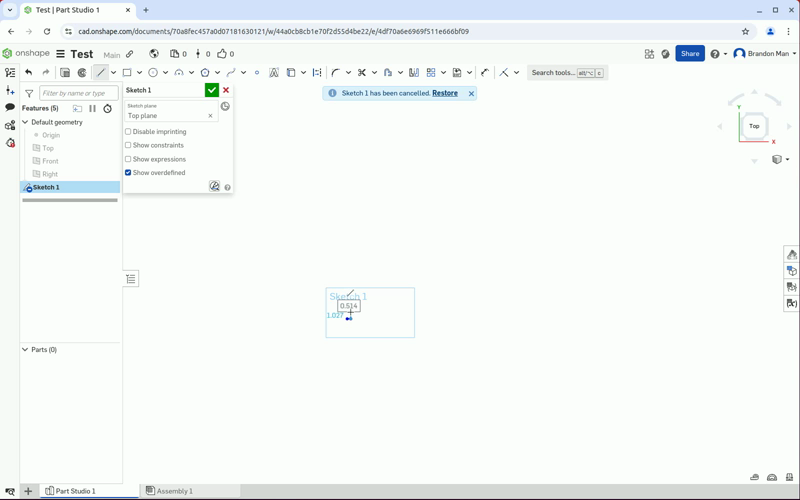
scroll(6)
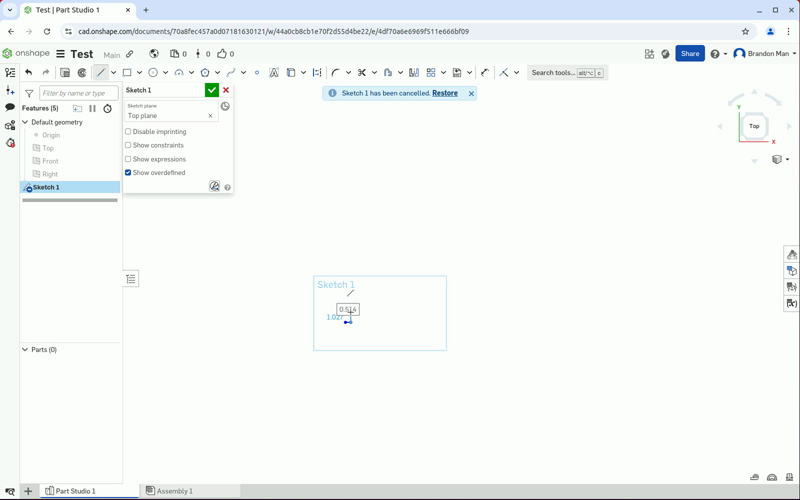
scroll(6)
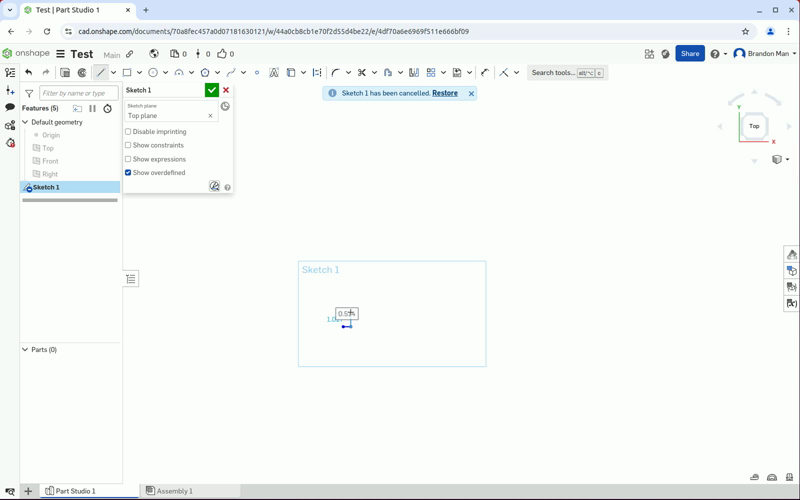
scroll(6)
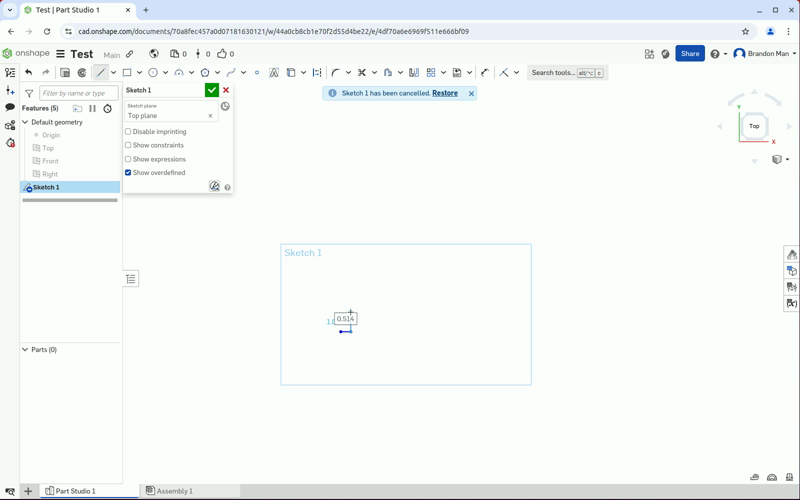
scroll(6)
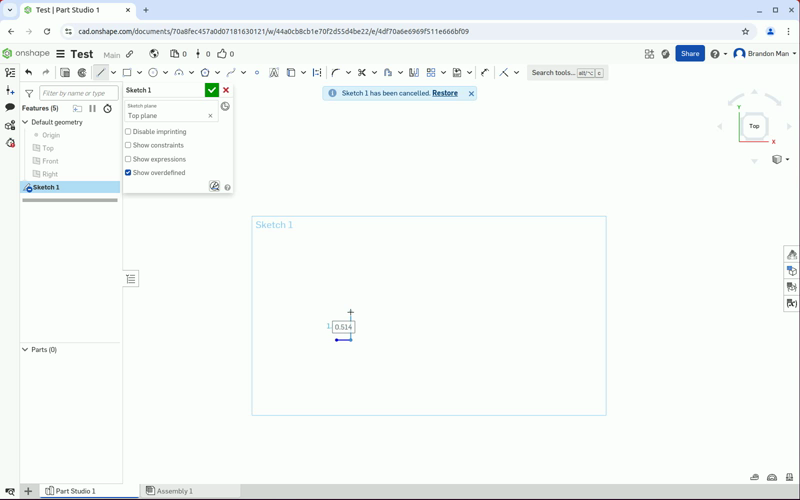
scroll(6)
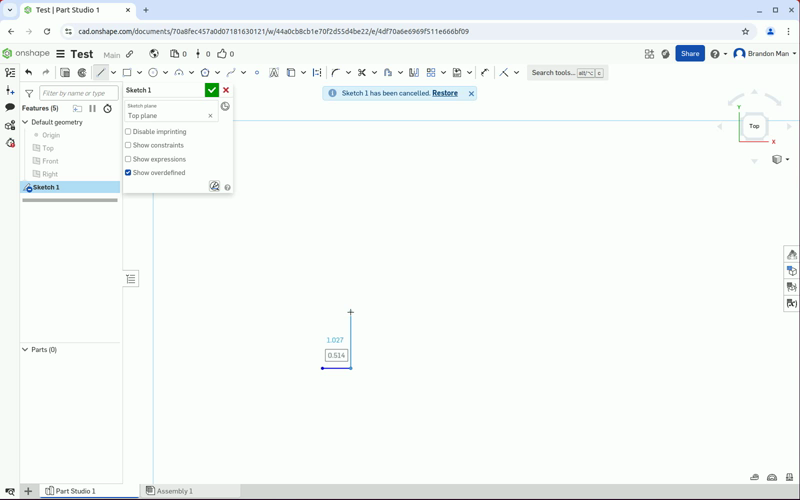
click(350, 311)
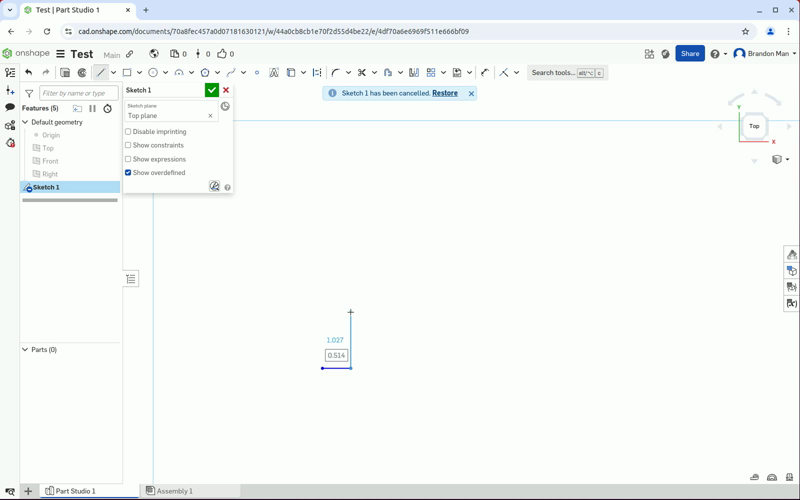
scroll(-6)
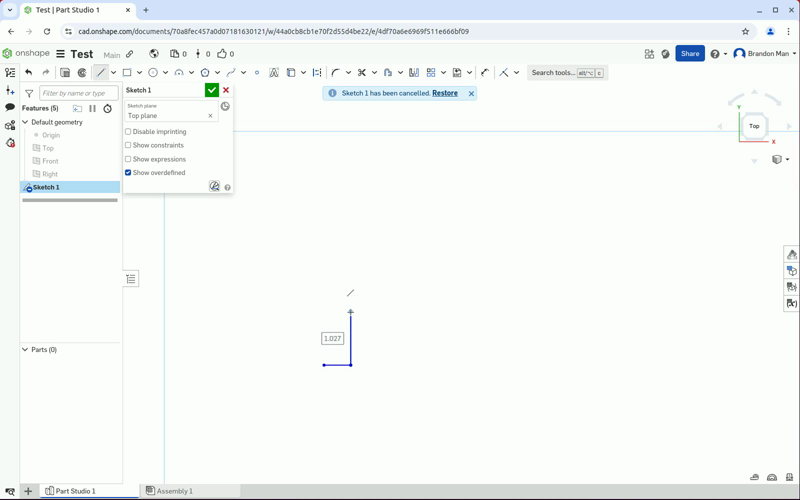
scroll(-6)
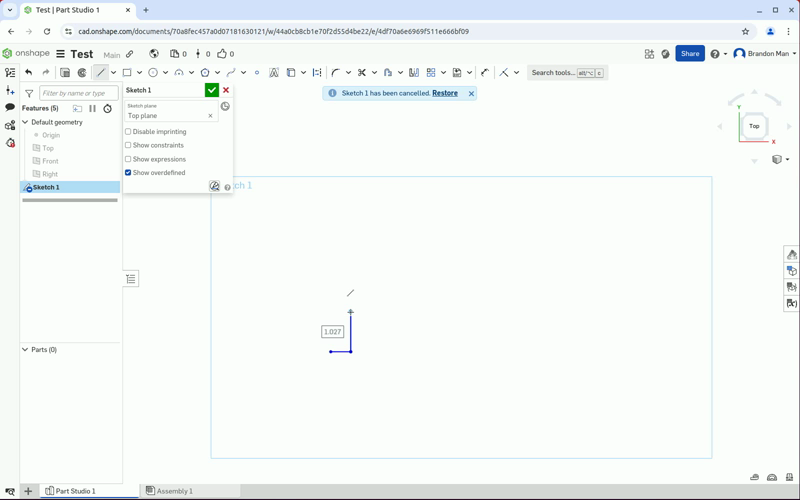
scroll(-6)
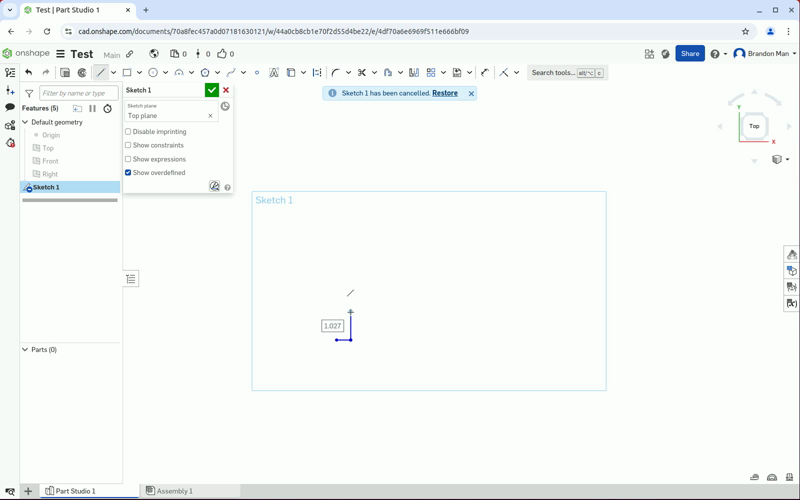
scroll(-6)
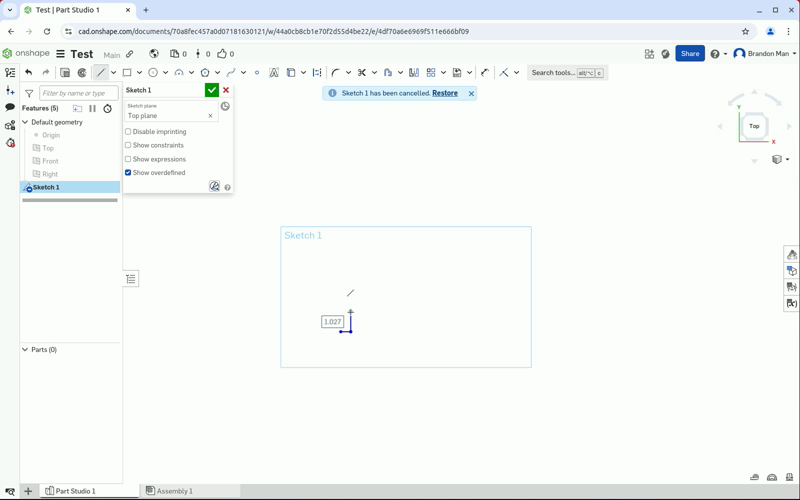
scroll(-6)
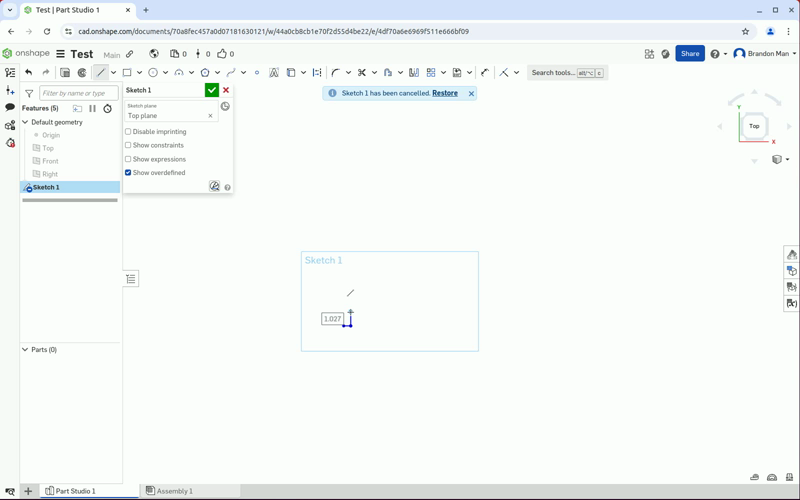
scroll(-6)
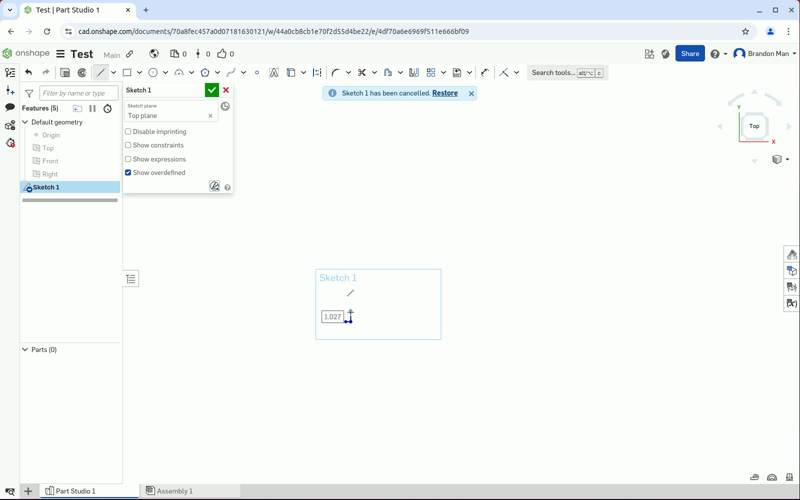
scroll(-6)
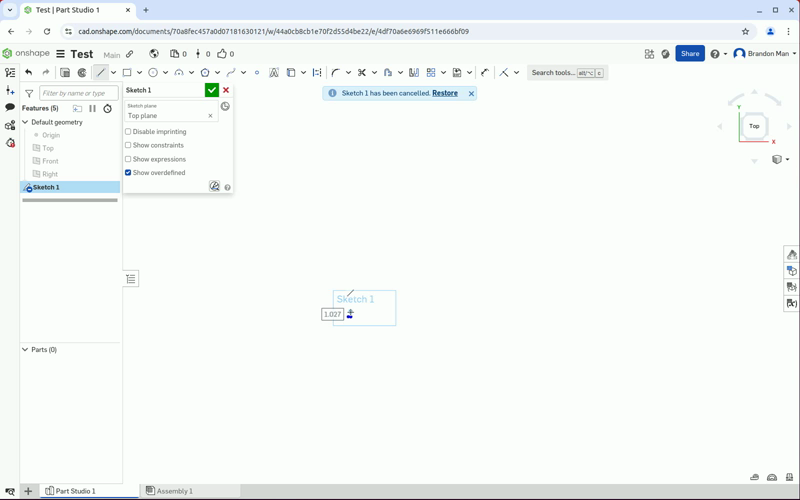
key_up(shift)
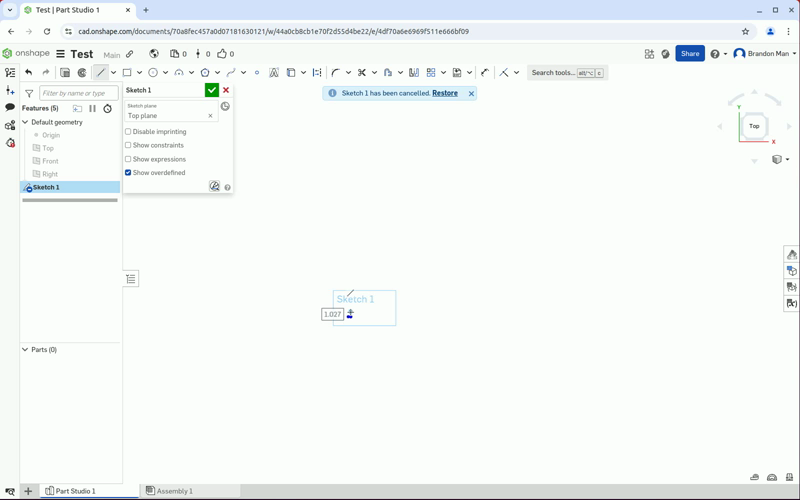
key(esc)
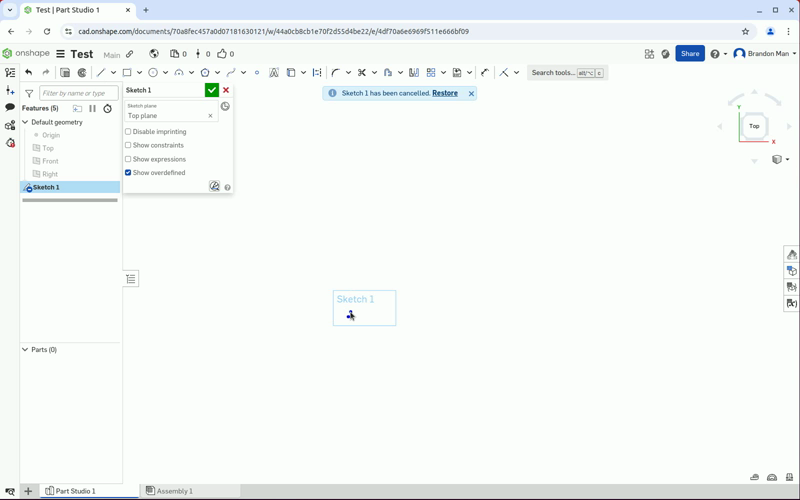
key(a)
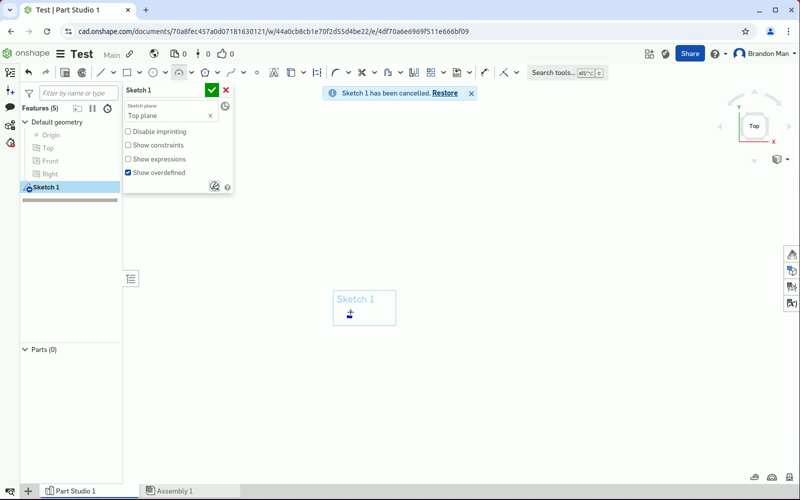
mouse_move(350, 311)
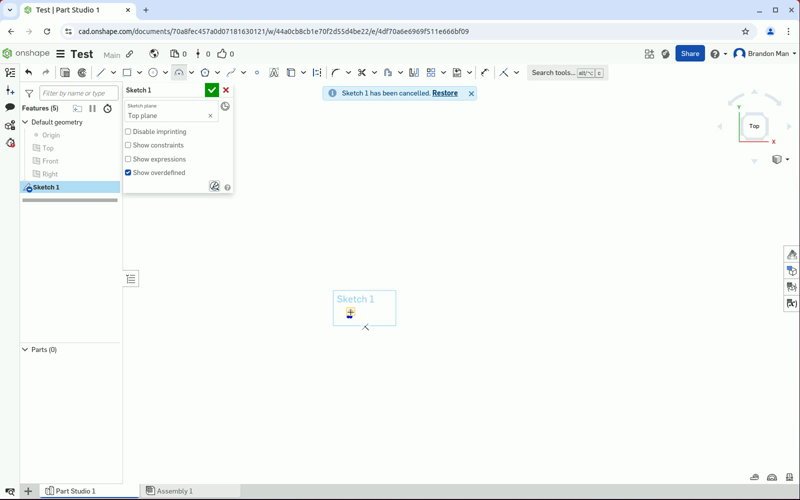
click(350, 311)
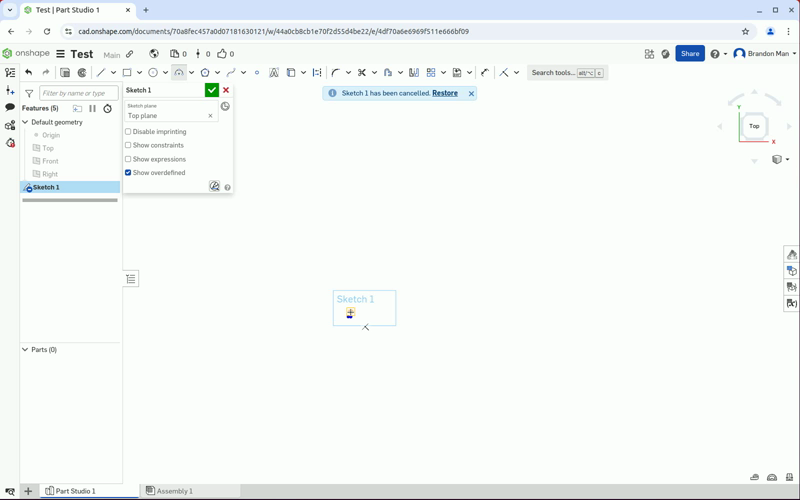
key_down(shift)
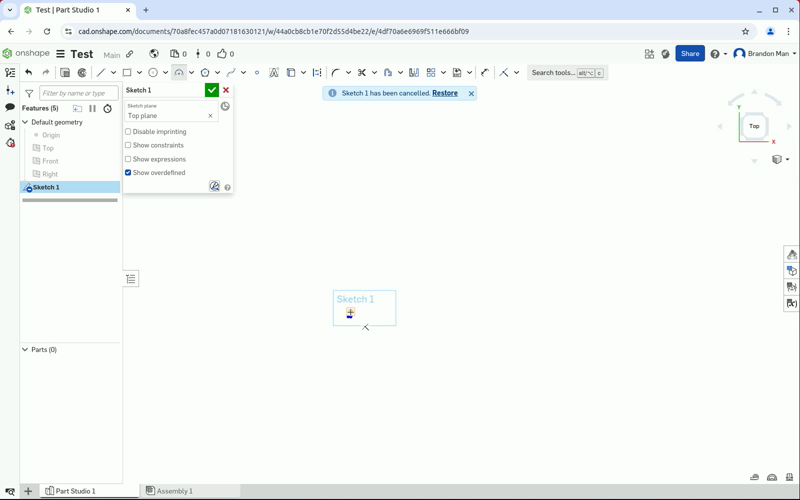
mouse_move(353, 311)
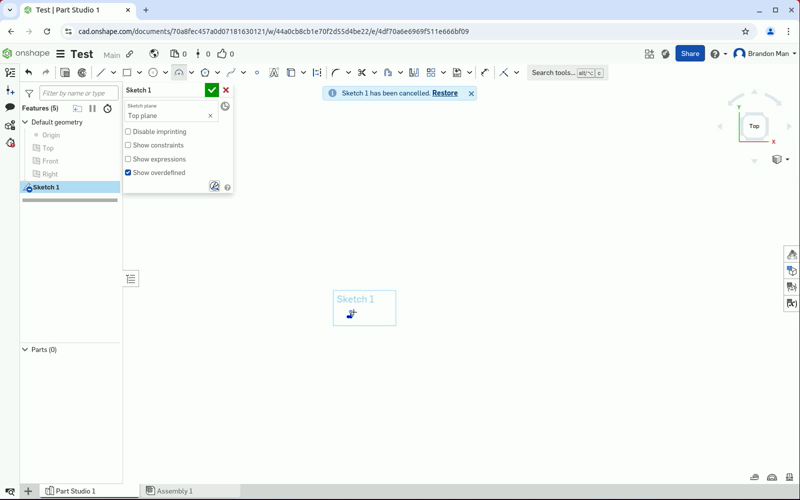
scroll(6)
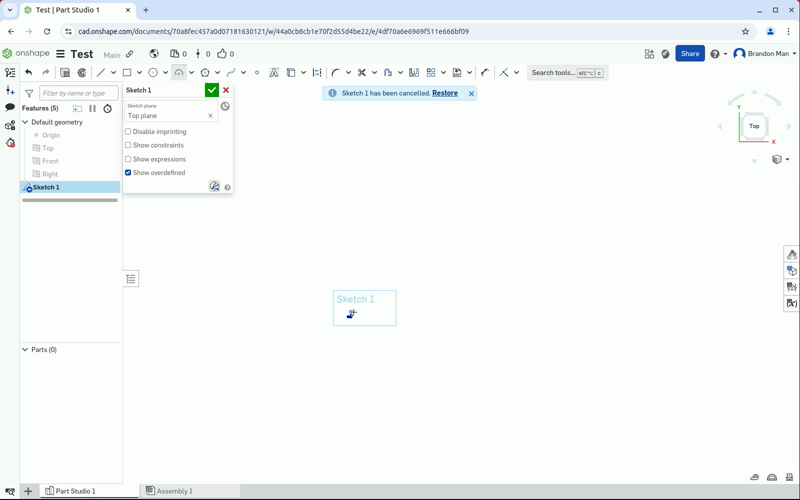
scroll(6)
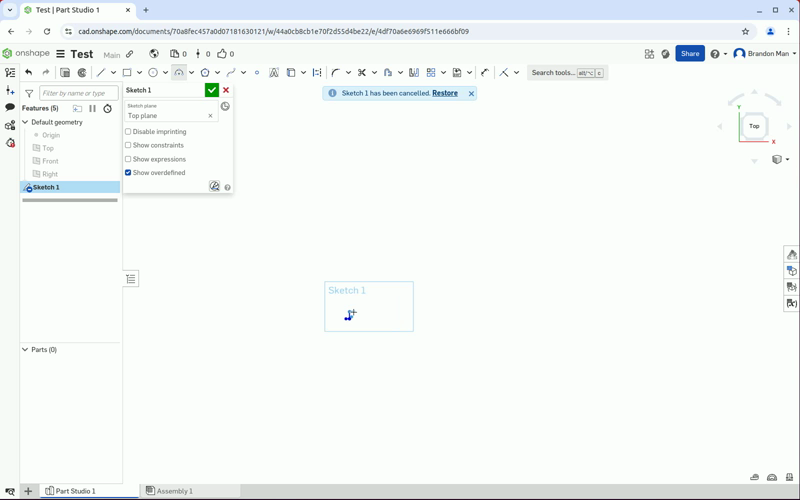
scroll(6)
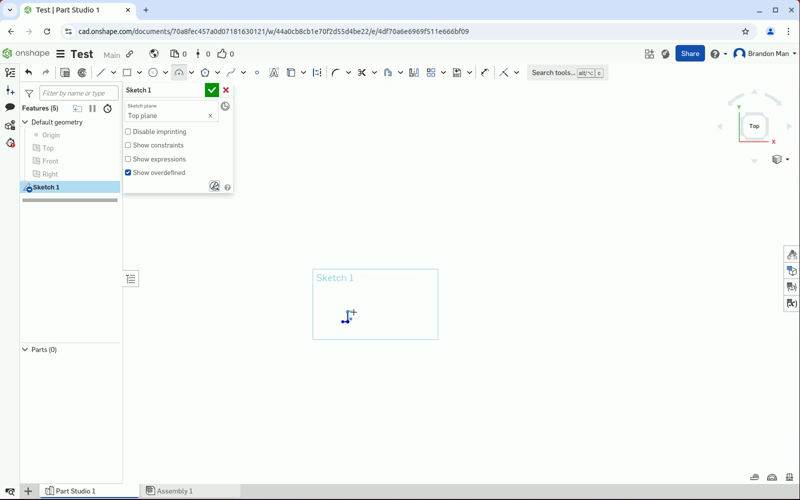
scroll(6)
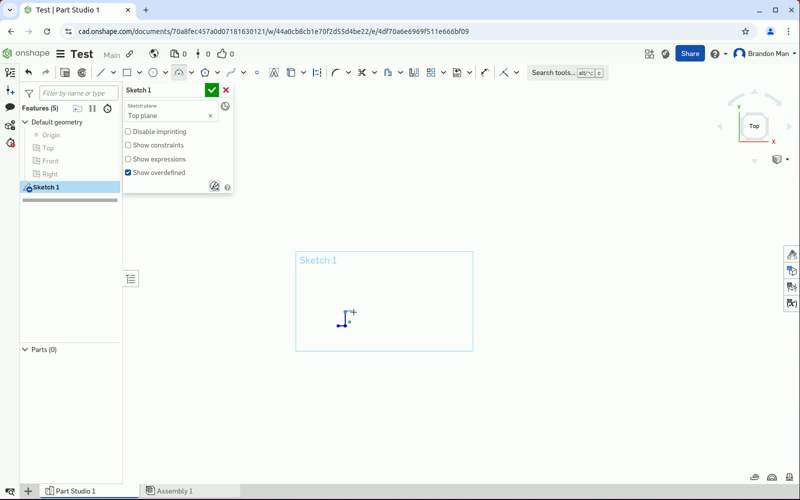
scroll(6)
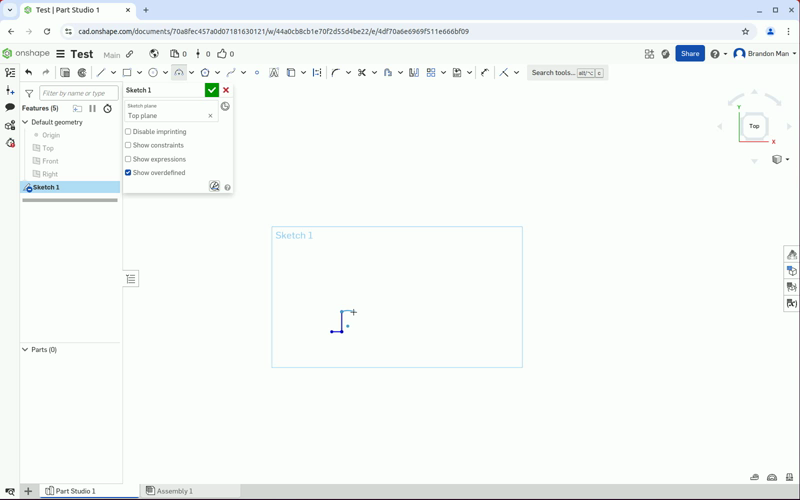
scroll(6)
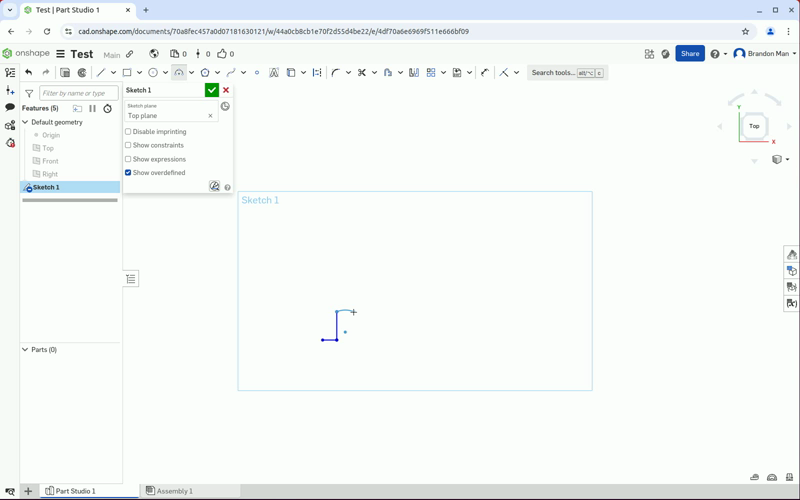
scroll(6)
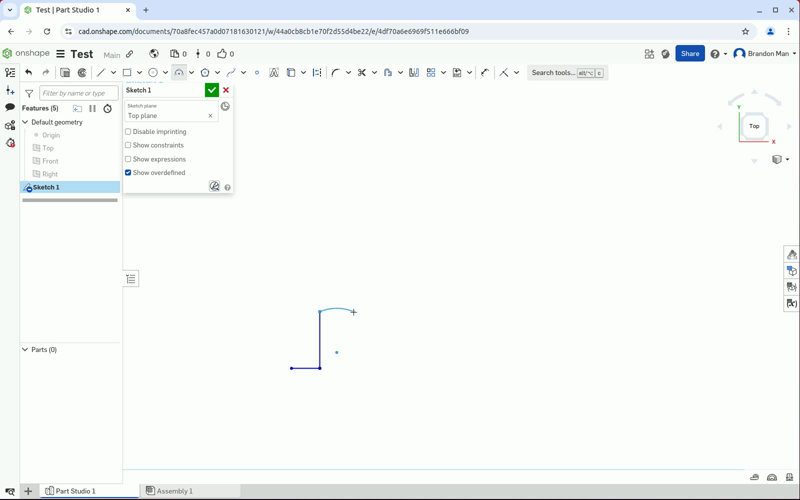
click(353, 311)
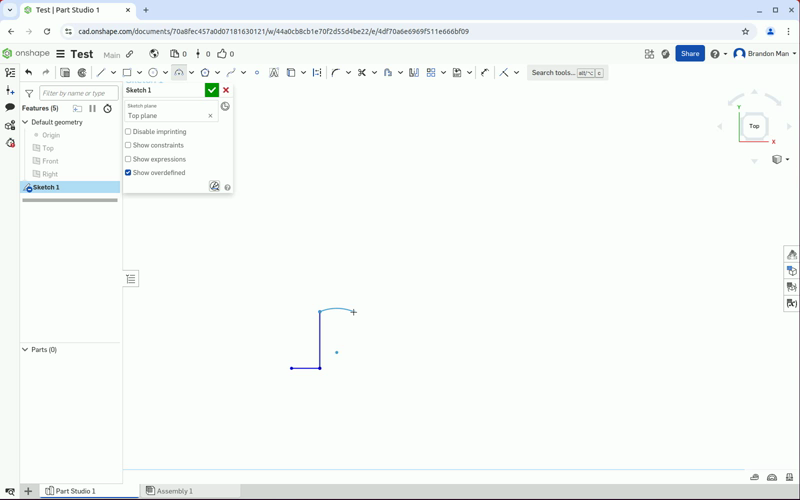
scroll(-6)
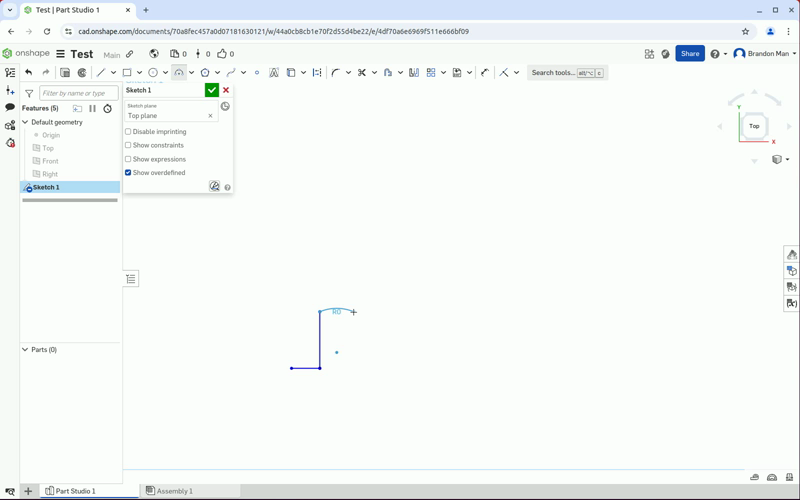
scroll(-6)
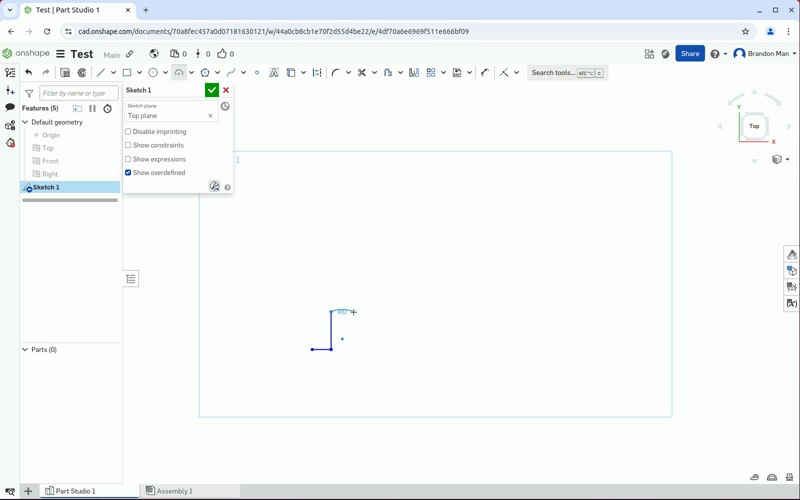
scroll(-6)
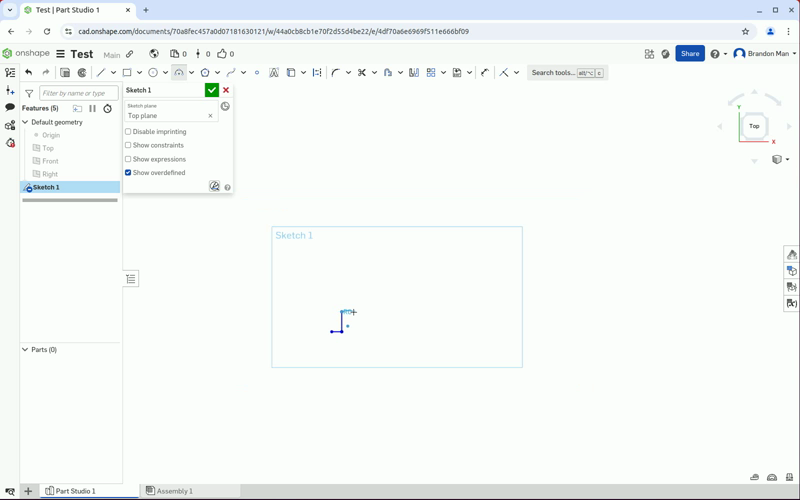
scroll(-6)
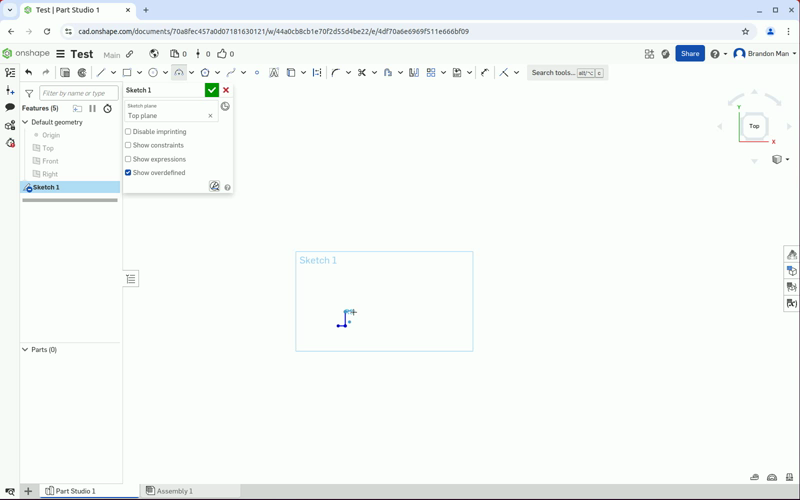
scroll(-6)
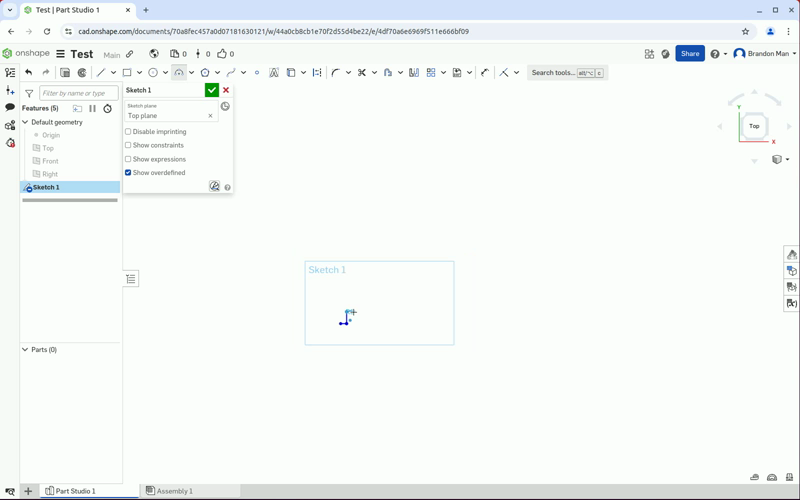
scroll(-6)
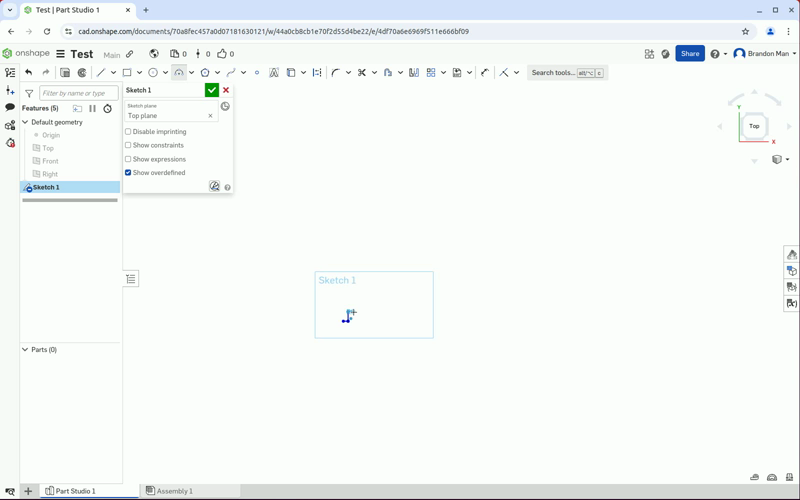
scroll(-6)
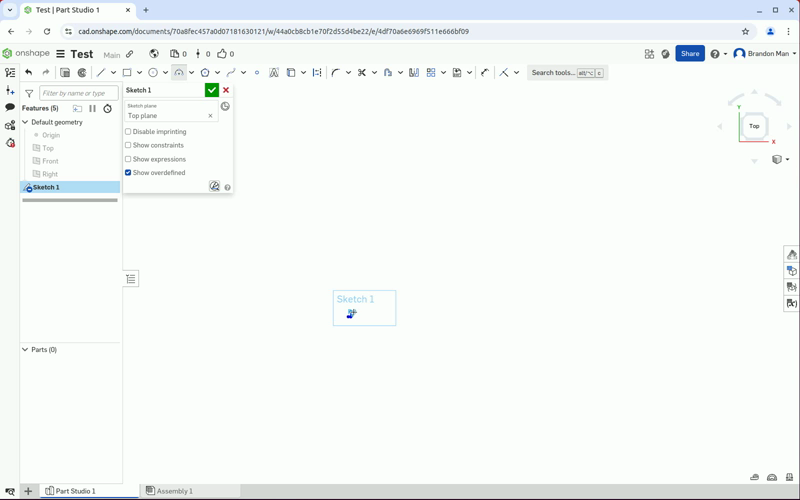
mouse_move(352, 312)
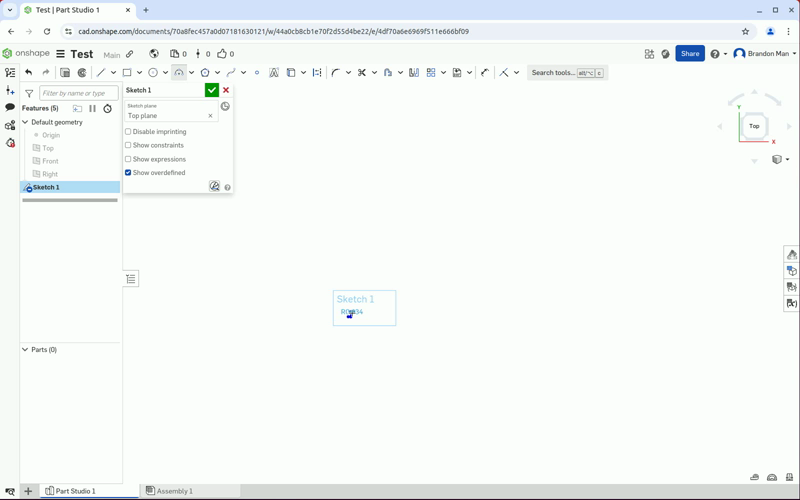
scroll(6)
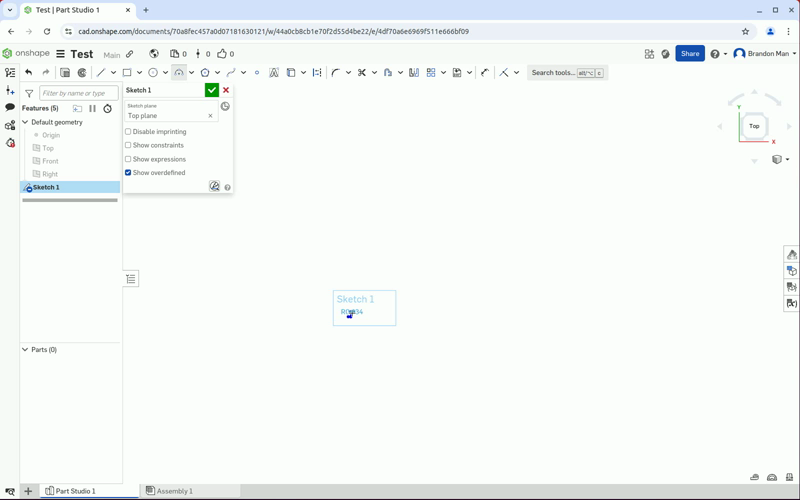
scroll(6)
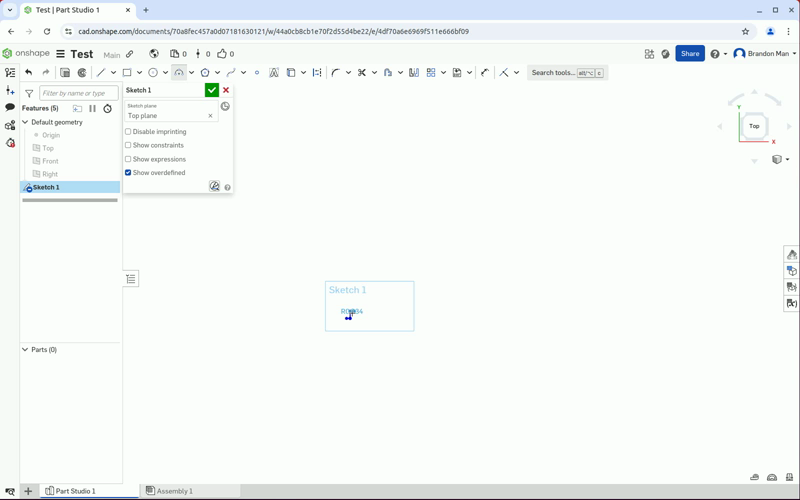
scroll(6)
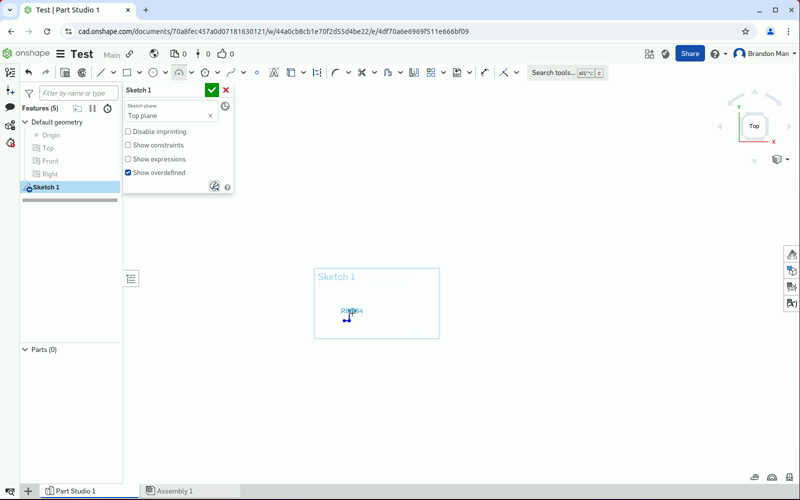
scroll(6)
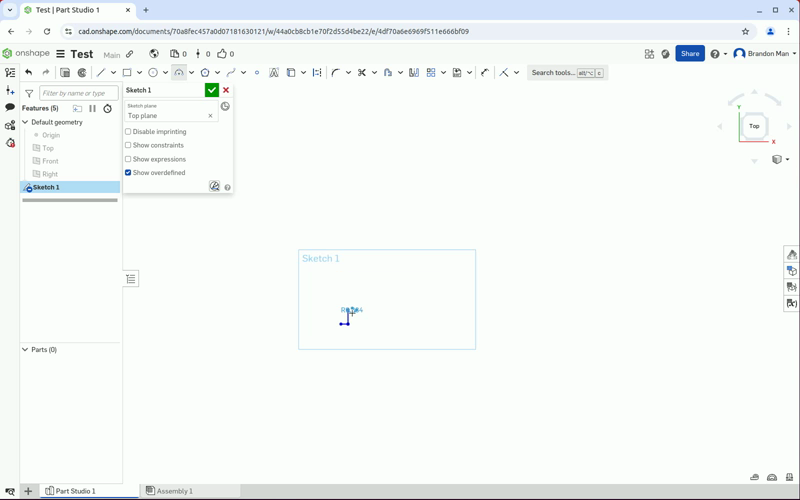
scroll(6)
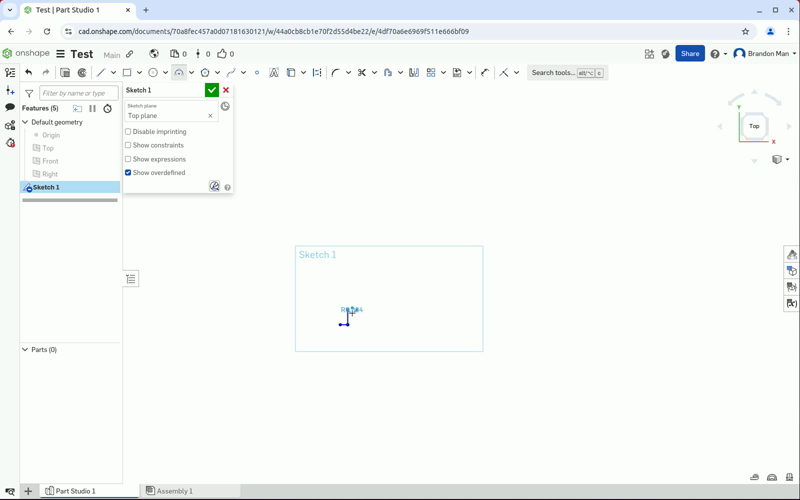
scroll(6)
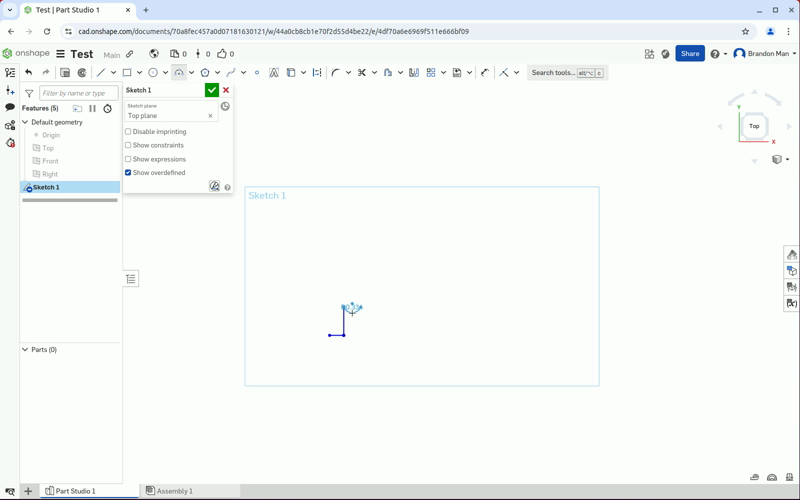
scroll(6)
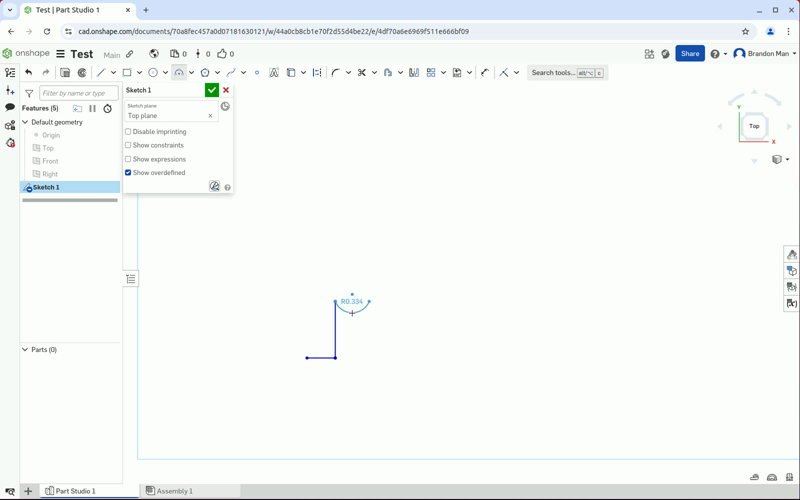
click(352, 312)
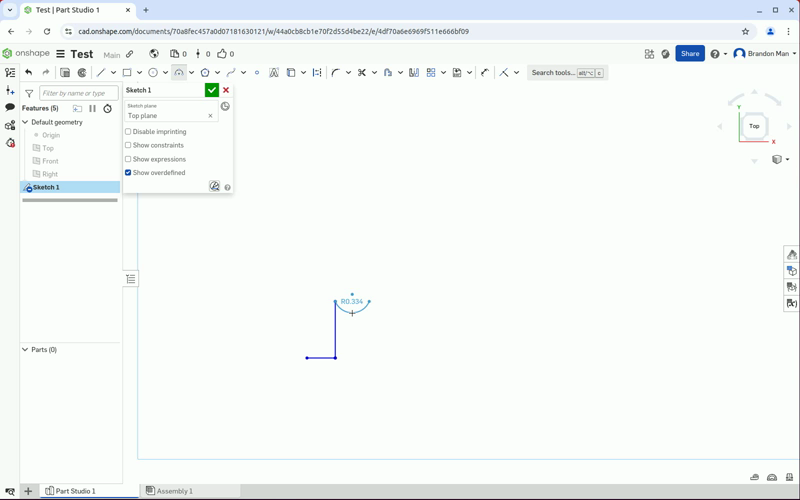
scroll(-6)
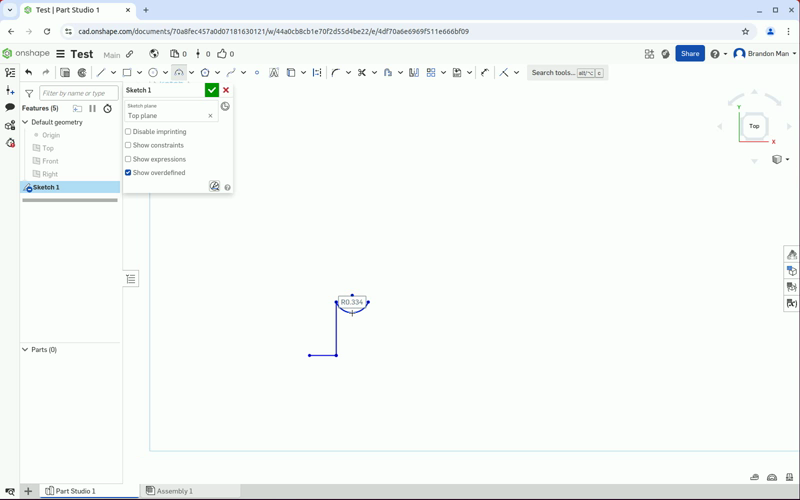
scroll(-6)
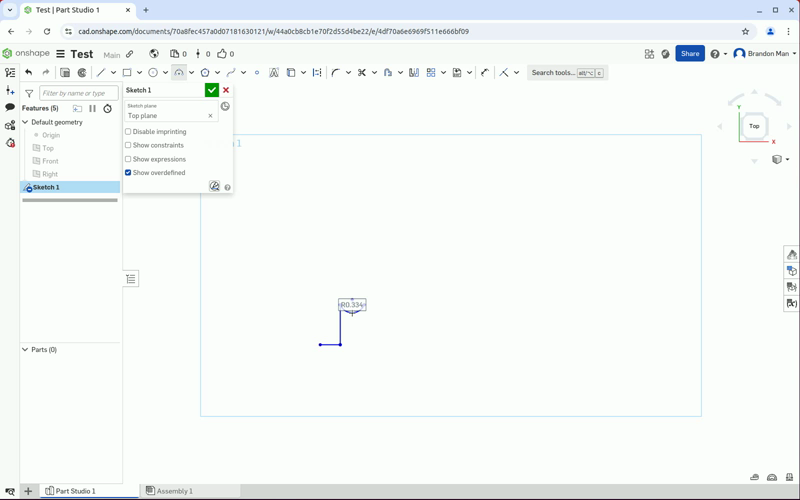
scroll(-6)
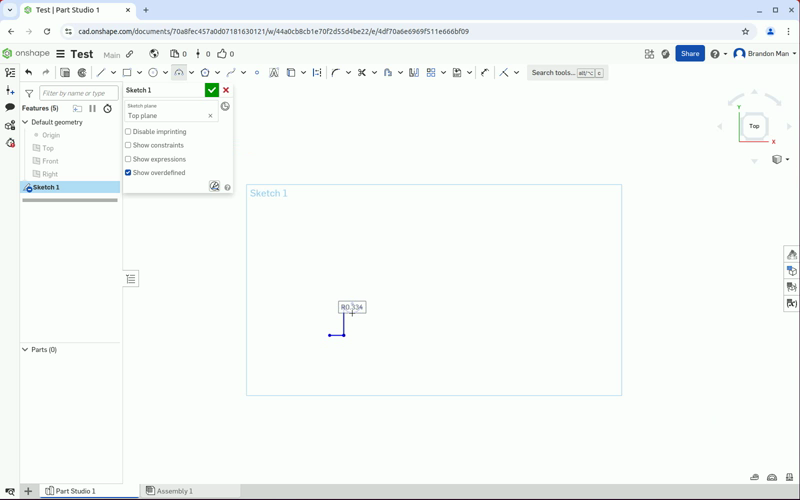
scroll(-6)
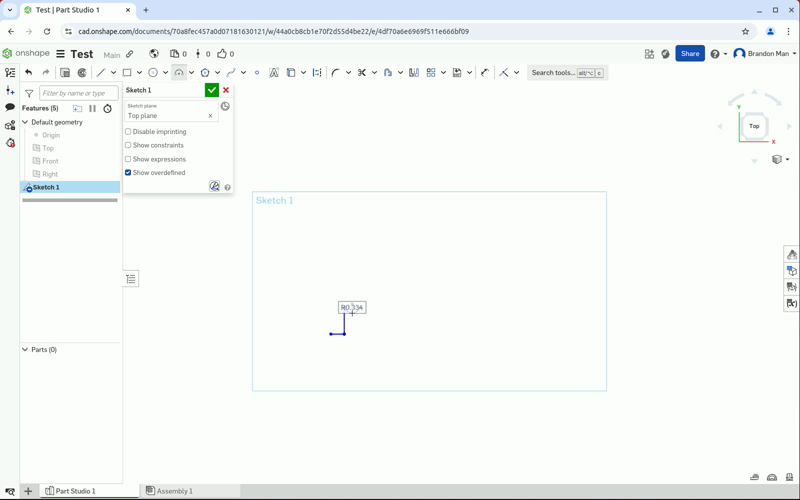
scroll(-6)
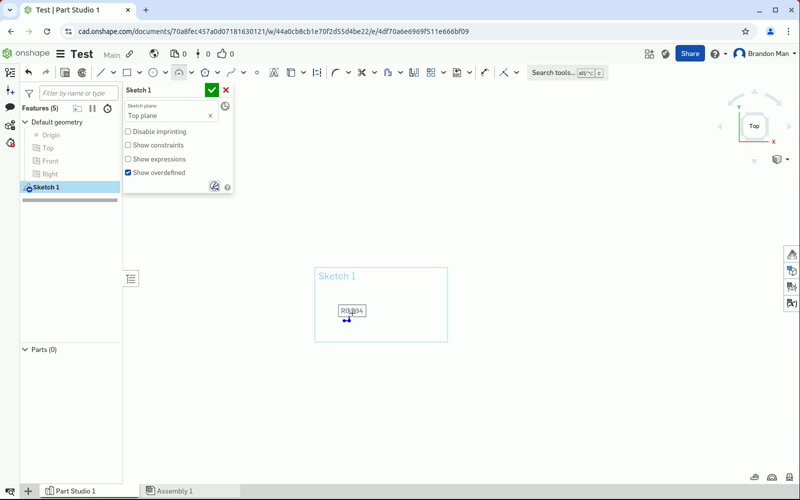
scroll(-6)
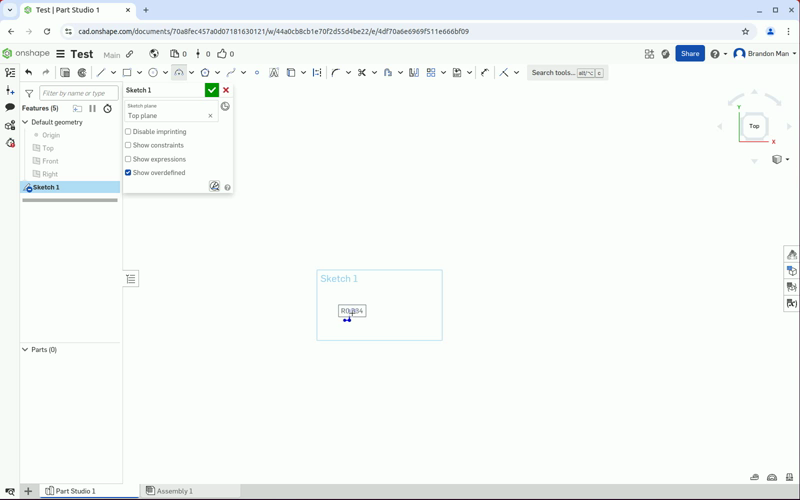
scroll(-6)
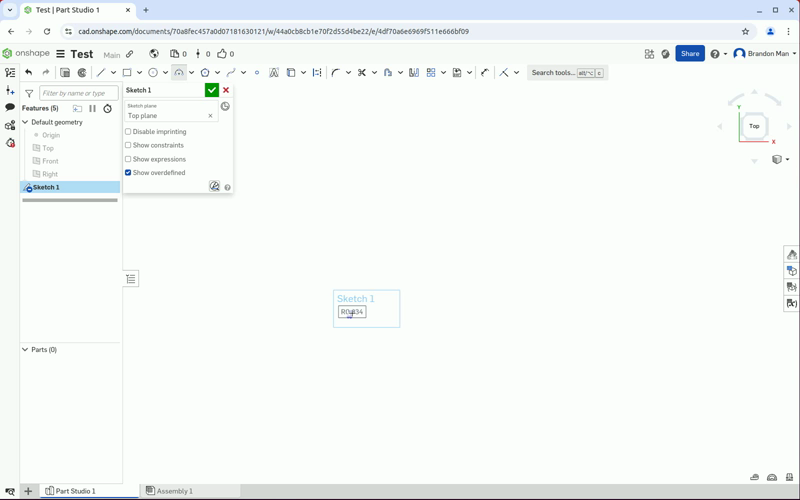
key_up(shift)
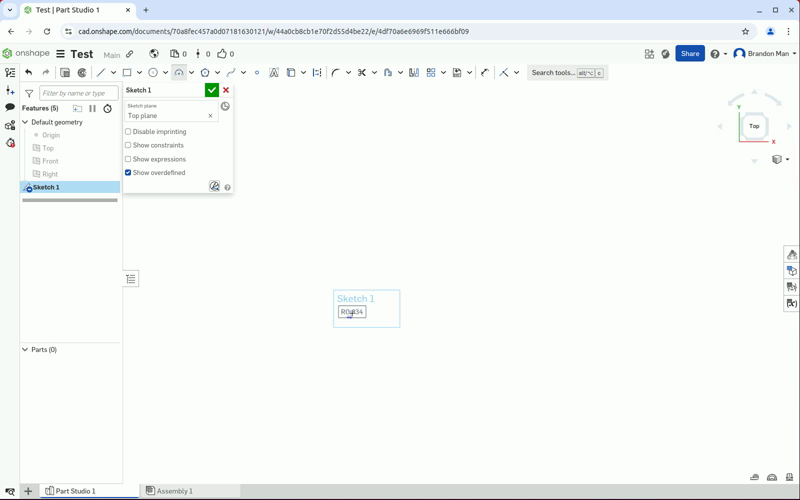
key(esc)
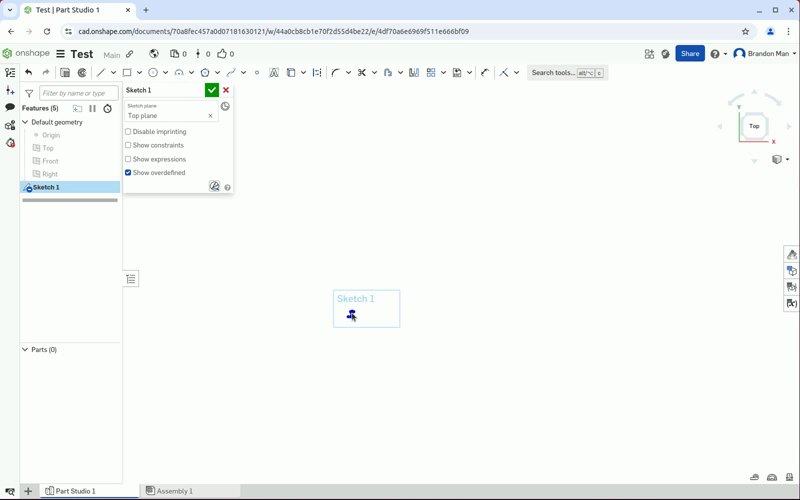
key(l)
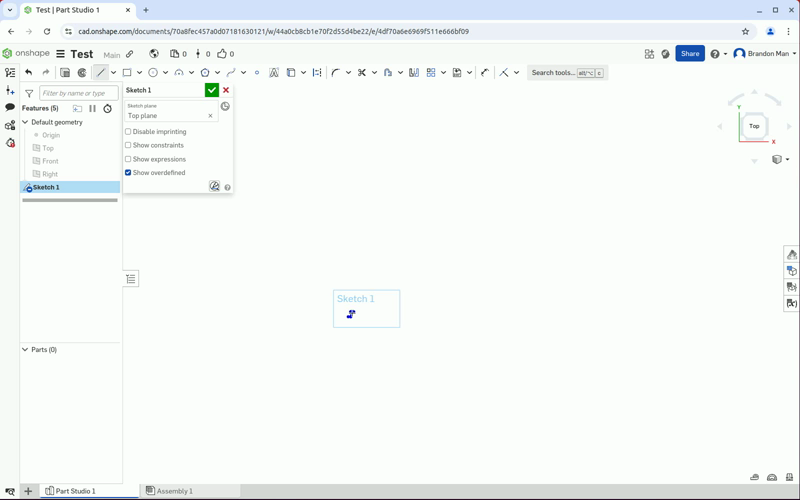
mouse_move(353, 311)
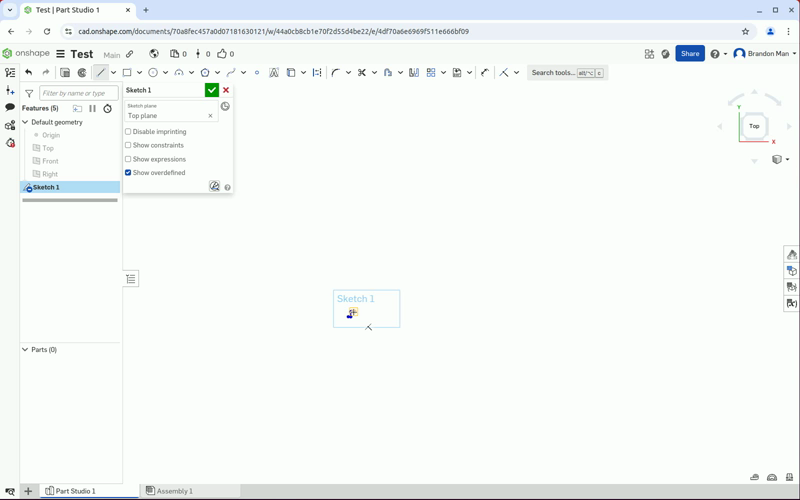
scroll(6)
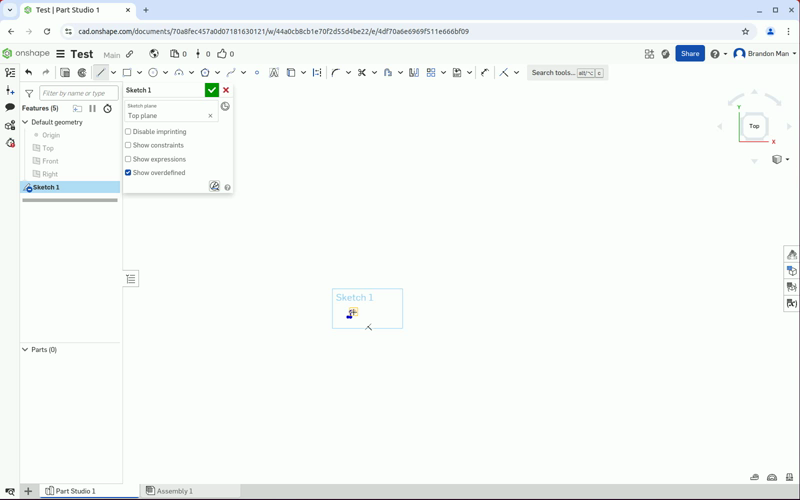
scroll(6)
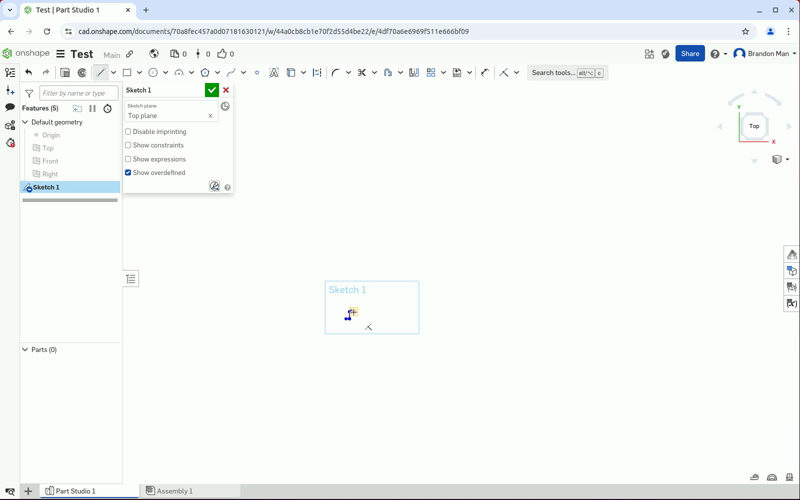
scroll(6)
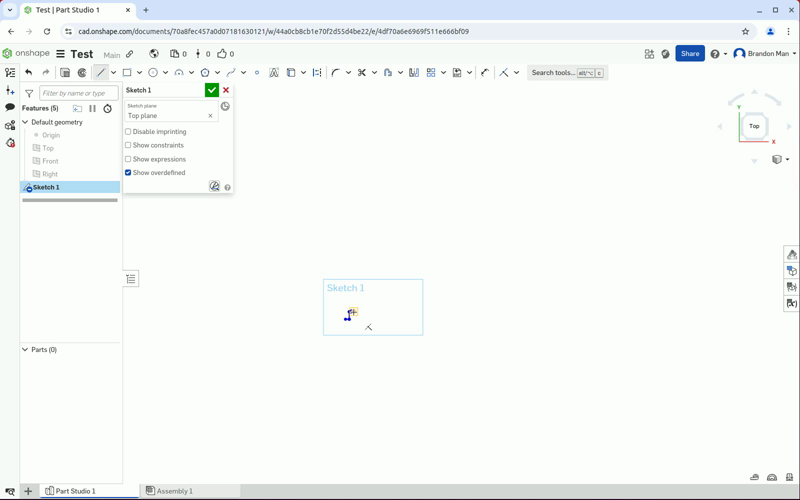
scroll(6)
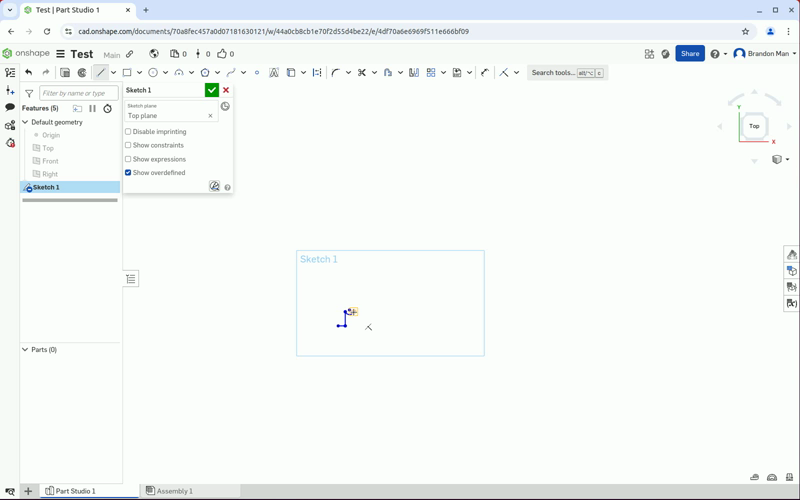
scroll(6)
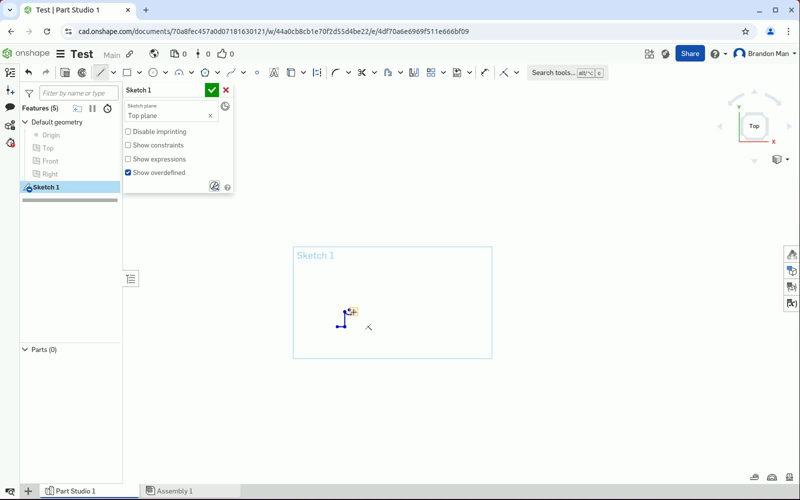
scroll(6)
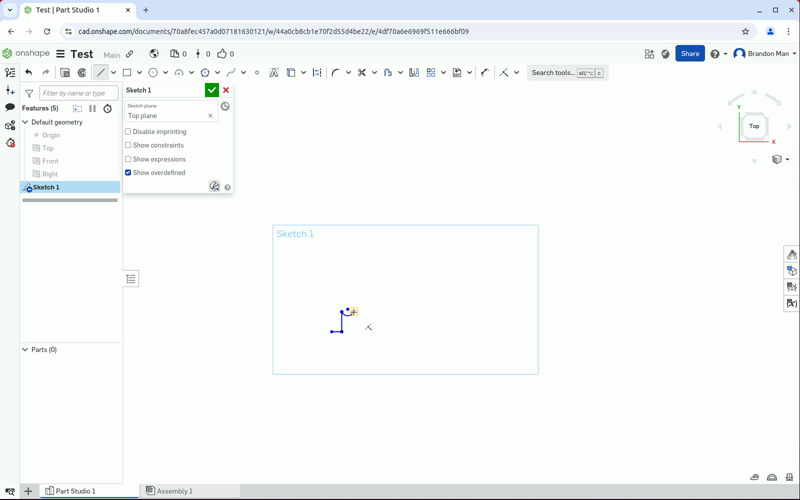
scroll(6)
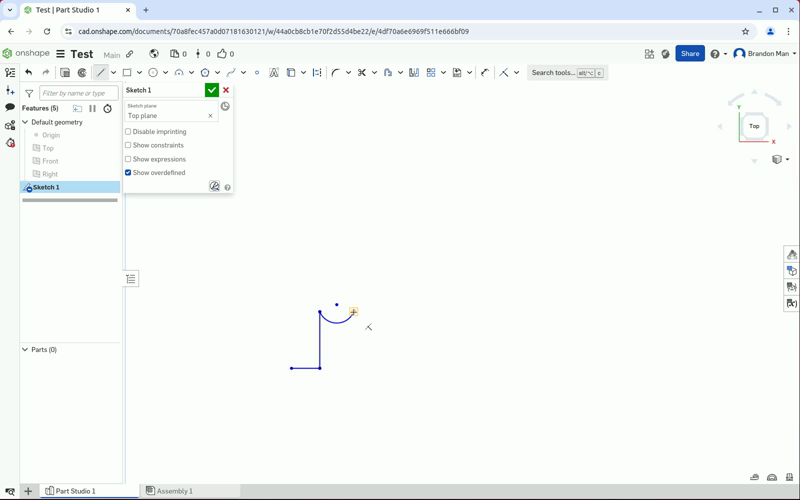
click(353, 311)
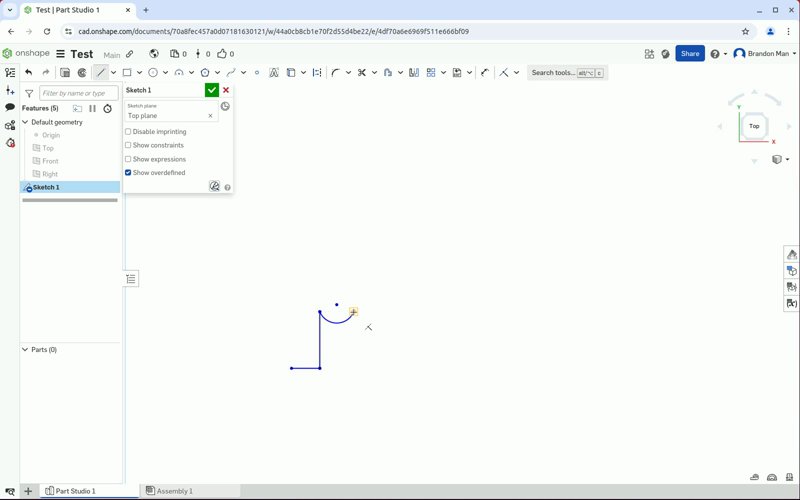
scroll(-6)
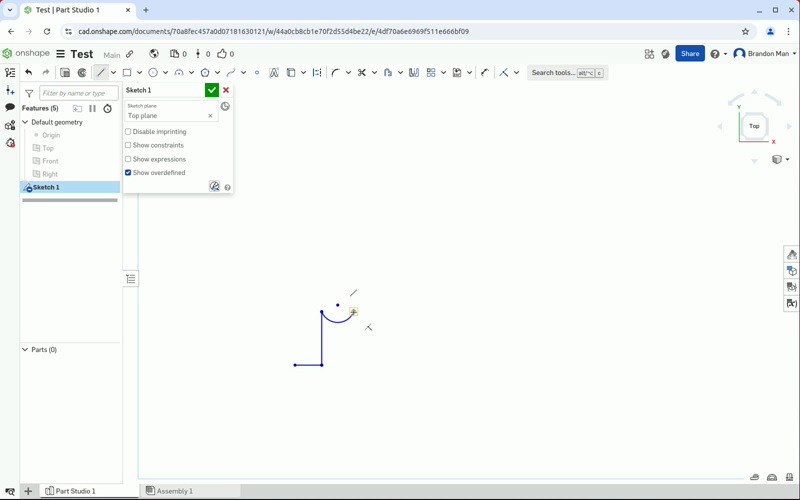
scroll(-6)
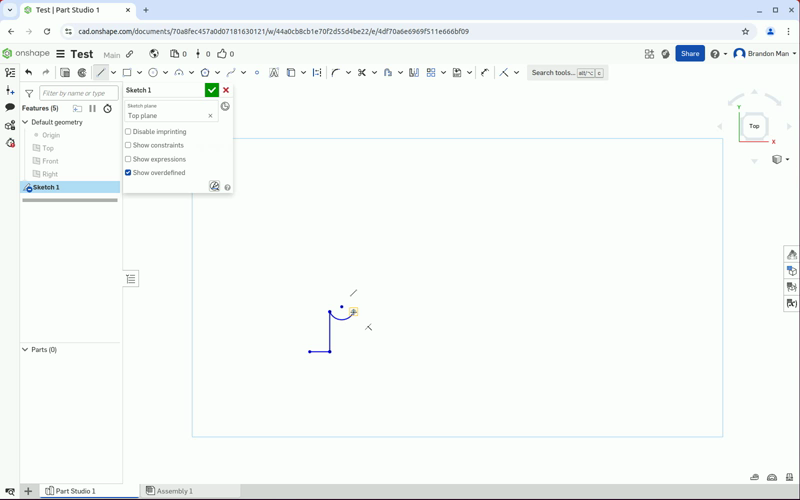
scroll(-6)
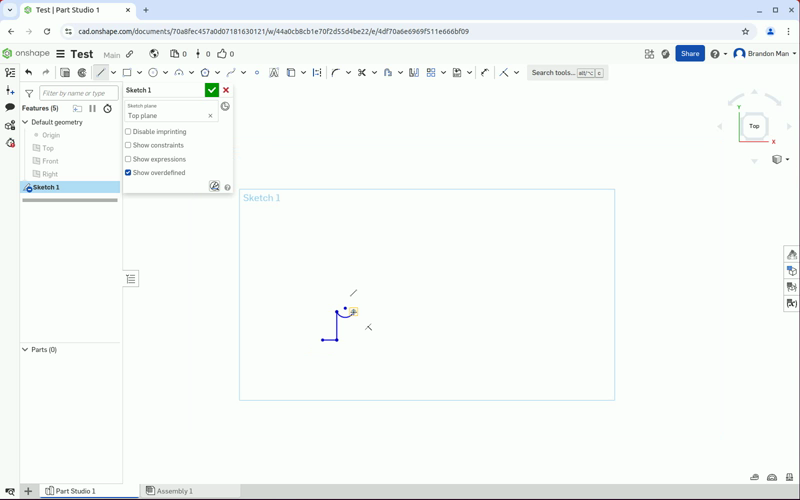
scroll(-6)
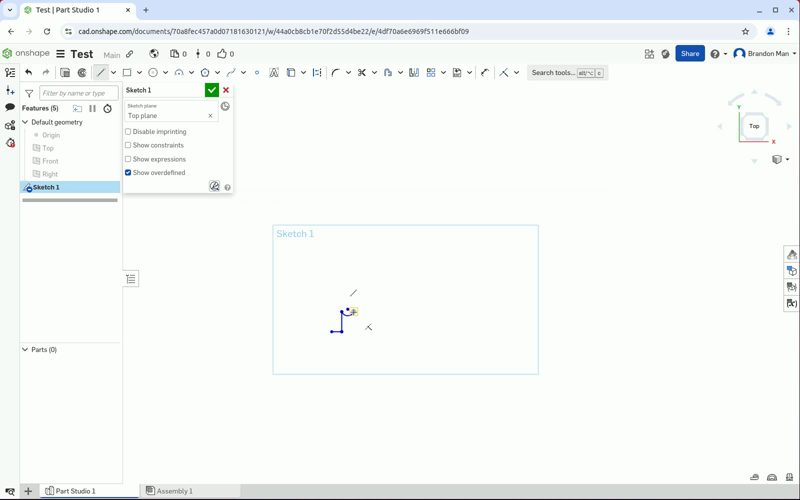
scroll(-6)
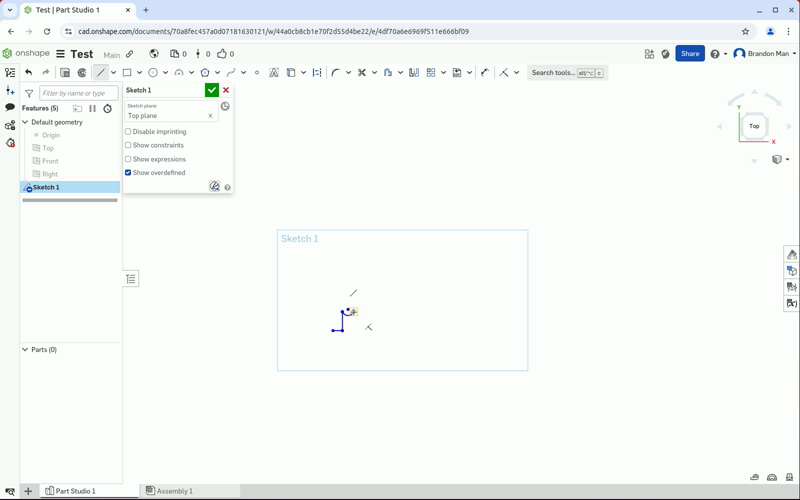
scroll(-6)
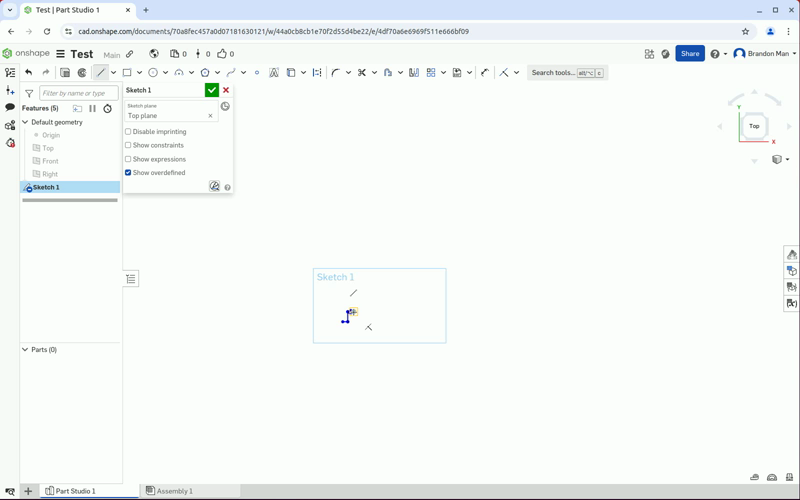
scroll(-6)
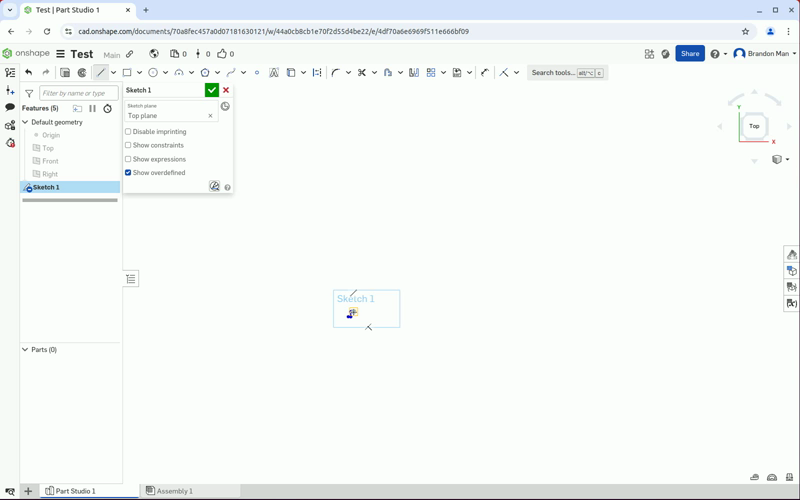
key_down(shift)
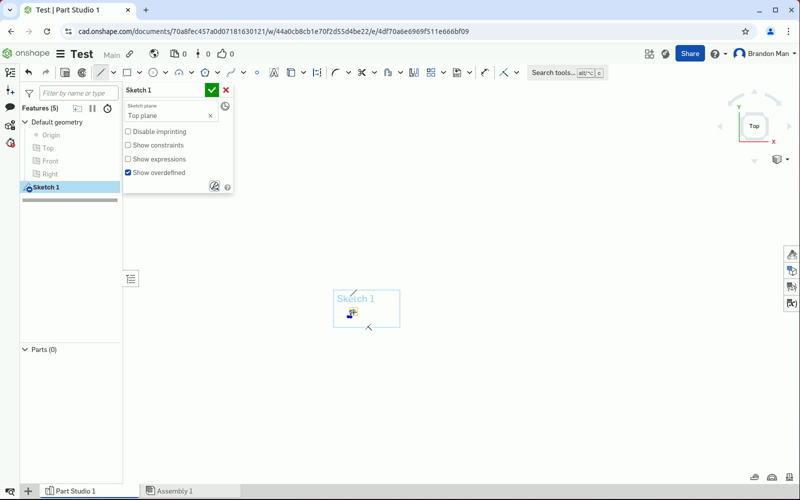
mouse_move(383, 311)
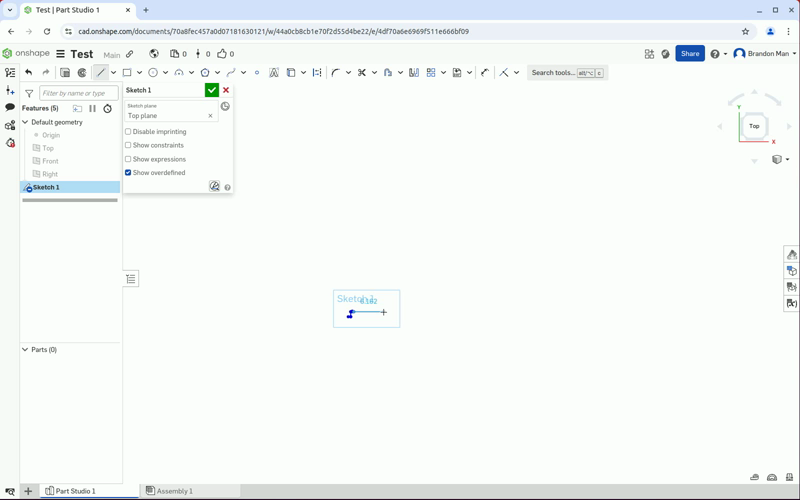
mouse_move(353, 316)
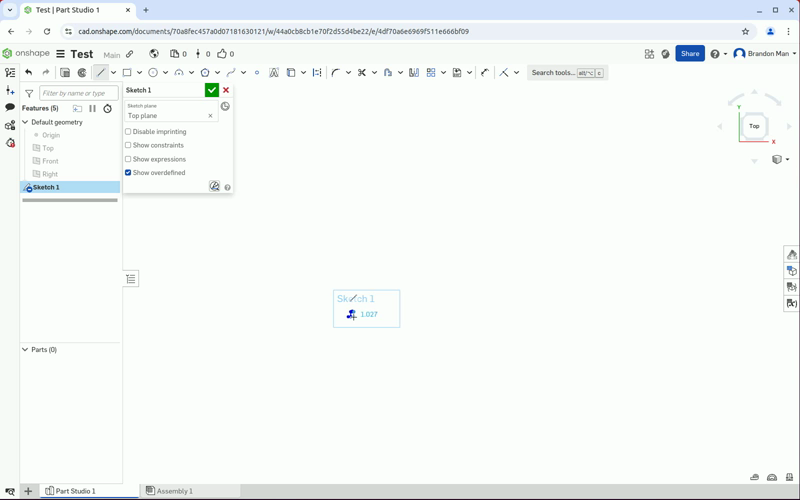
scroll(6)
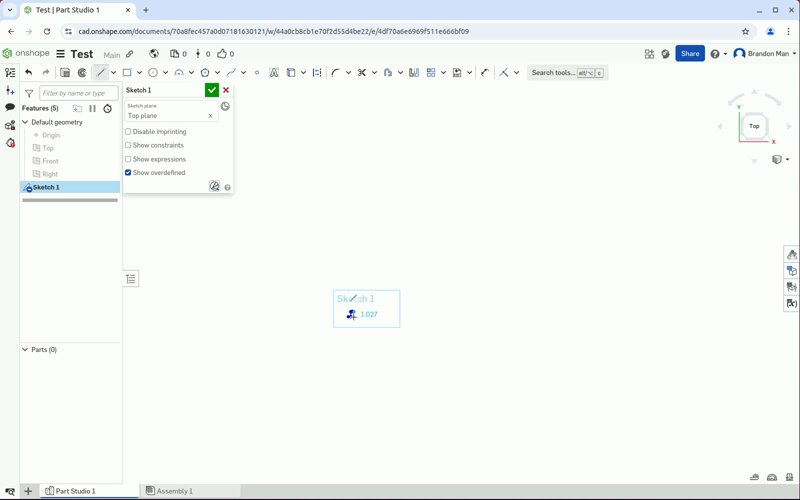
scroll(6)
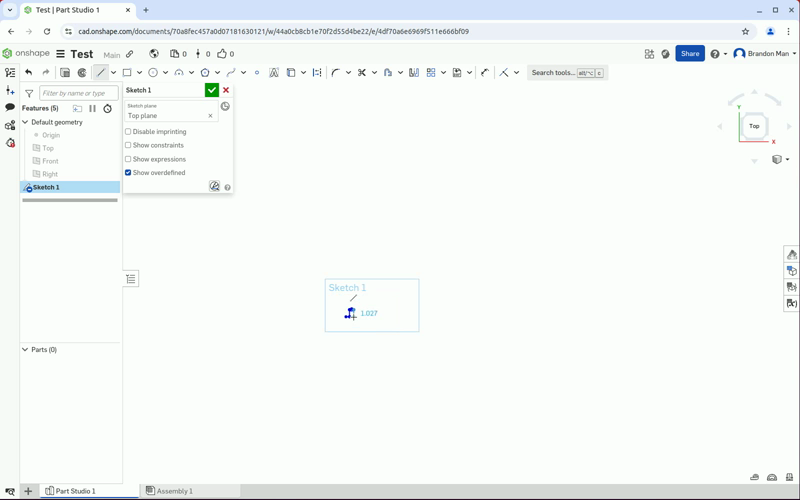
scroll(6)
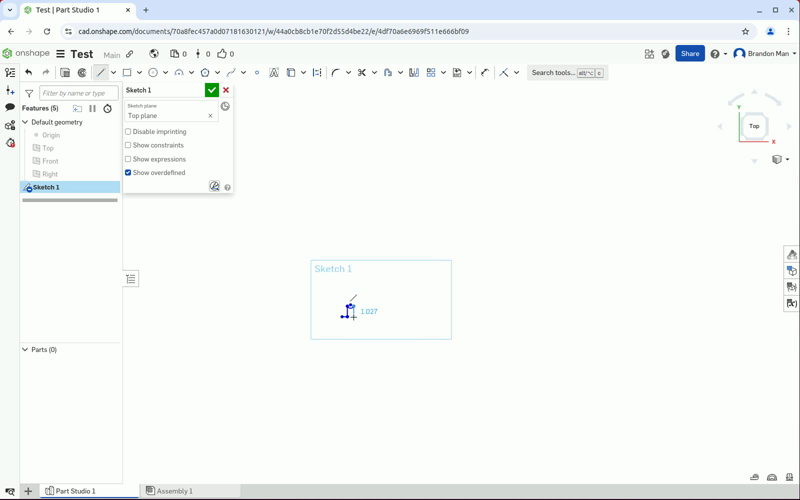
scroll(6)
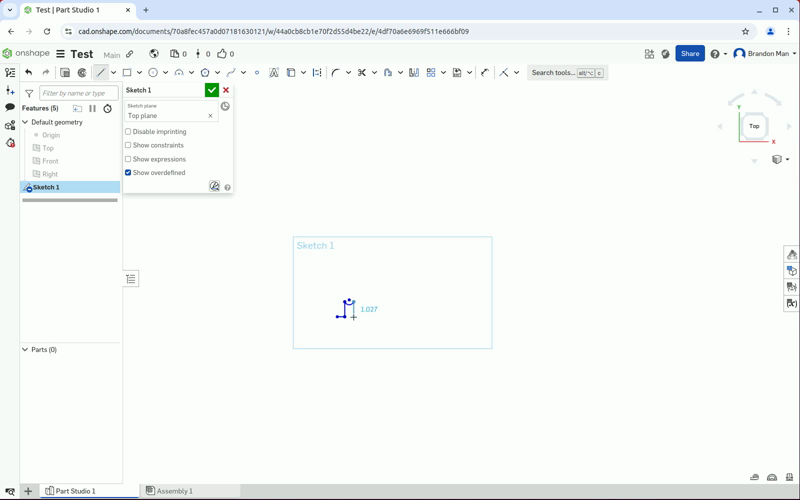
scroll(6)
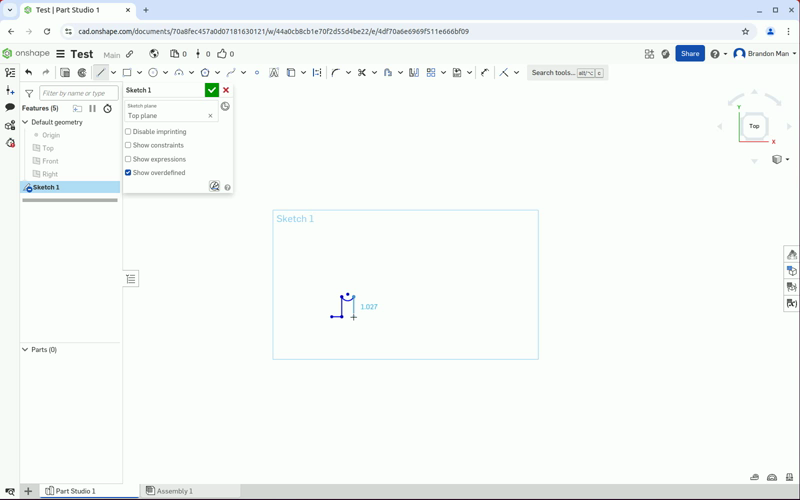
scroll(6)
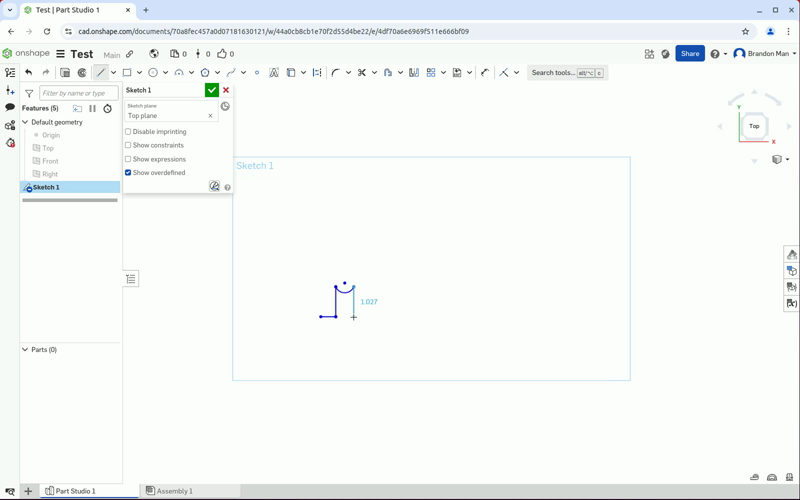
scroll(6)
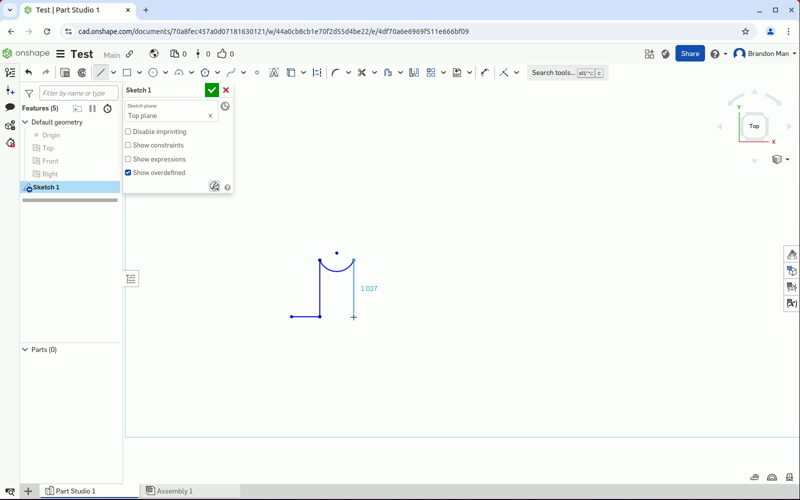
click(353, 316)
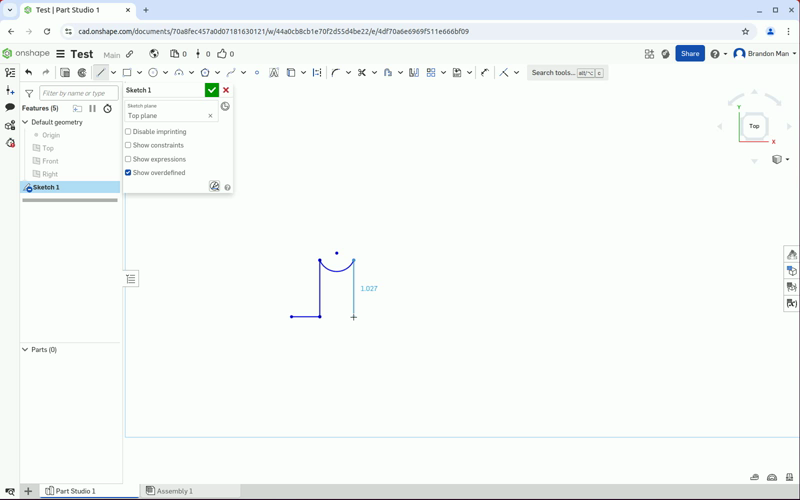
scroll(-6)
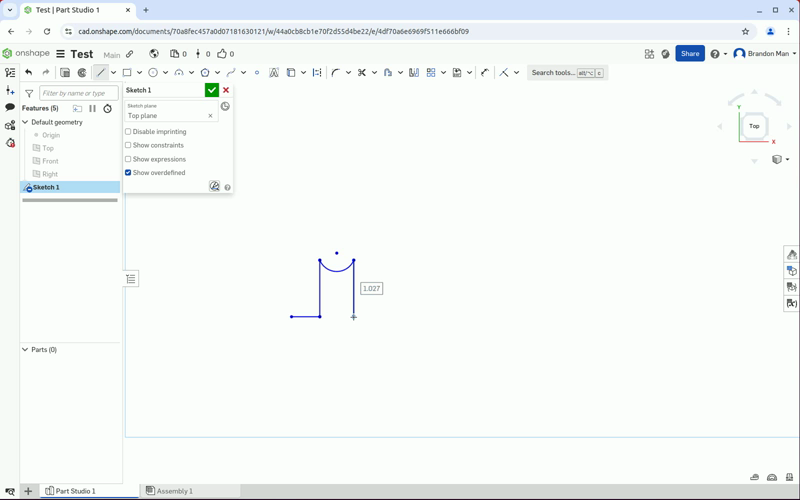
scroll(-6)
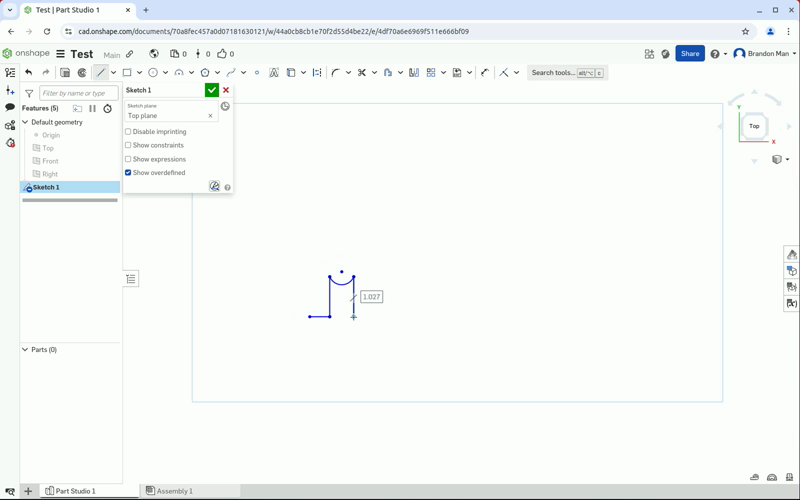
scroll(-6)
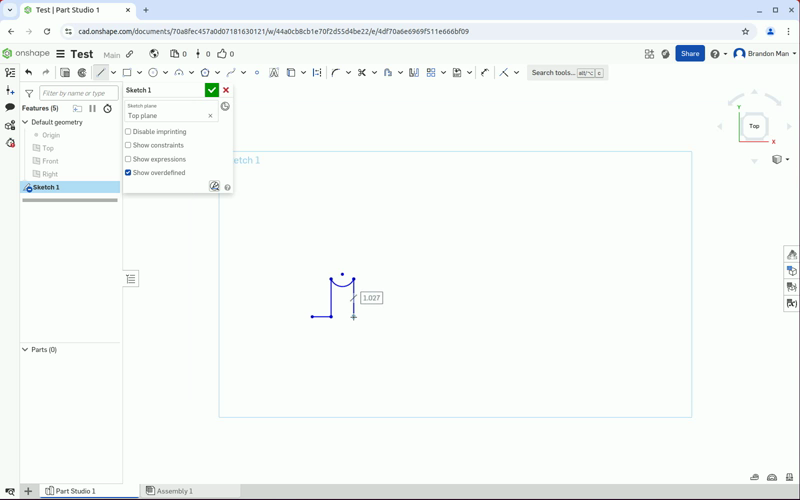
scroll(-6)
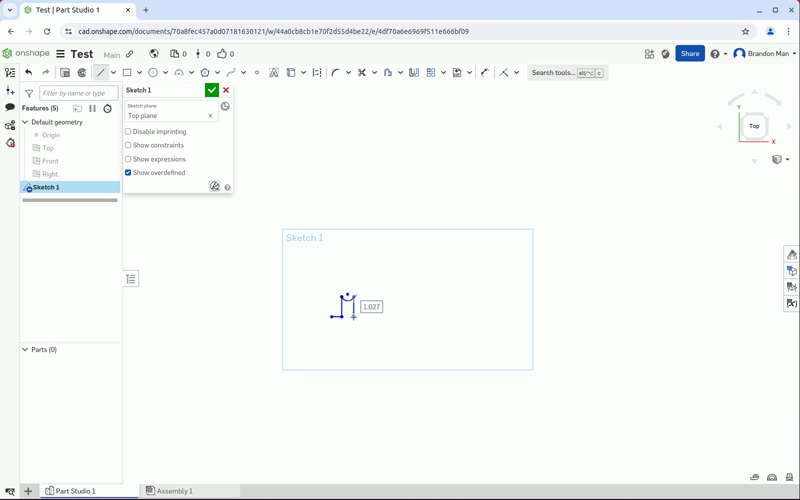
scroll(-6)
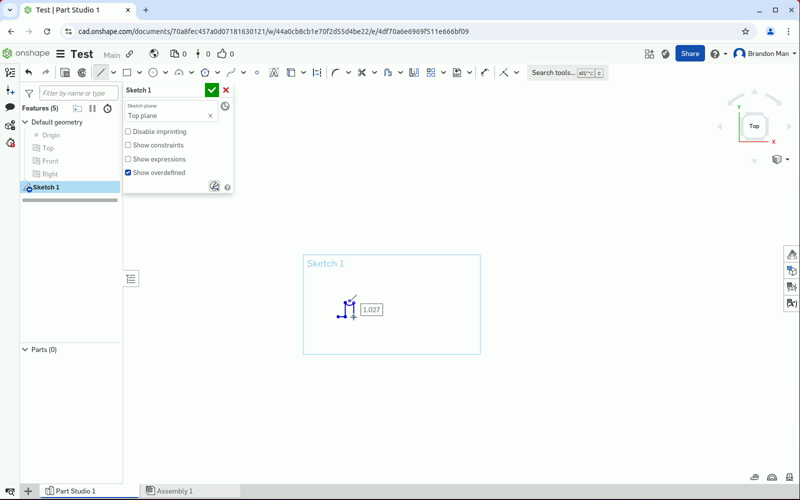
scroll(-6)
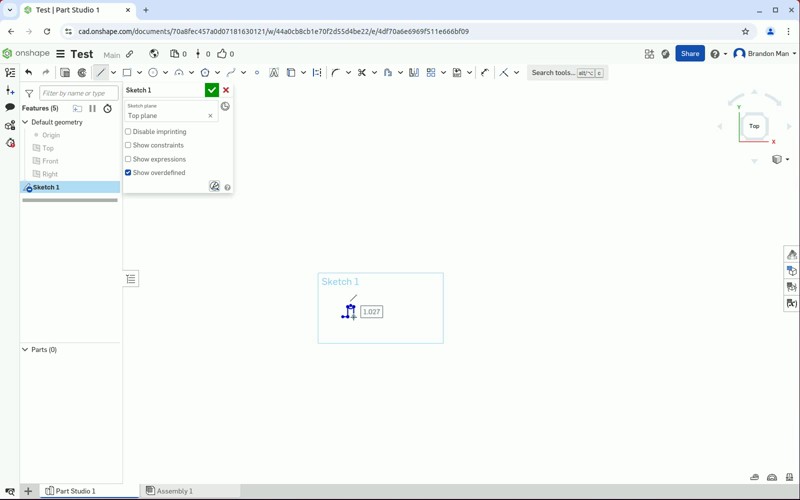
scroll(-6)
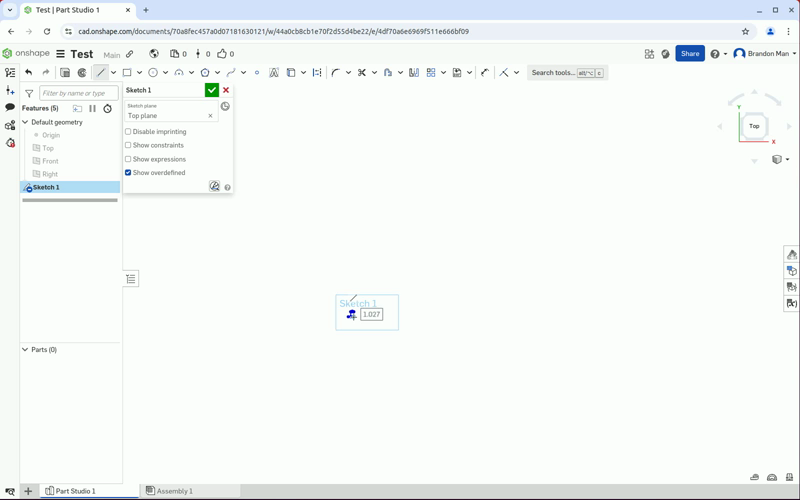
key_up(shift)
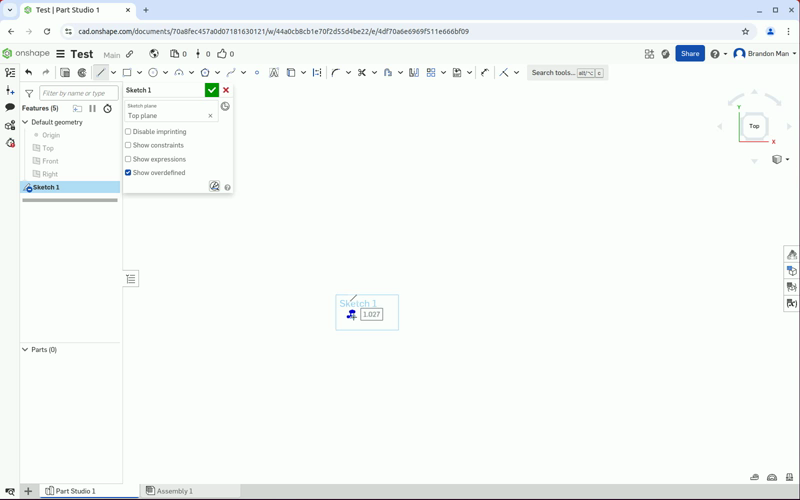
key_down(shift)
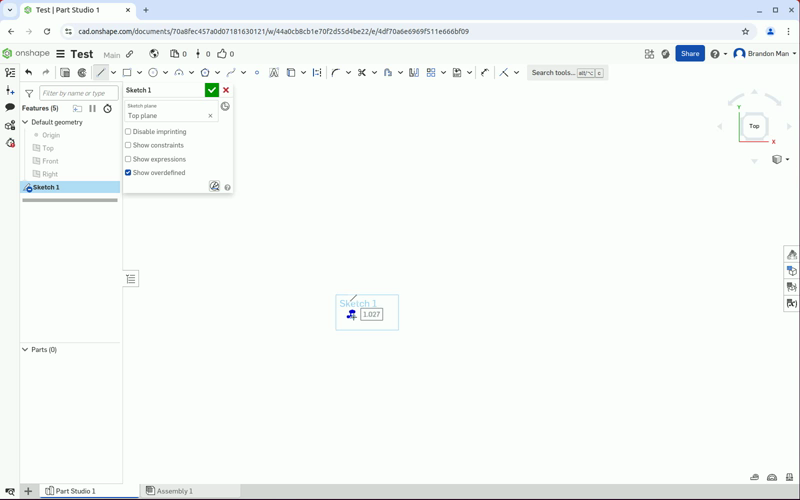
mouse_move(383, 316)
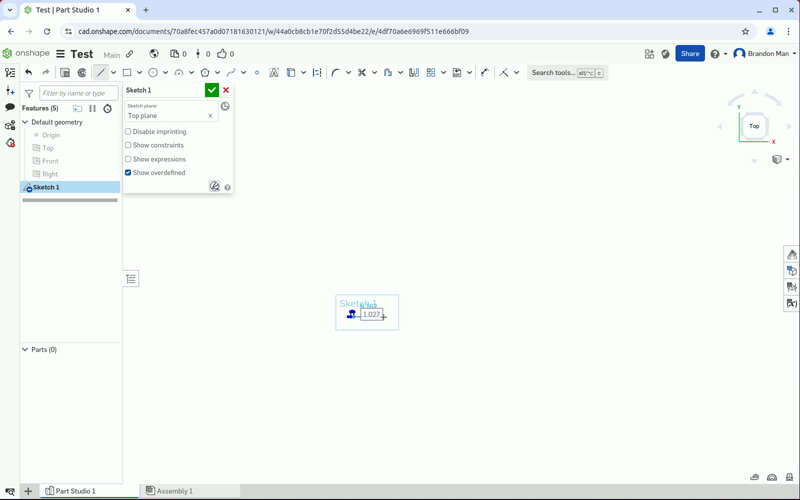
mouse_move(356, 316)
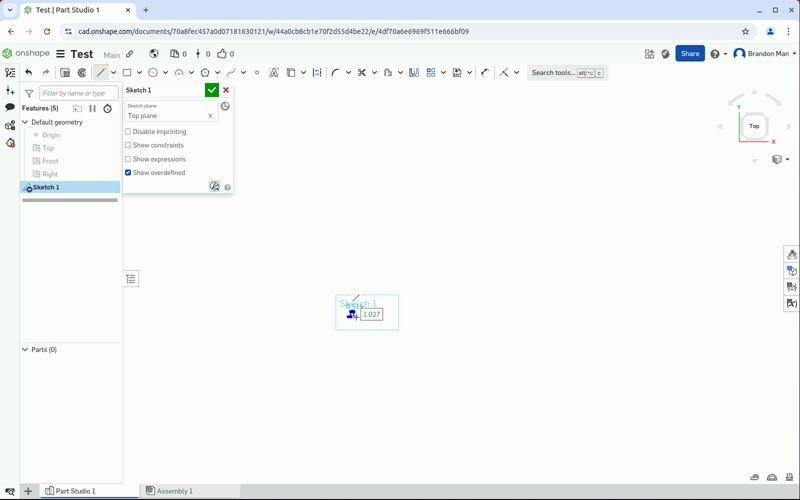
scroll(6)
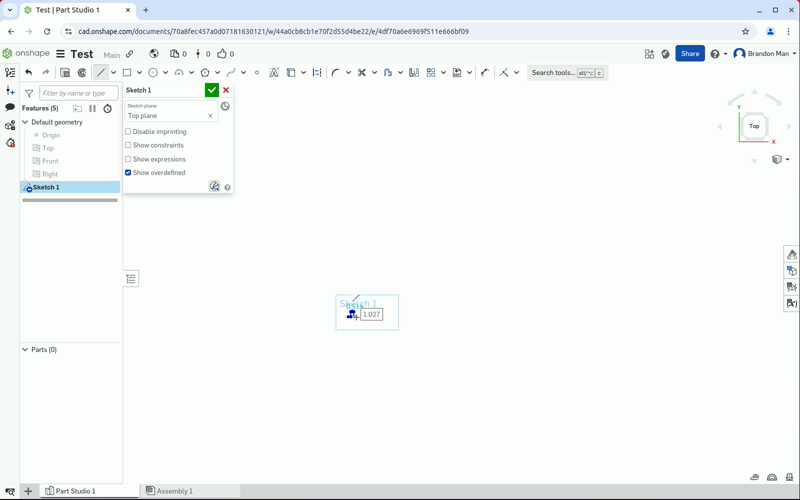
scroll(6)
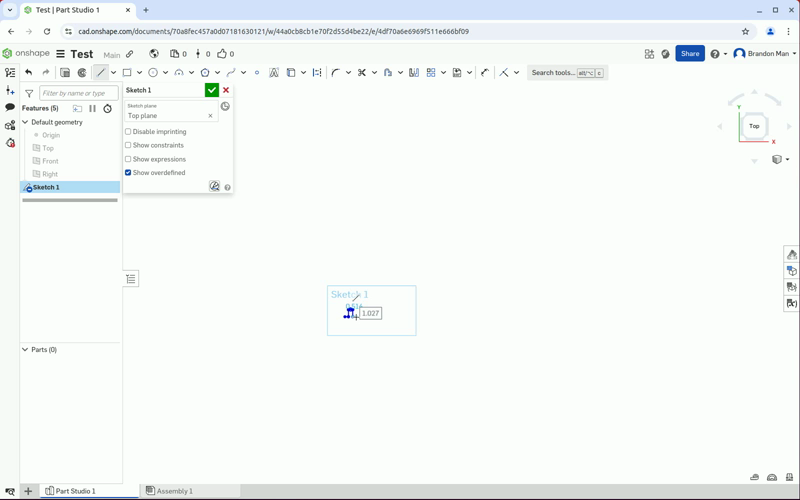
scroll(6)
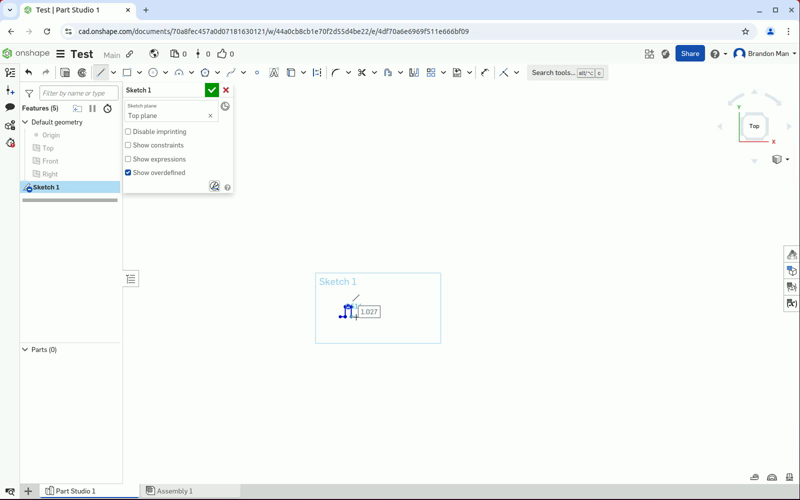
scroll(6)
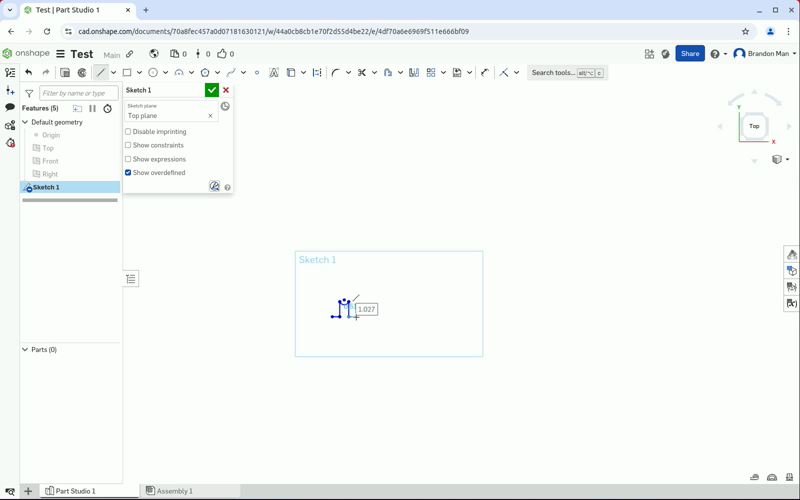
scroll(6)
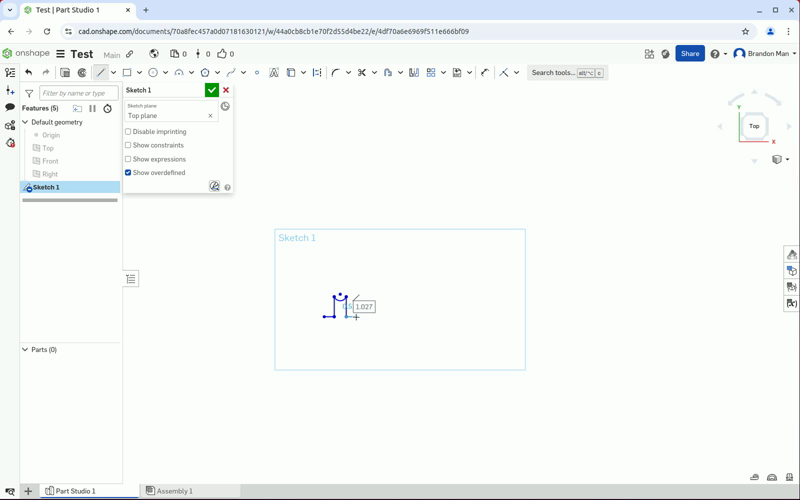
scroll(6)
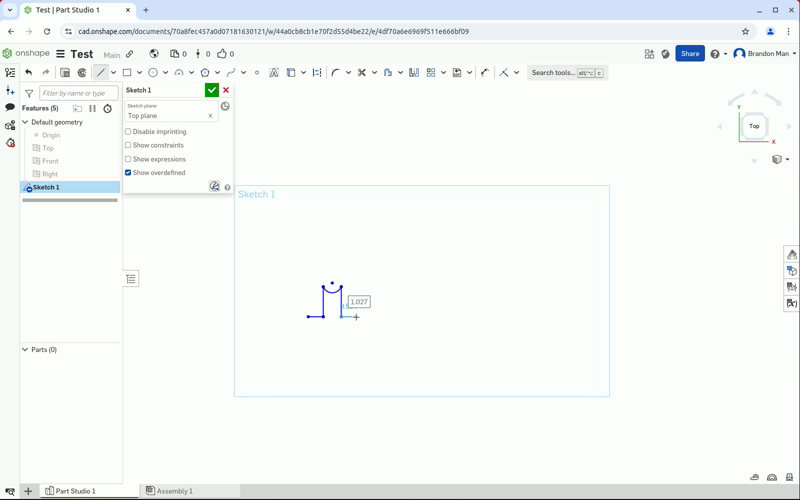
scroll(6)
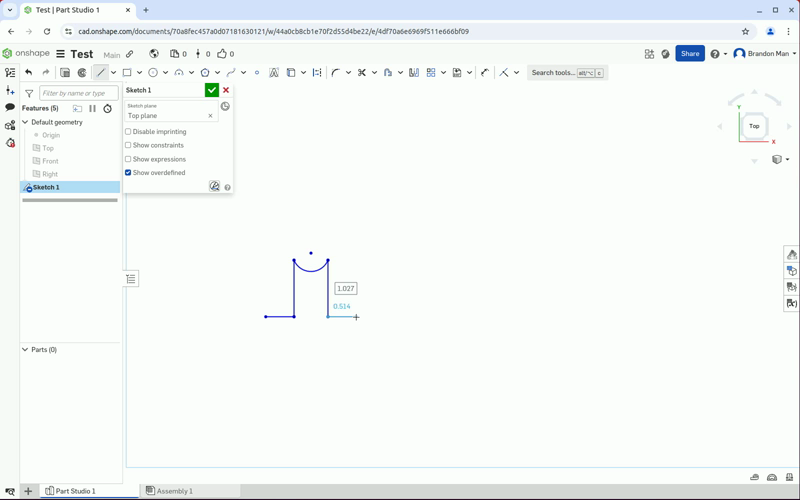
click(356, 316)
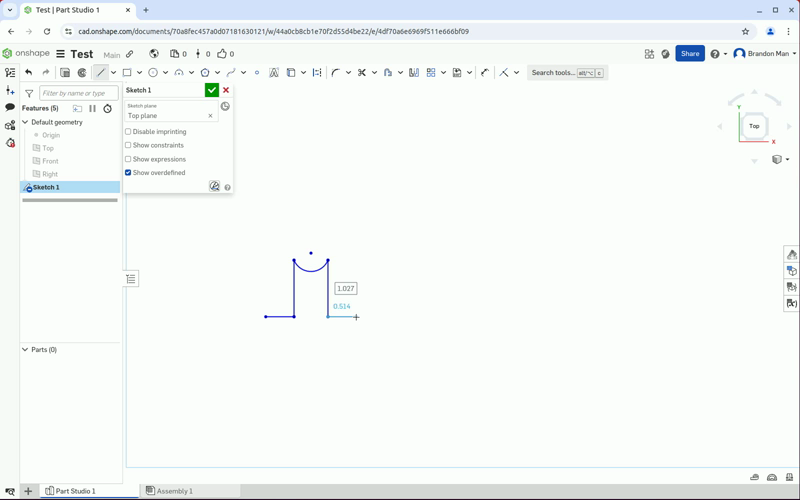
scroll(-6)
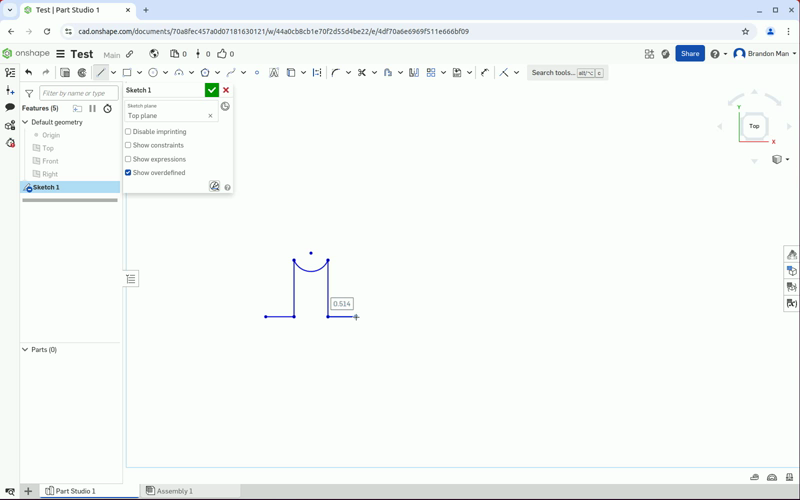
scroll(-6)
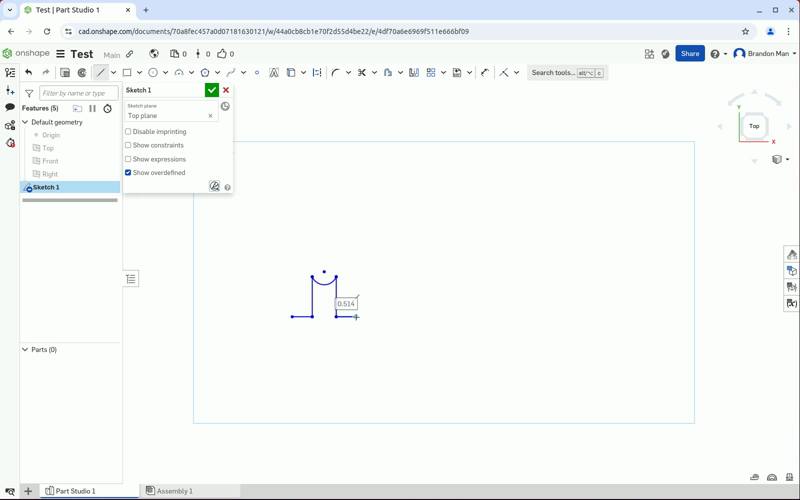
scroll(-6)
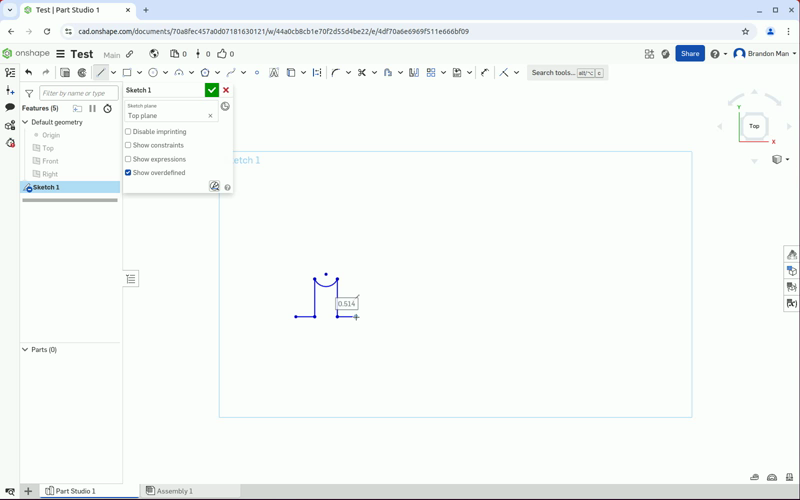
scroll(-6)
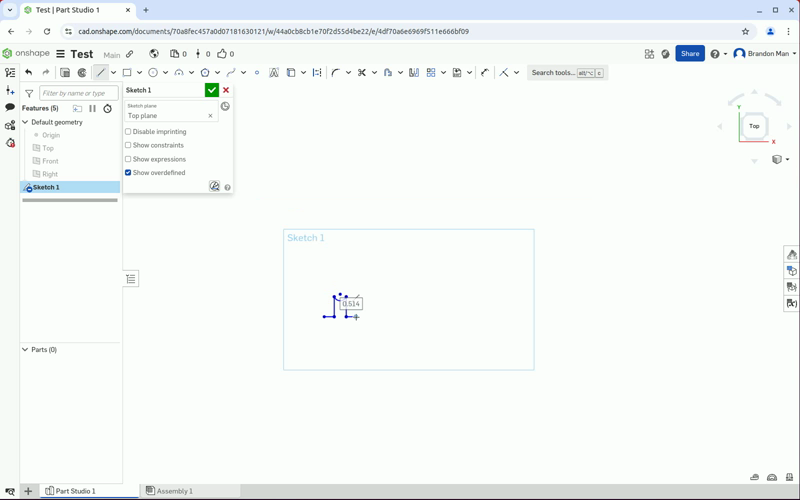
scroll(-6)
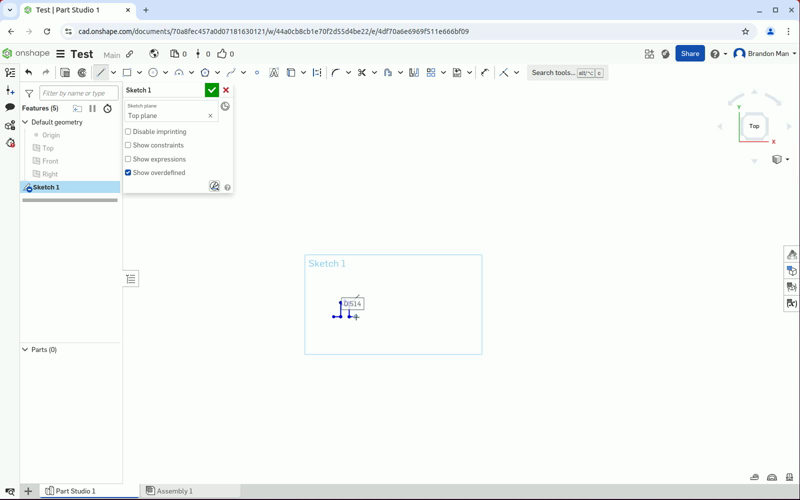
scroll(-6)
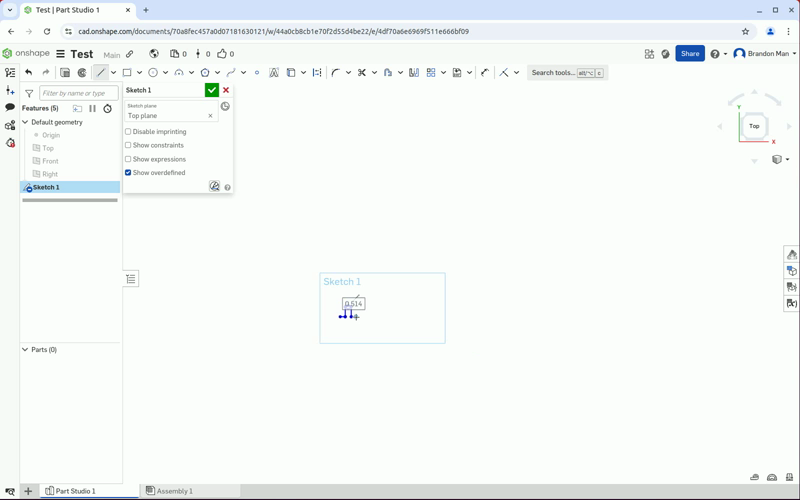
scroll(-6)
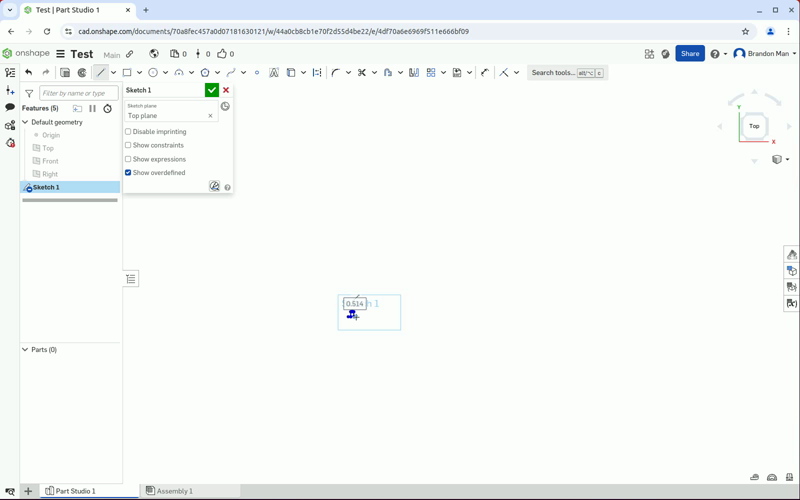
key_up(shift)
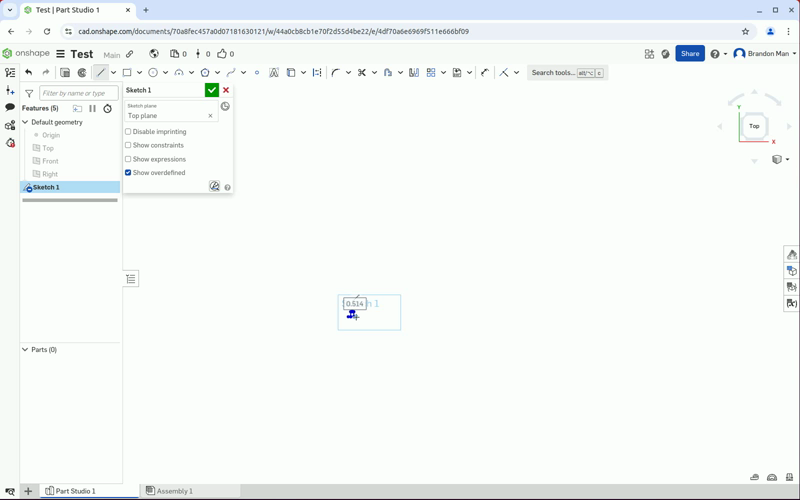
key_down(shift)
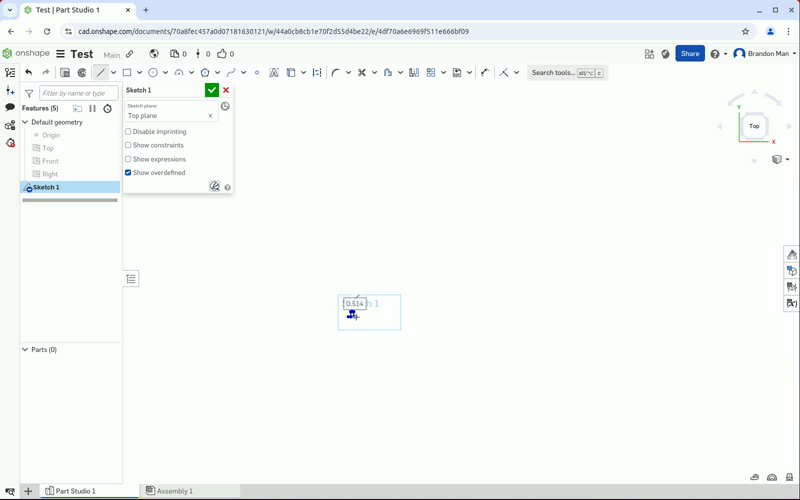
mouse_move(386, 316)
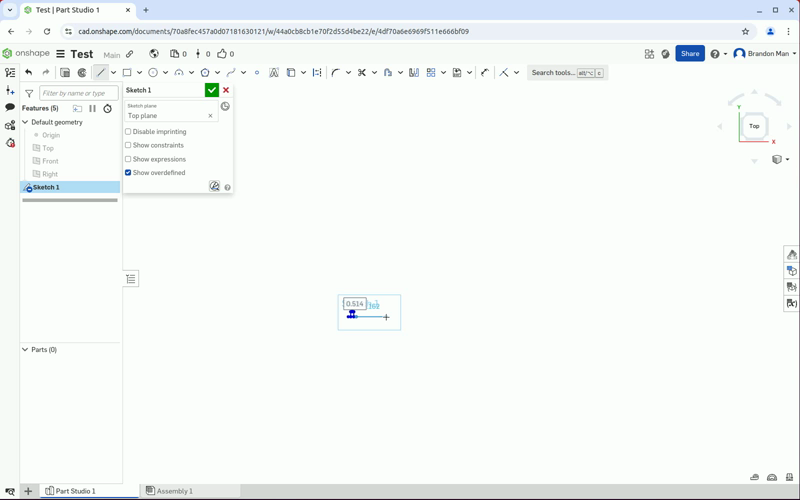
mouse_move(356, 306)
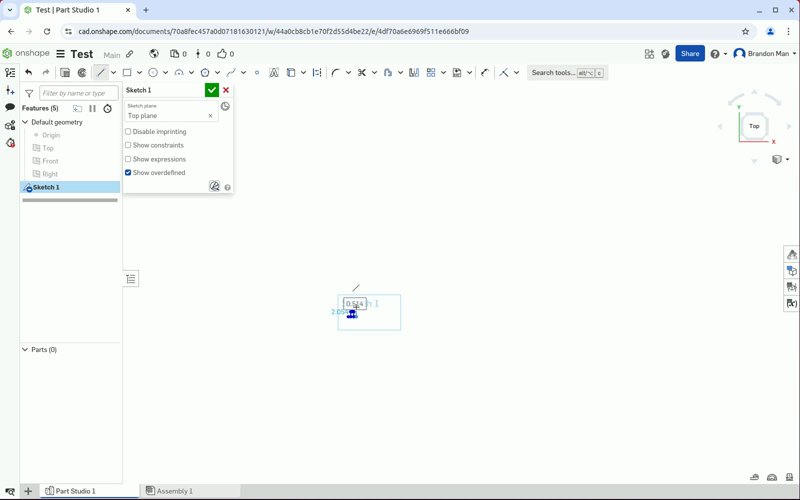
click(356, 306)
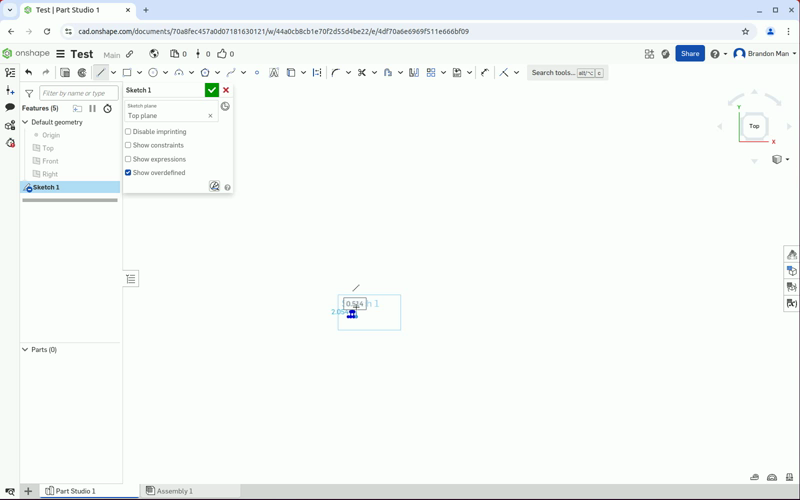
key_up(shift)
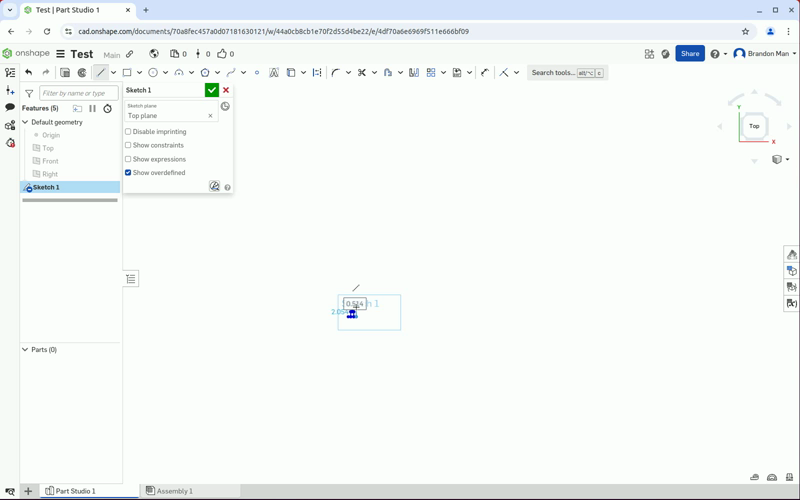
key_down(shift)
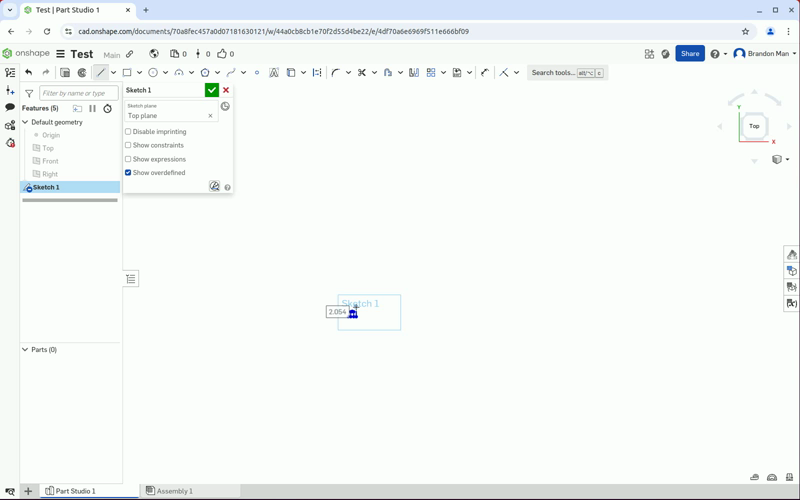
mouse_move(386, 306)
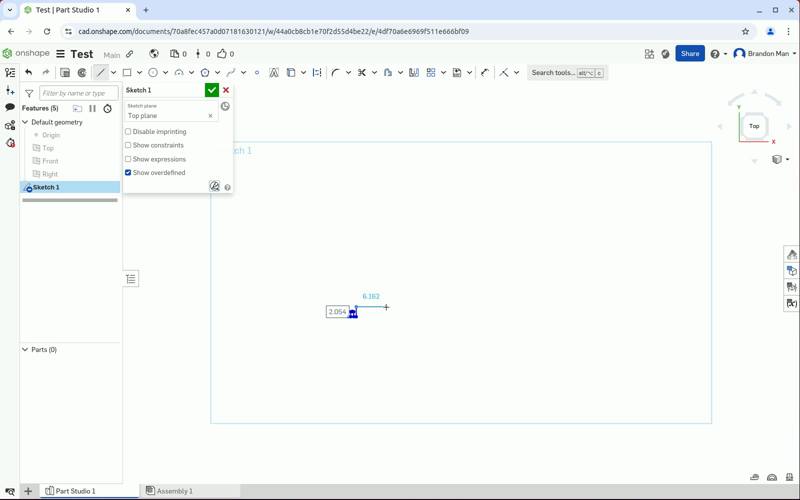
mouse_move(348, 306)
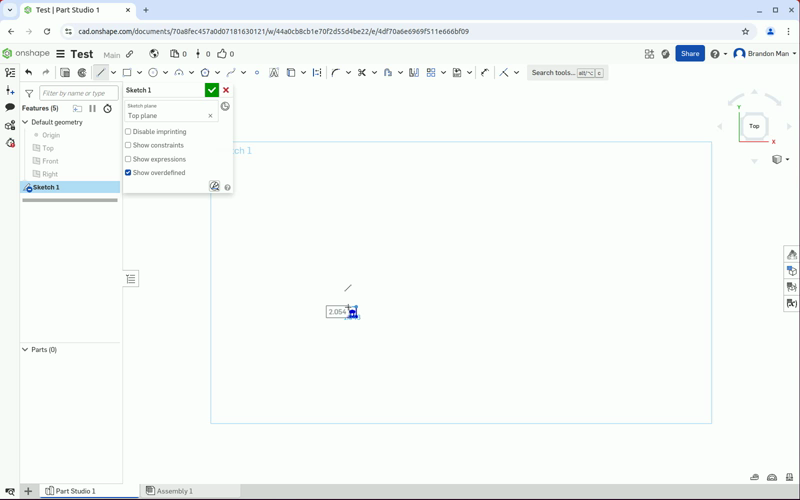
click(348, 306)
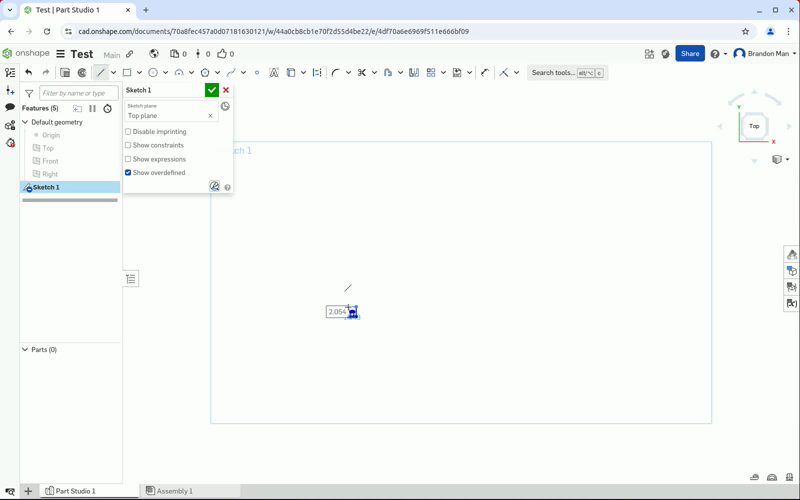
key_up(shift)
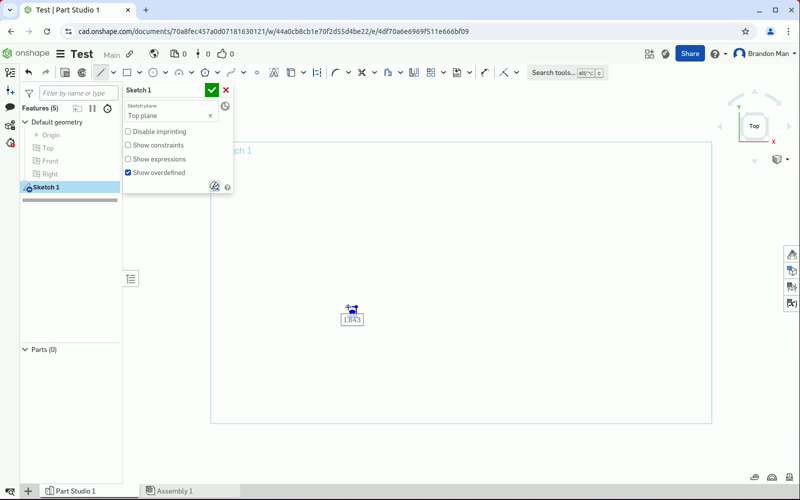
mouse_move(378, 306)
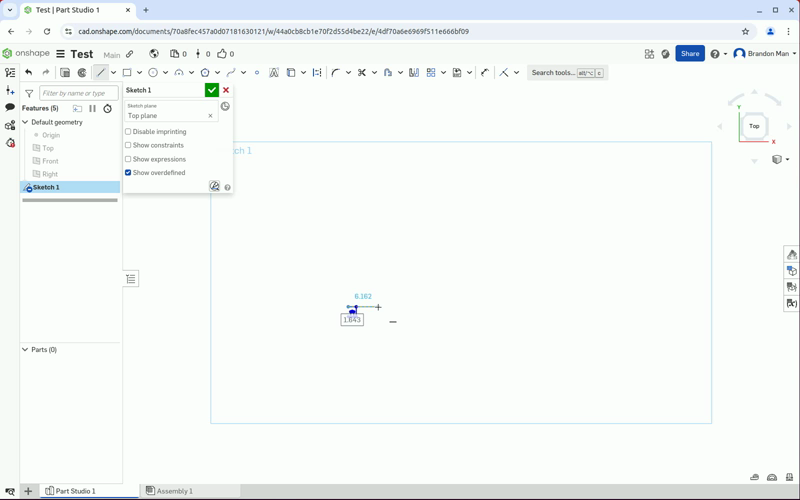
key_down(shift)
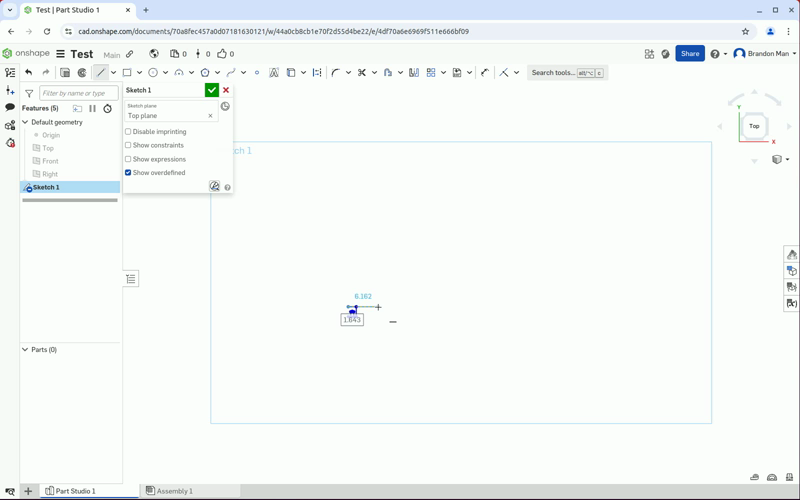
mouse_move(348, 316)
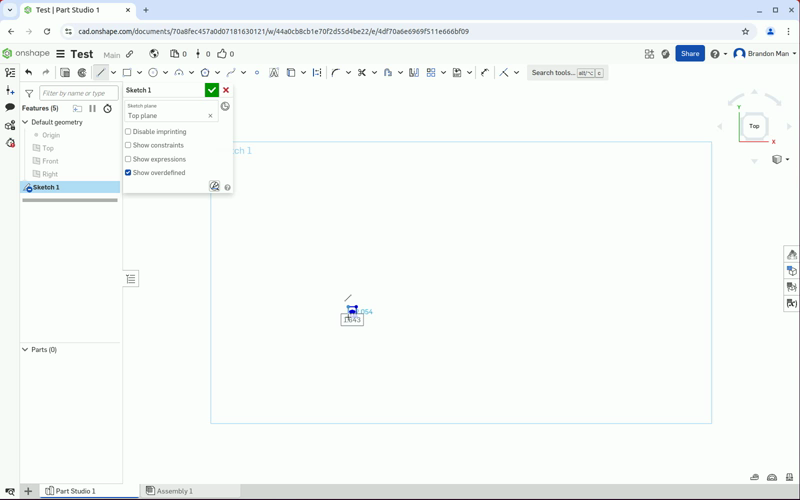
scroll(6)
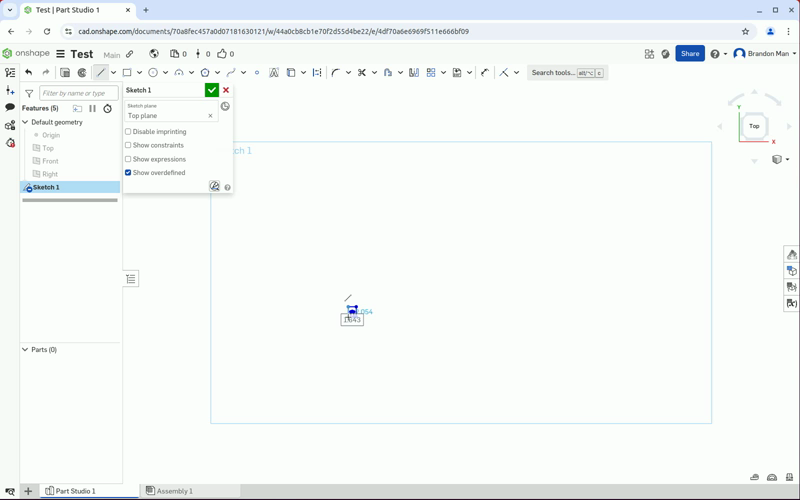
scroll(6)
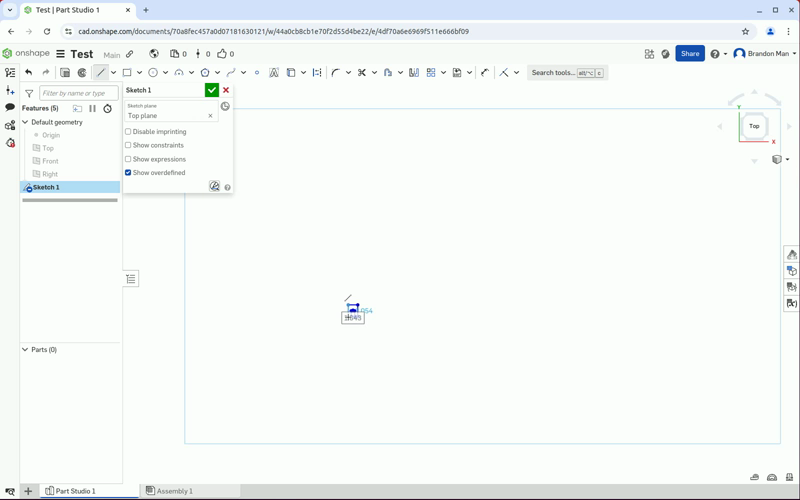
scroll(6)
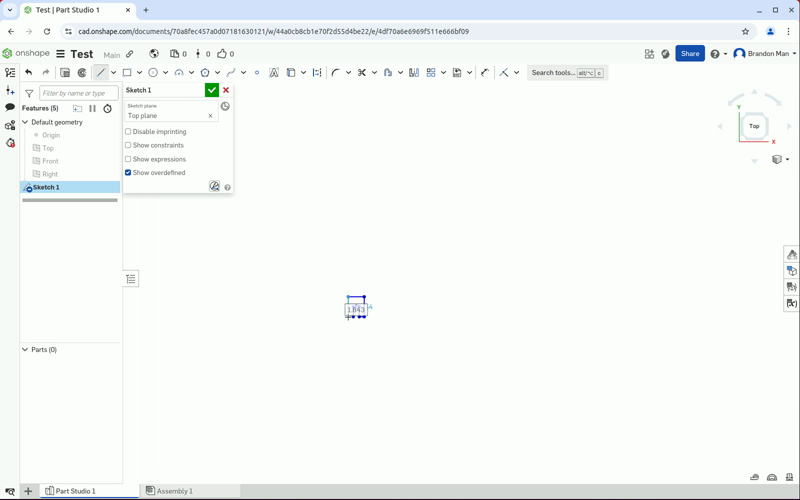
scroll(6)
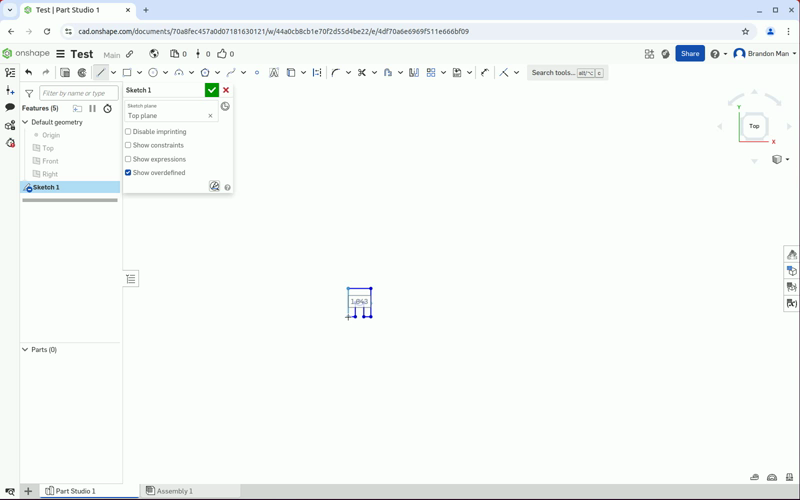
scroll(6)
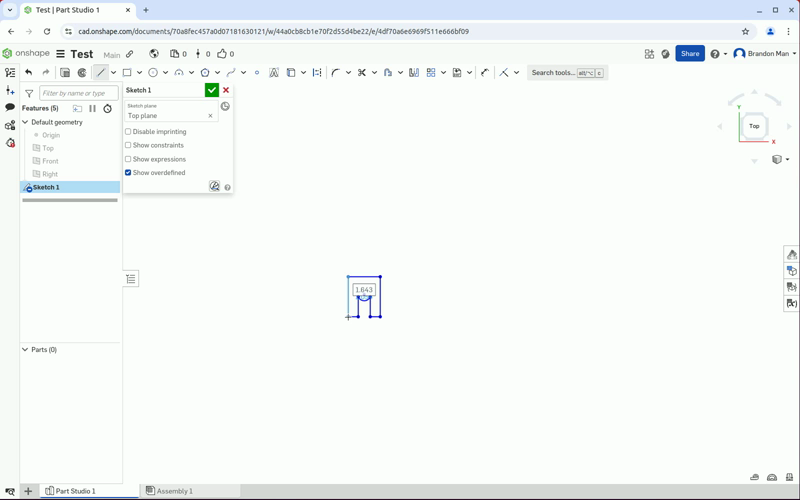
scroll(6)
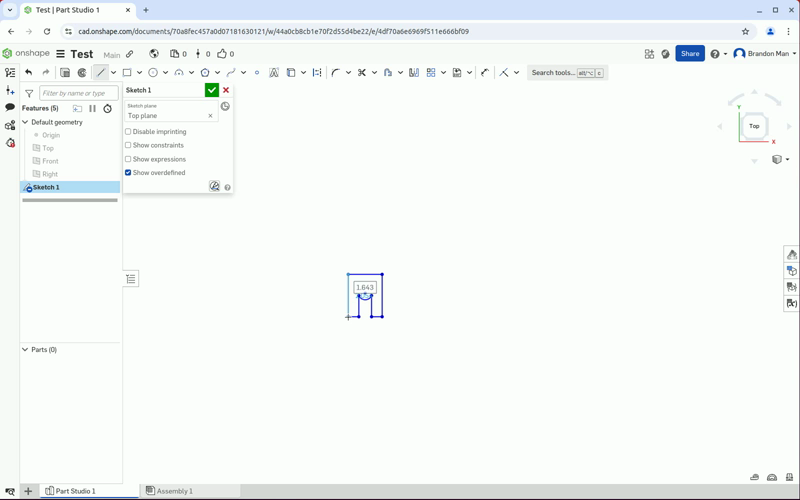
scroll(6)
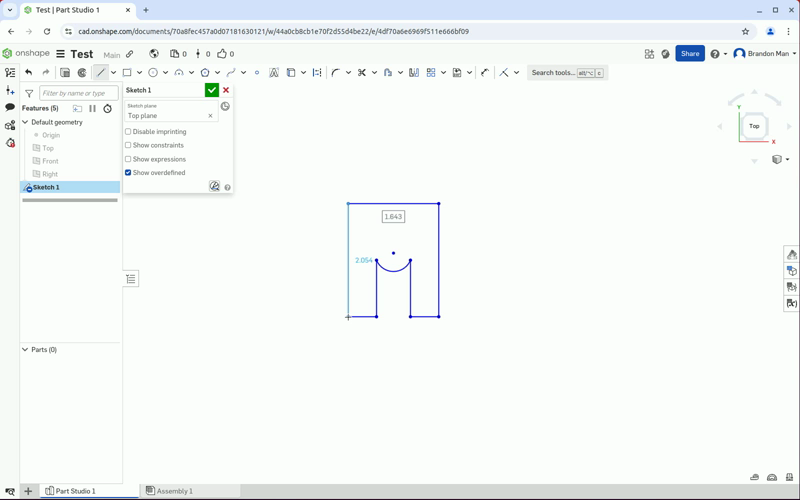
key_up(shift)
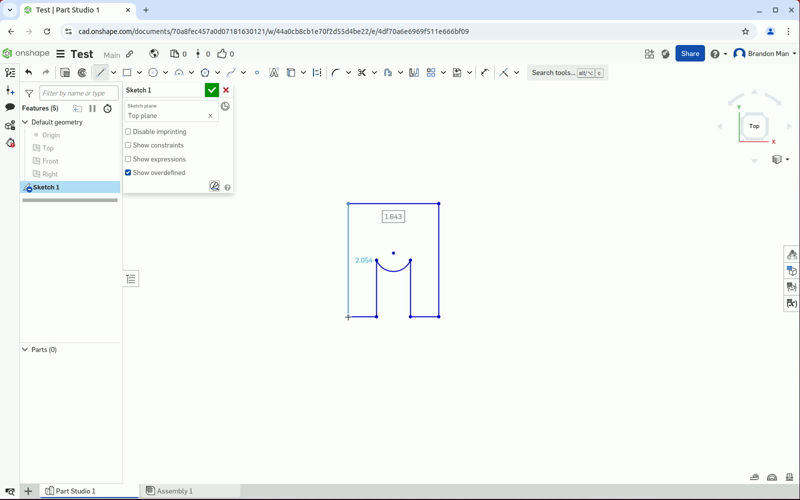
click(348, 316)
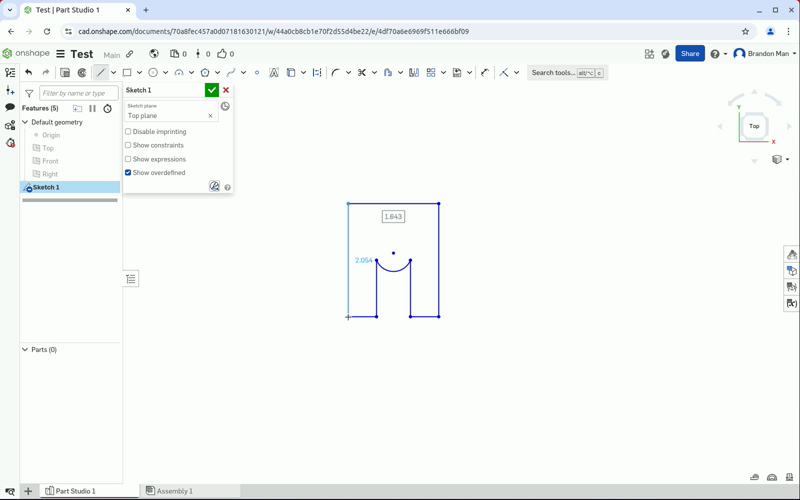
scroll(-6)
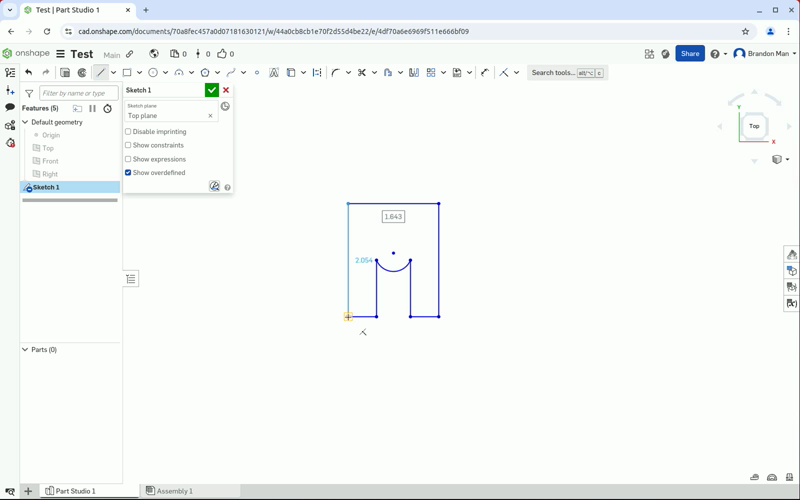
scroll(-6)
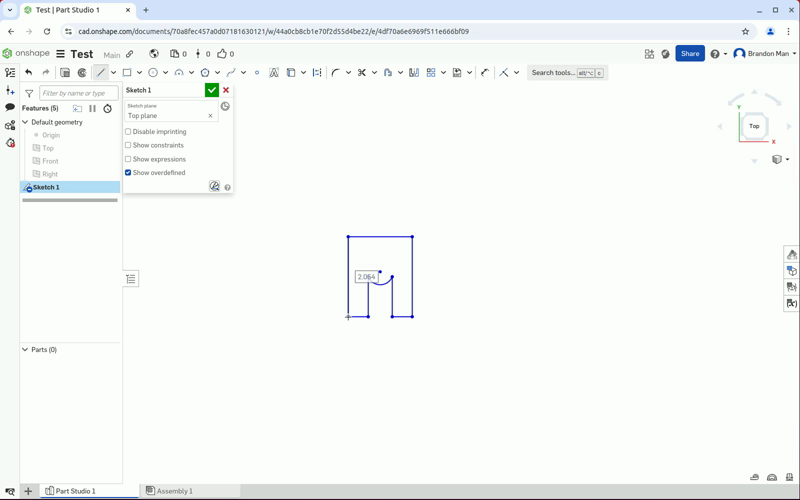
scroll(-6)
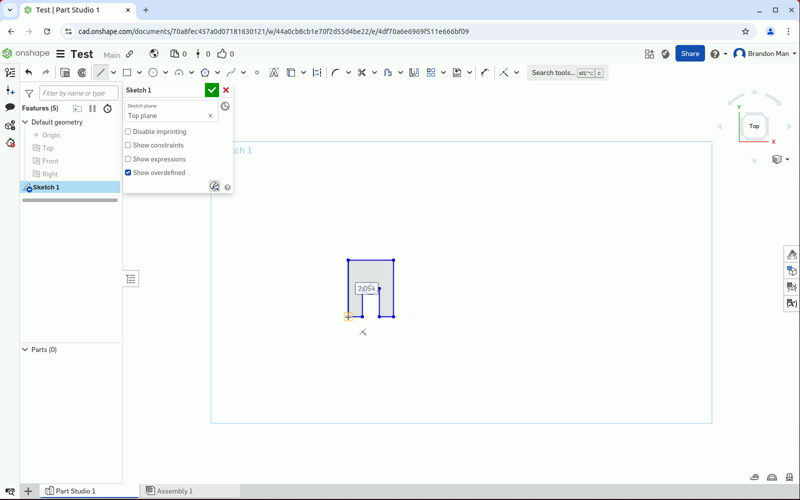
scroll(-6)
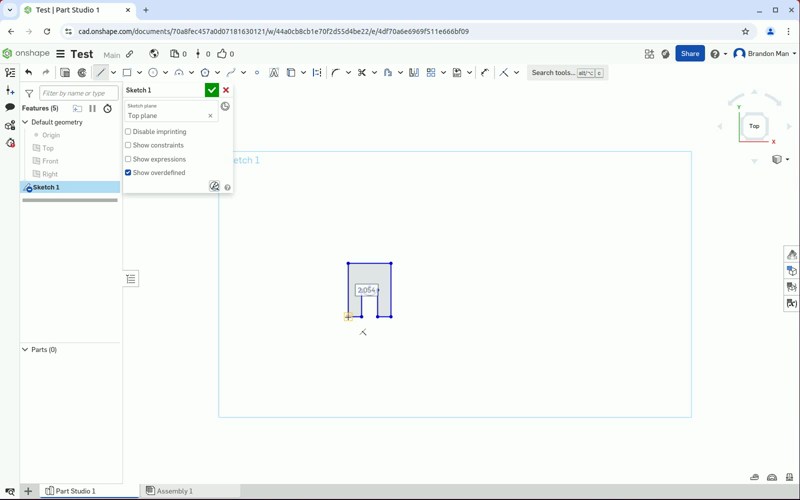
scroll(-6)
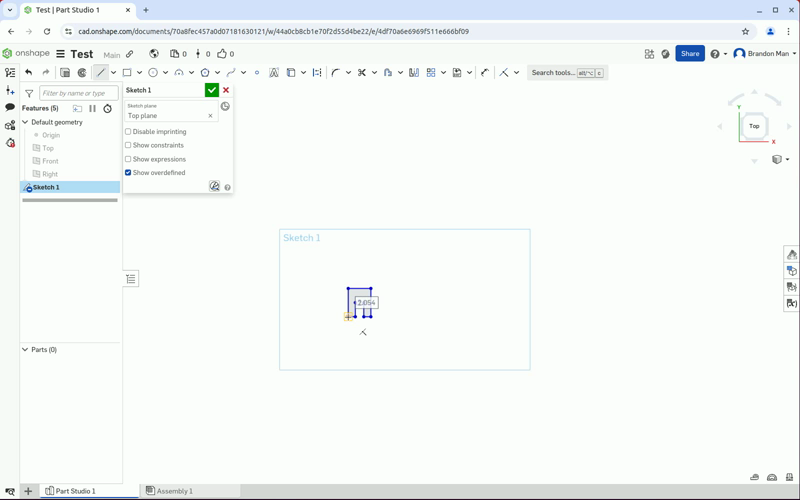
scroll(-6)
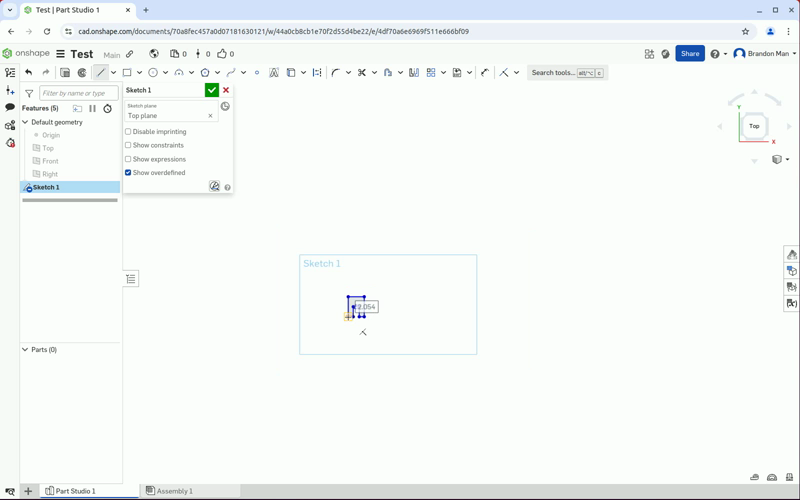
scroll(-6)
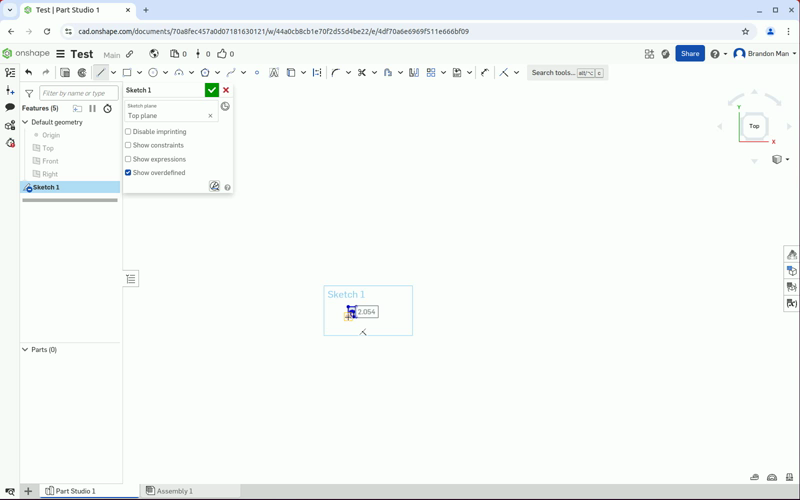
key(esc)
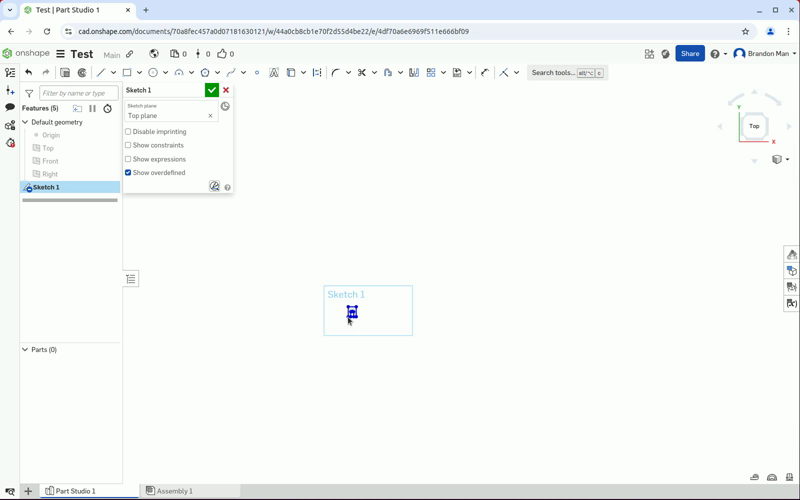
mouse_move(355, 315)
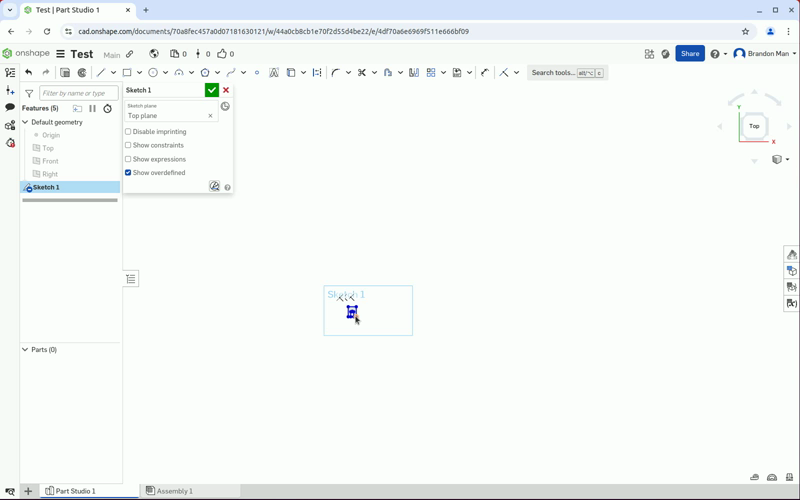
scroll(6)
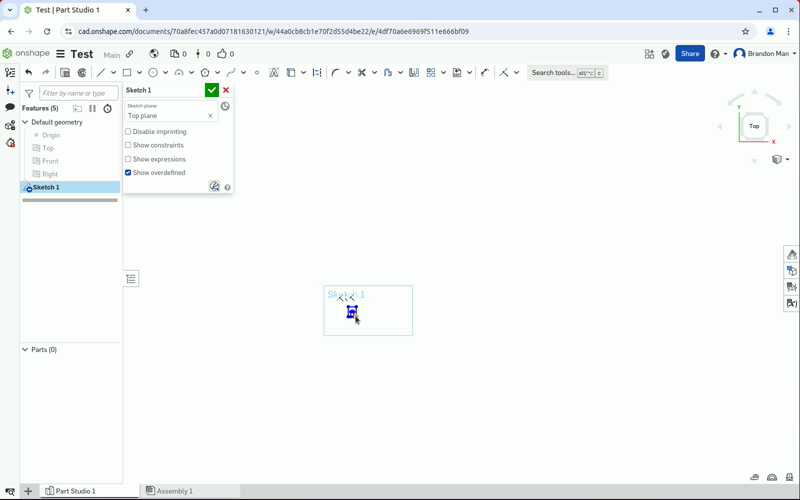
scroll(6)
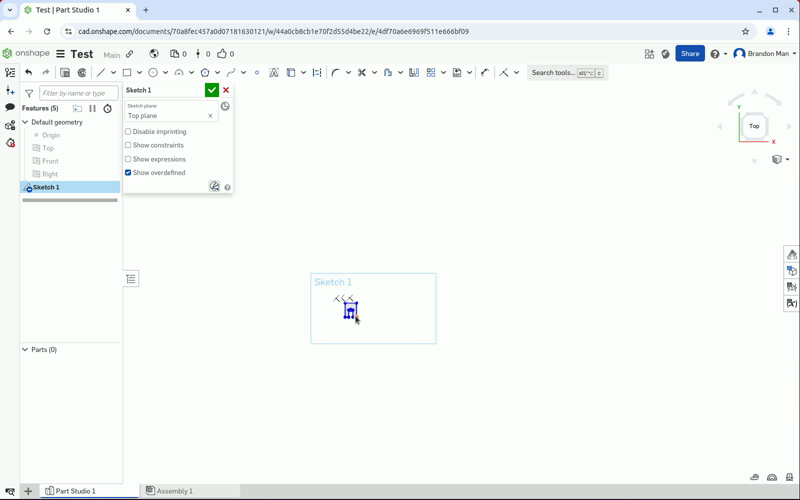
scroll(6)
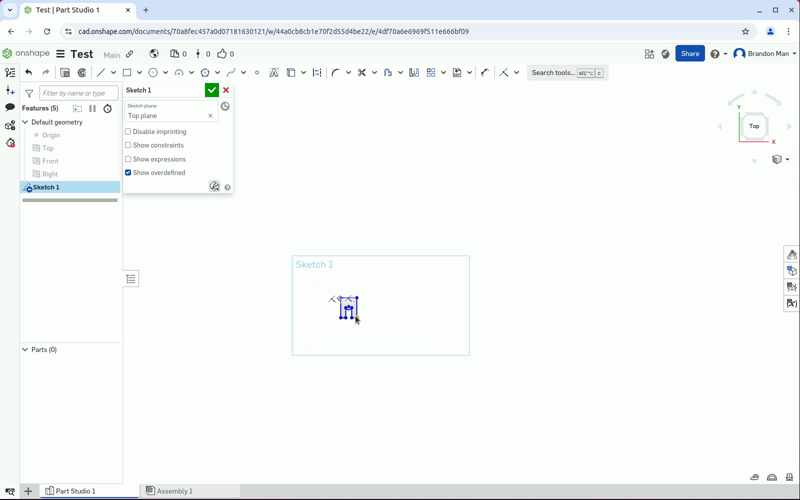
scroll(6)
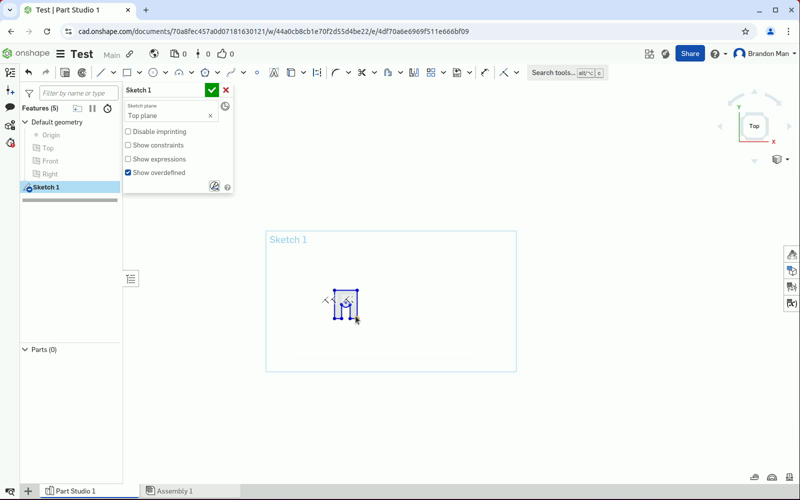
scroll(6)
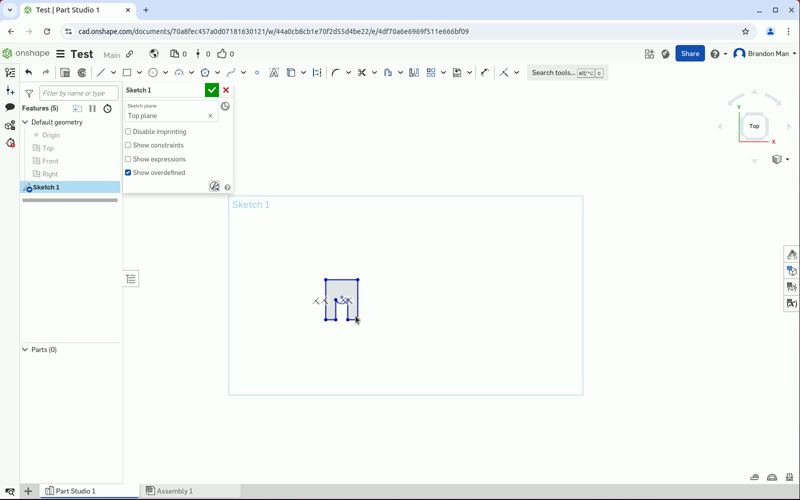
scroll(6)
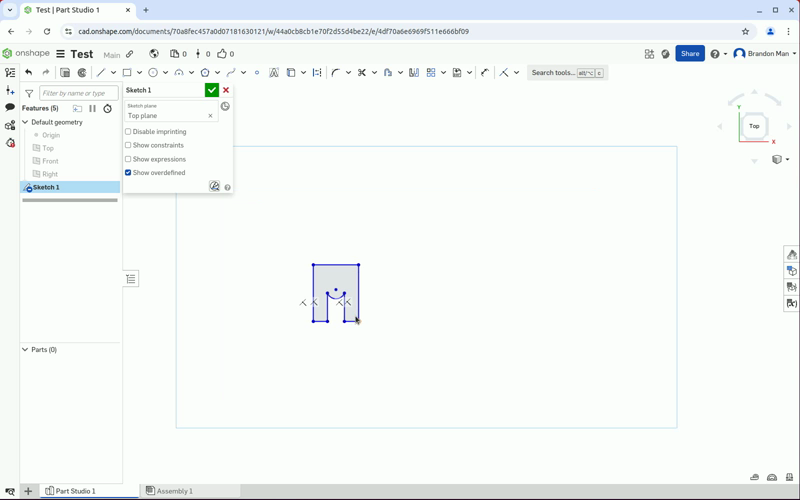
scroll(6)
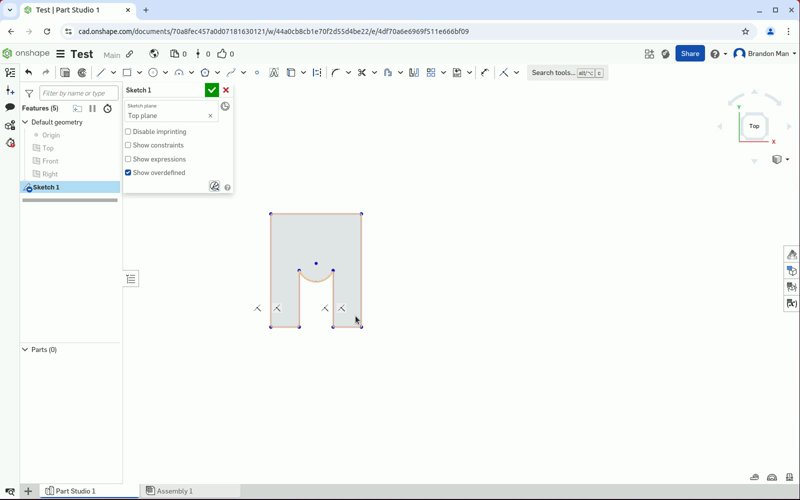
click(355, 315)
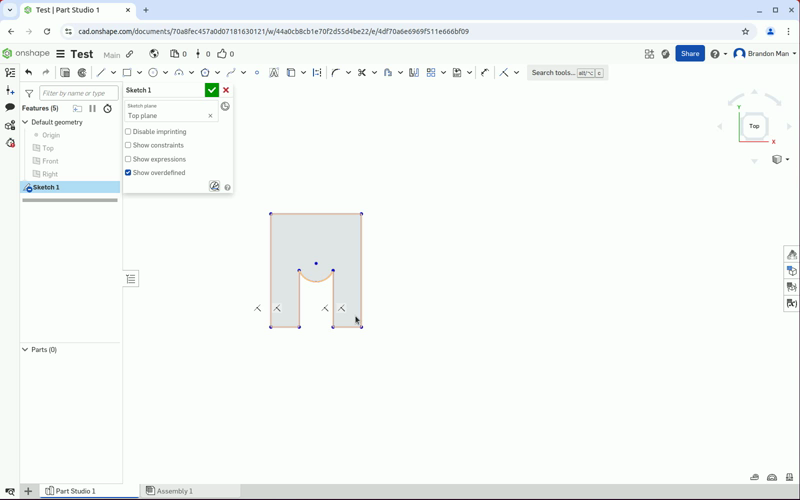
scroll(-6)
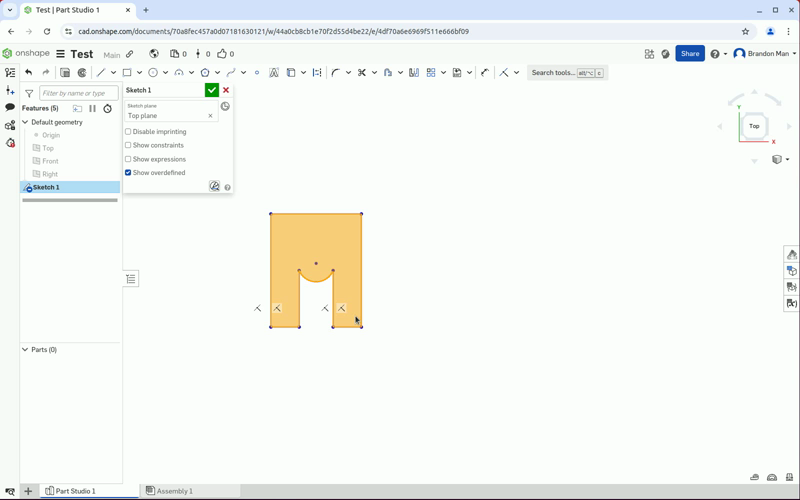
scroll(-6)
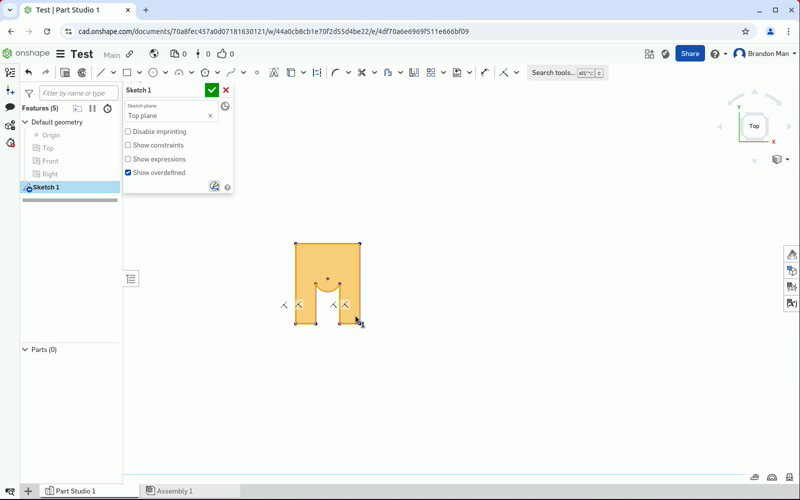
scroll(-6)
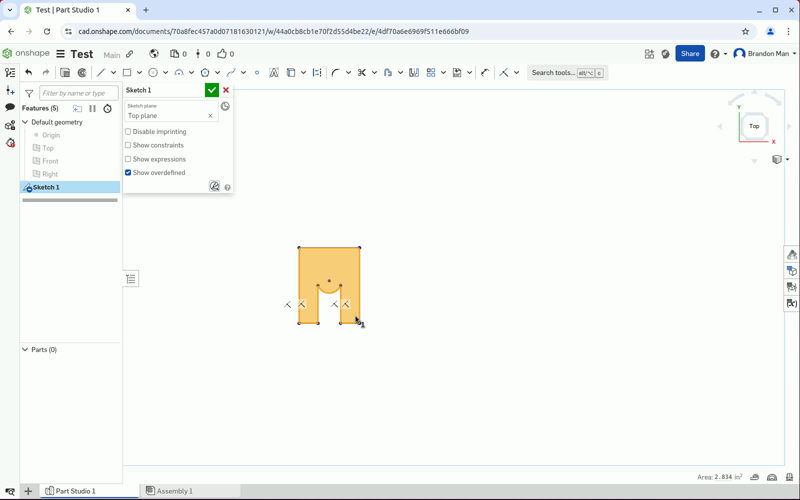
scroll(-6)
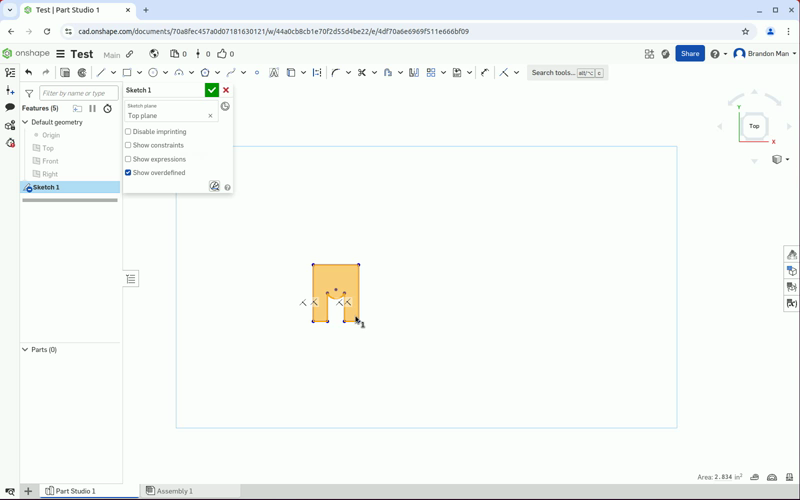
scroll(-6)
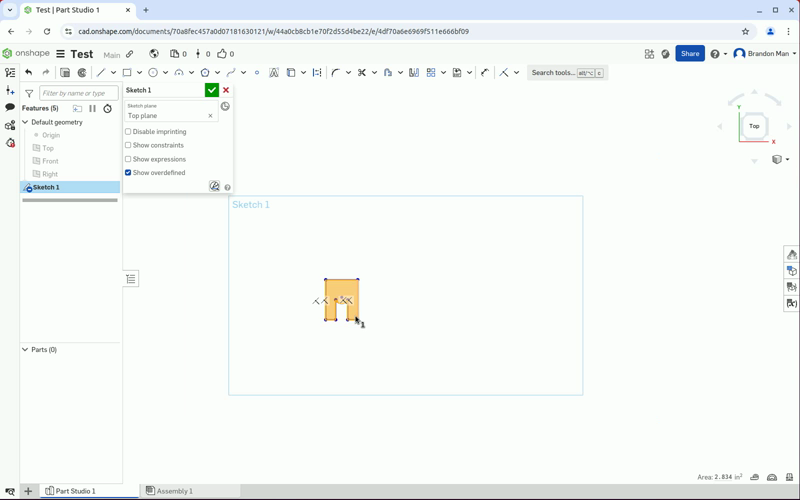
scroll(-6)
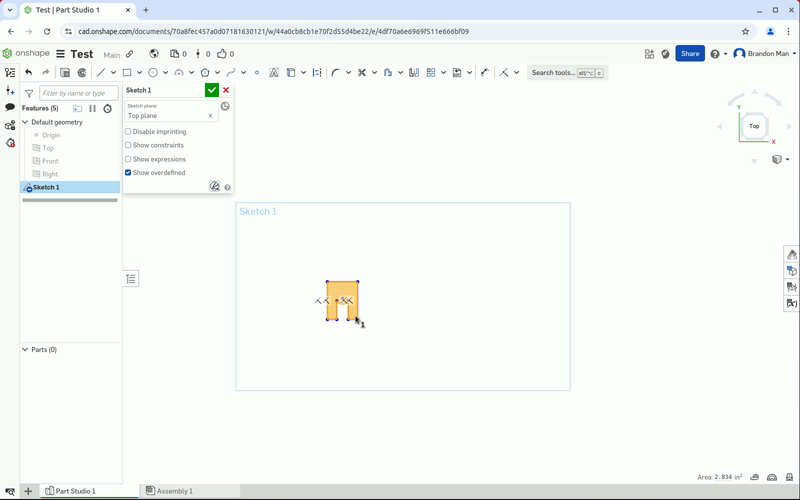
scroll(-6)
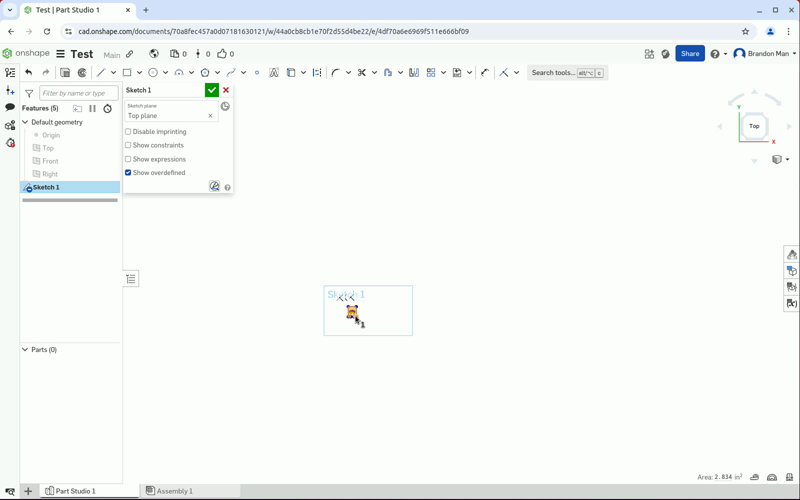
mouse_move(73, 352)
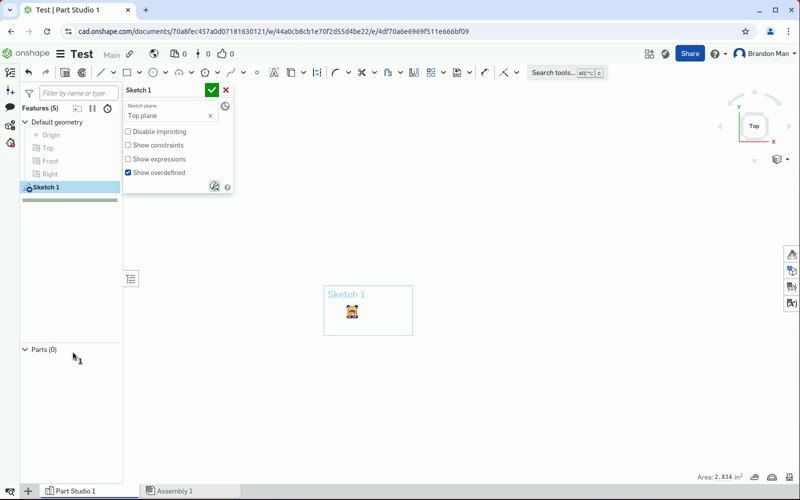
key(shift+y)
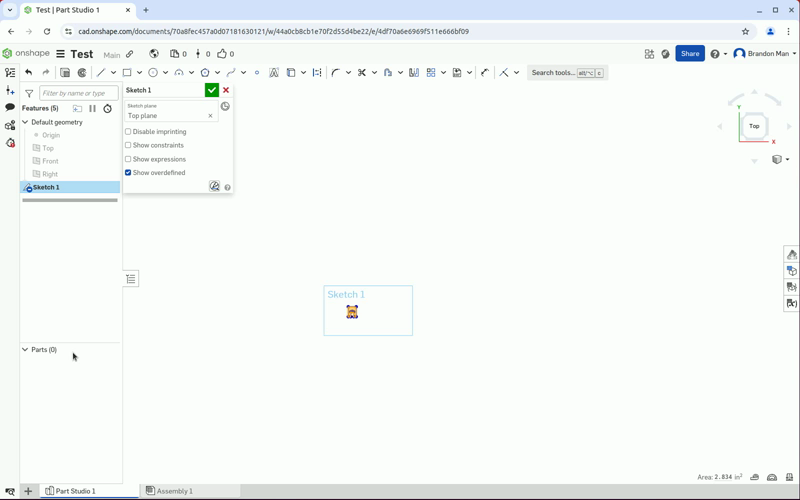
key(shift+e)
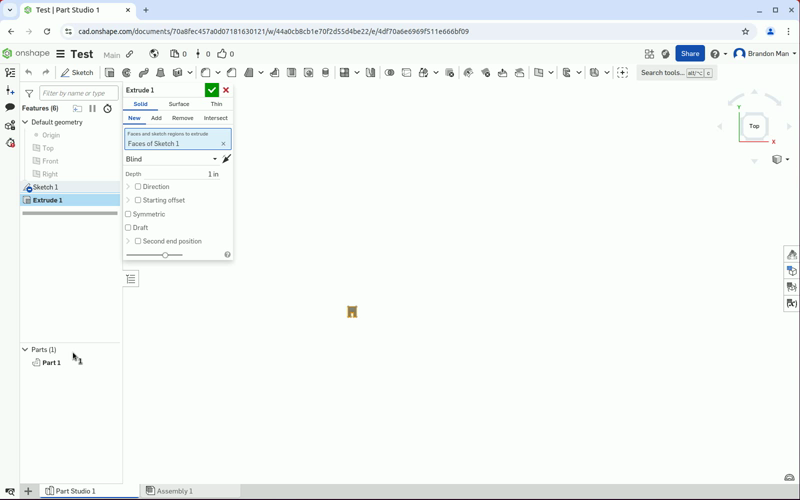
mouse_move(143, 106)
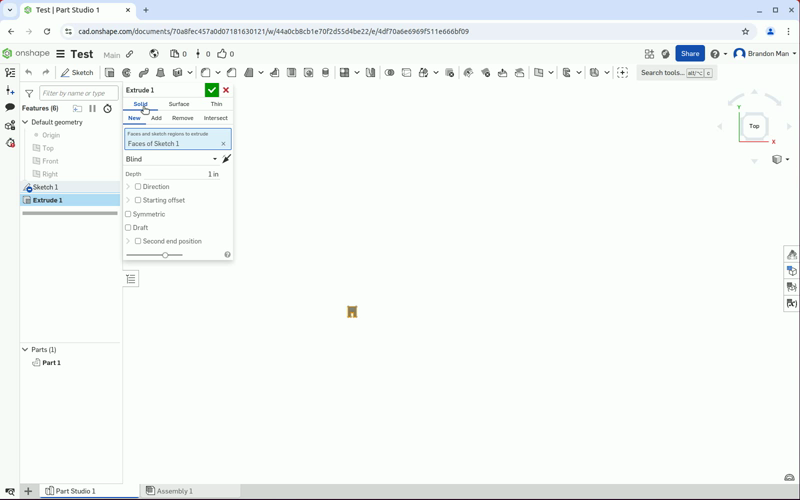
click(143, 106)
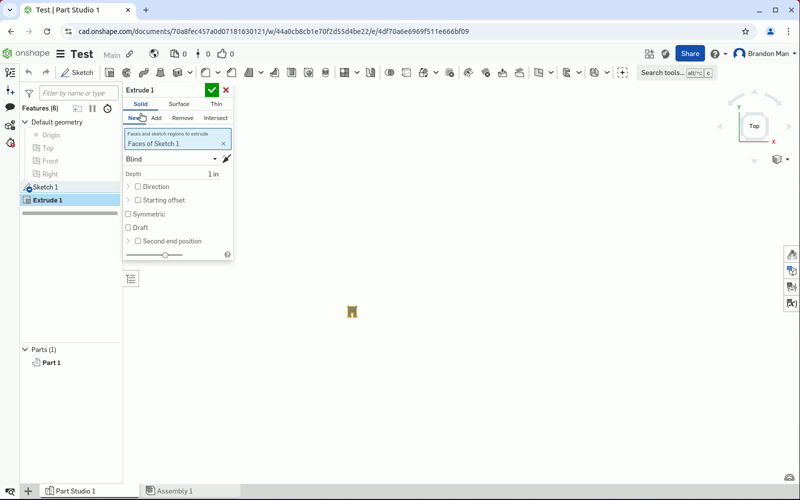
mouse_move(137, 120)
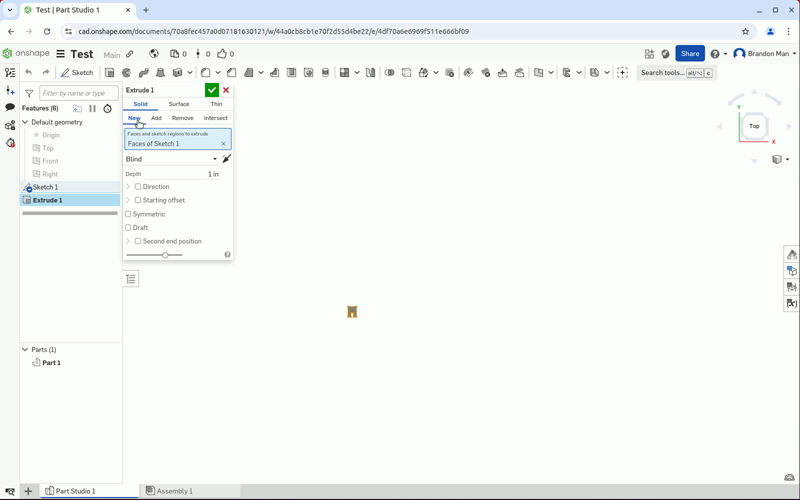
click(137, 120)
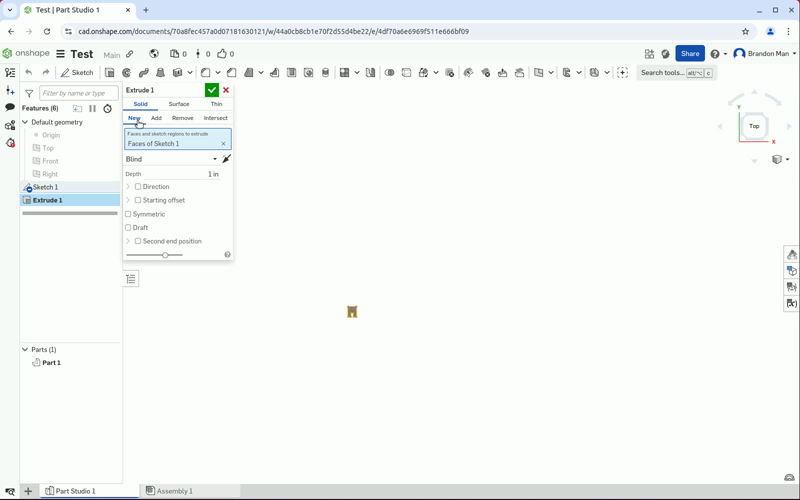
key(tab, 4)
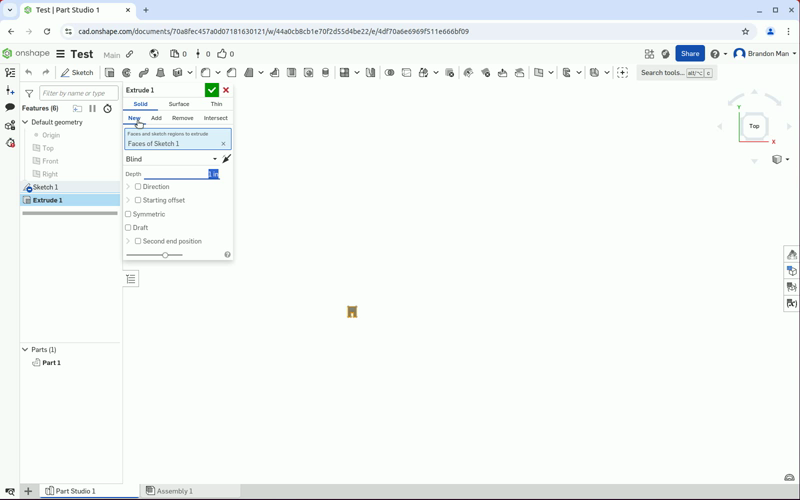
text(0.241)
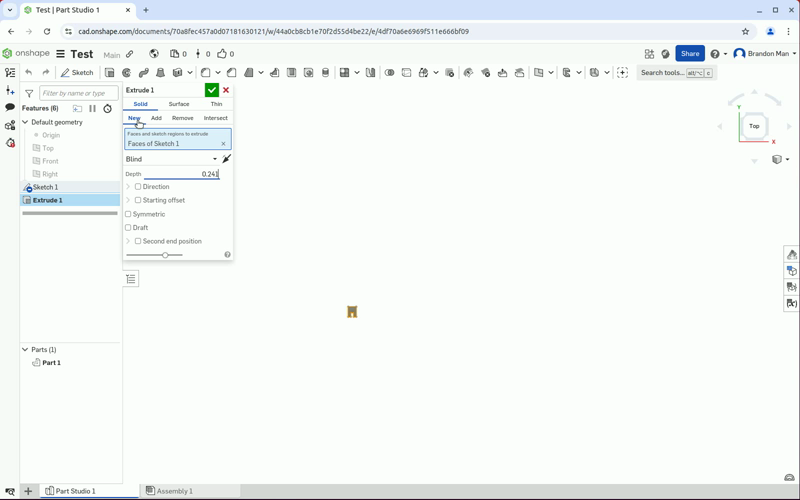
key(enter)
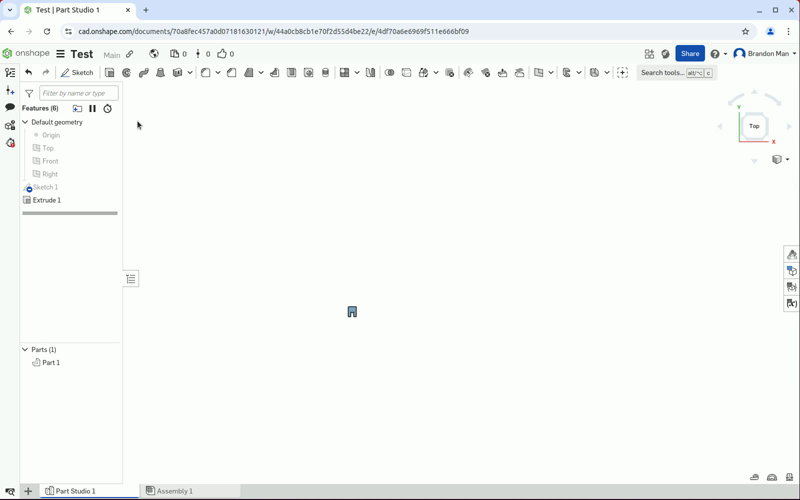
key(shift+h)
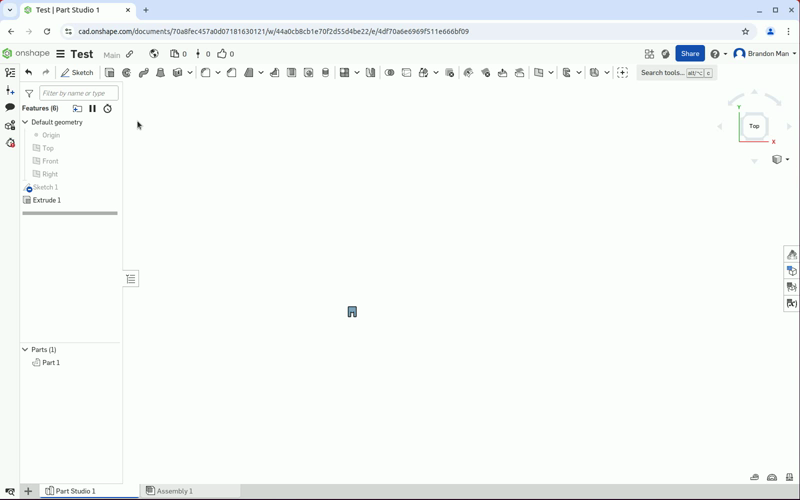
key(shift+h)
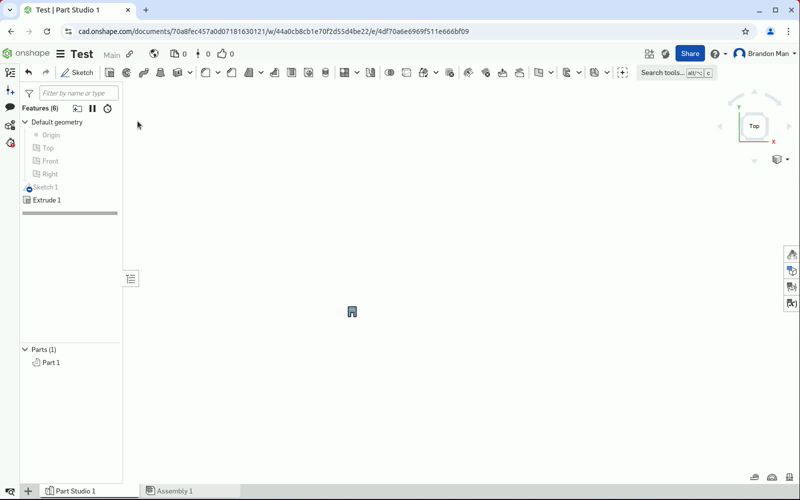
mouse_move(73, 189)
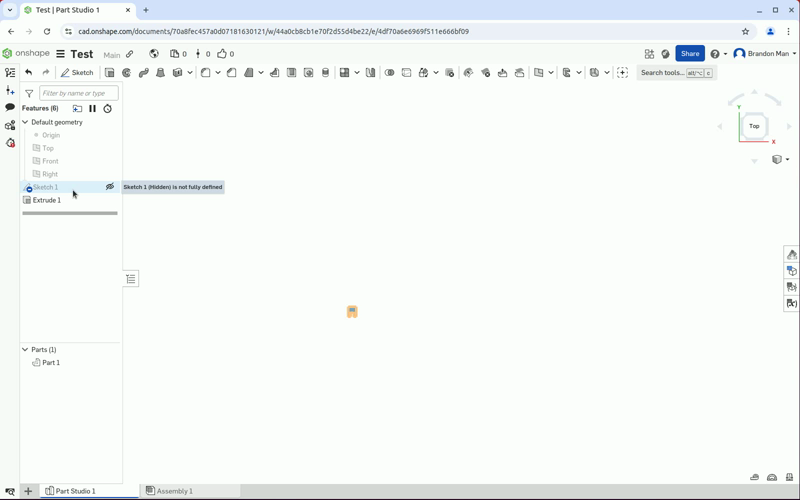
click(73, 189)
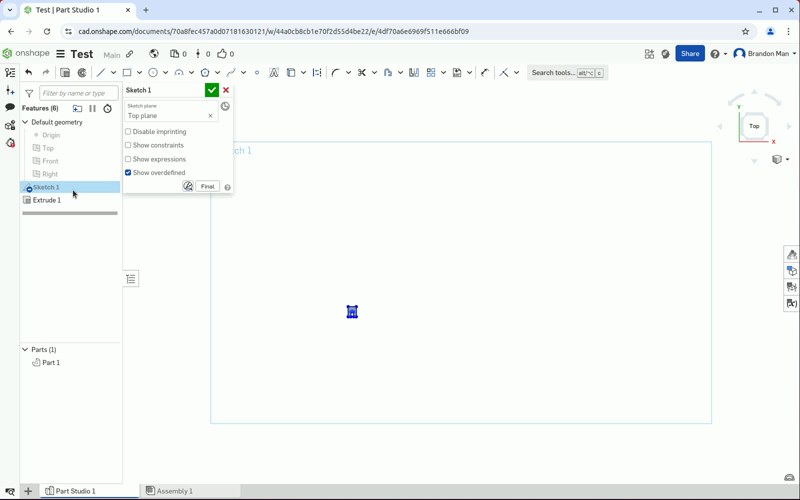
mouse_move(229, 92)
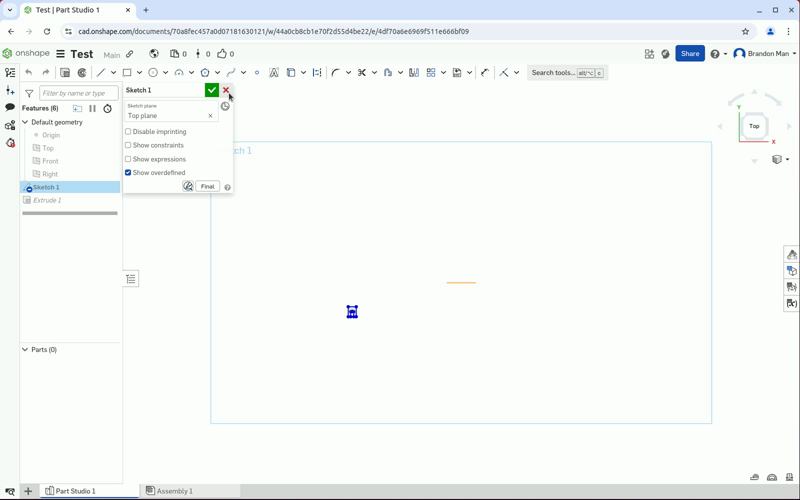
click(229, 92)
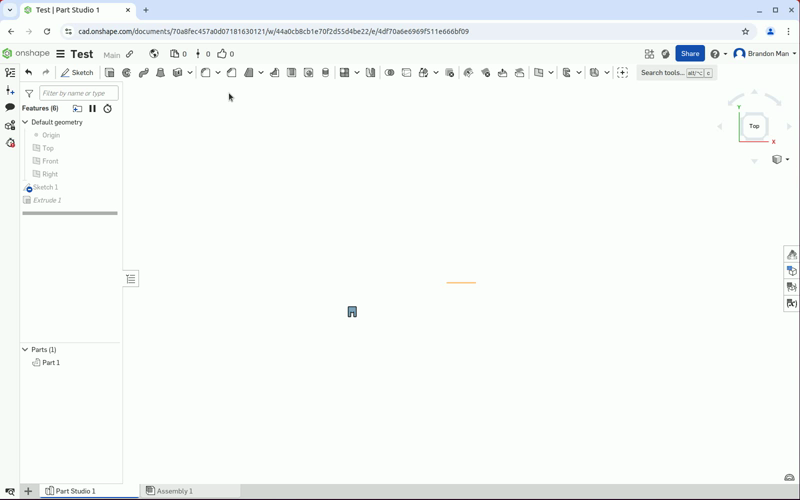
mouse_move(541, 75)
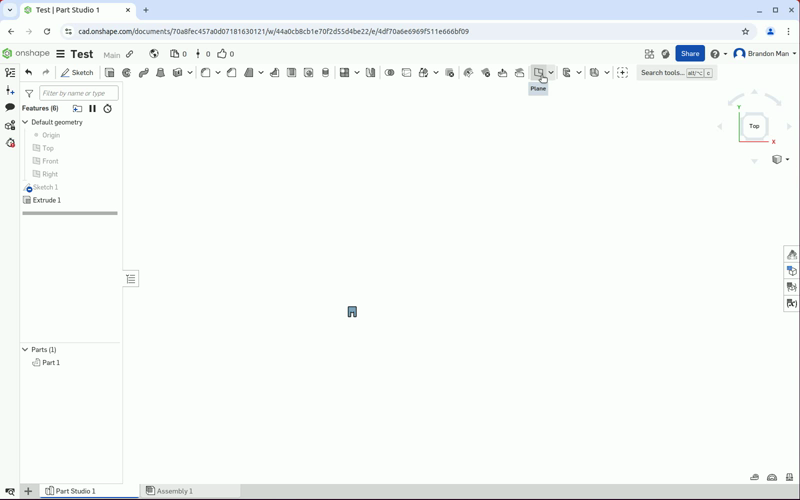
click(541, 75)
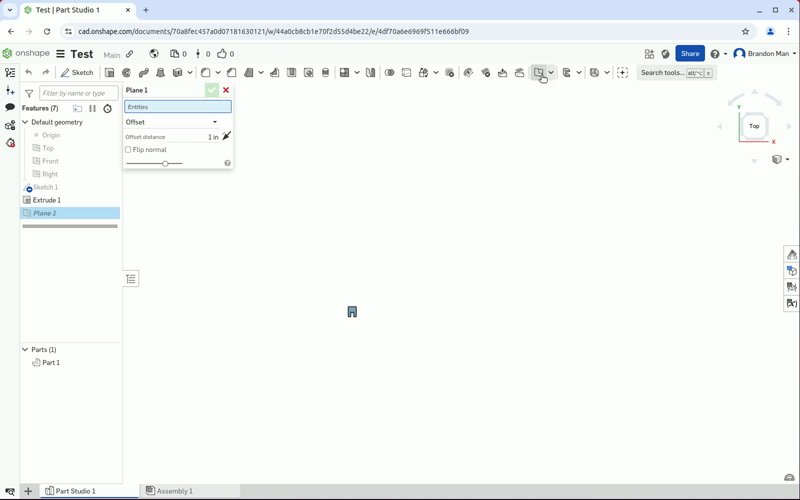
mouse_move(73, 150)
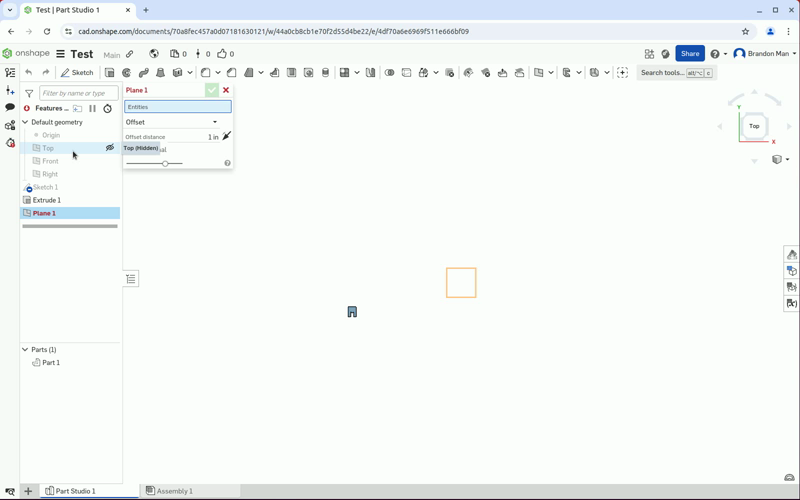
click(73, 150)
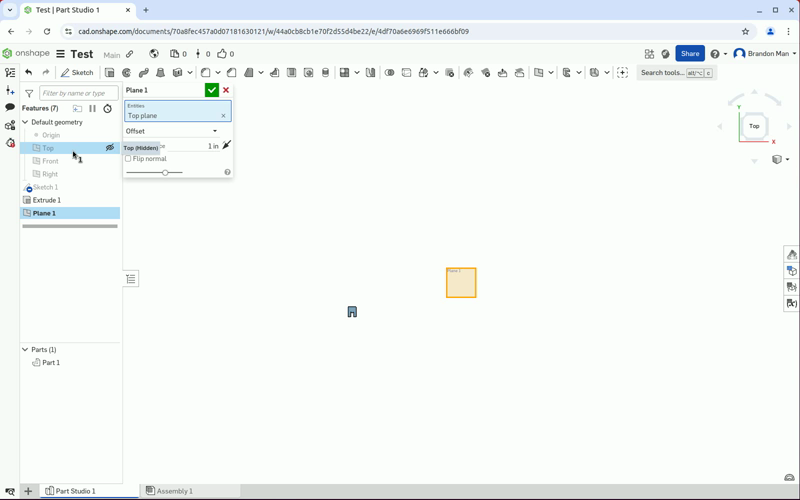
key(tab, 2)
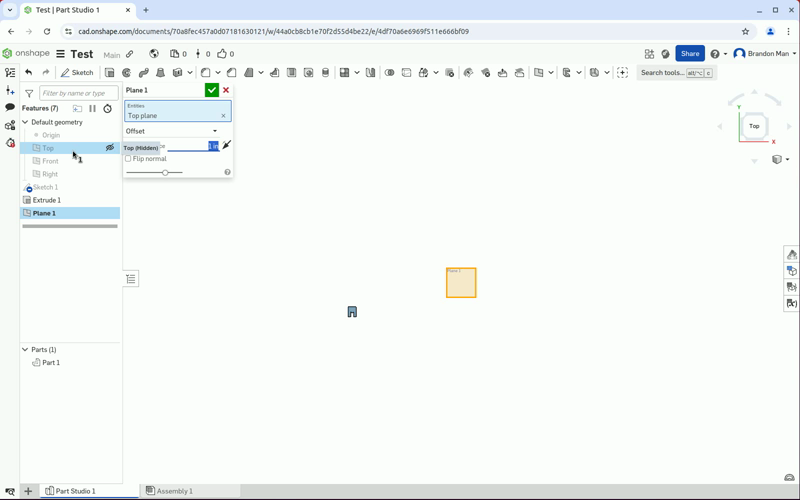
text(0.246)
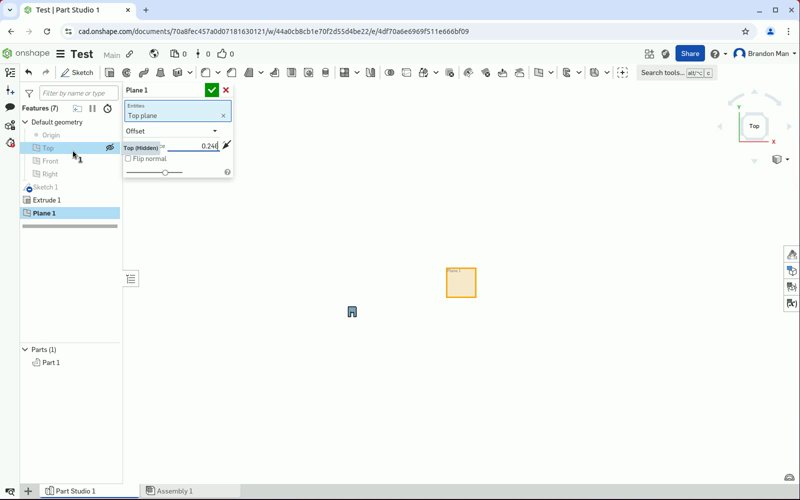
key(enter, 2)
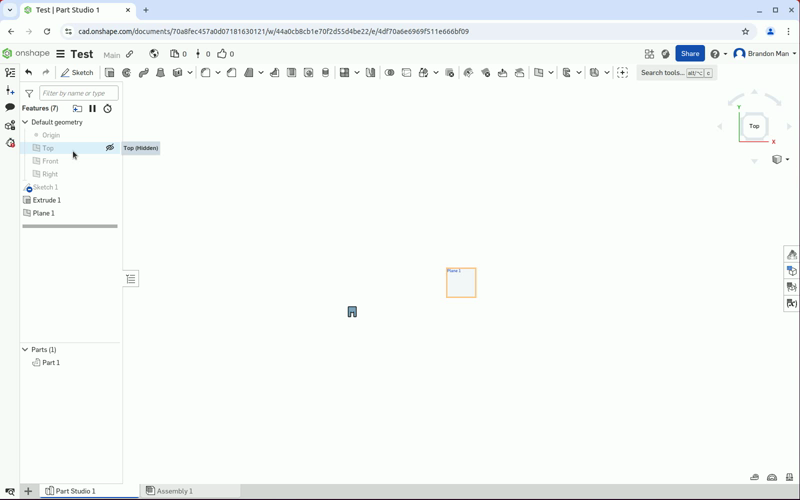
key(shift+s)
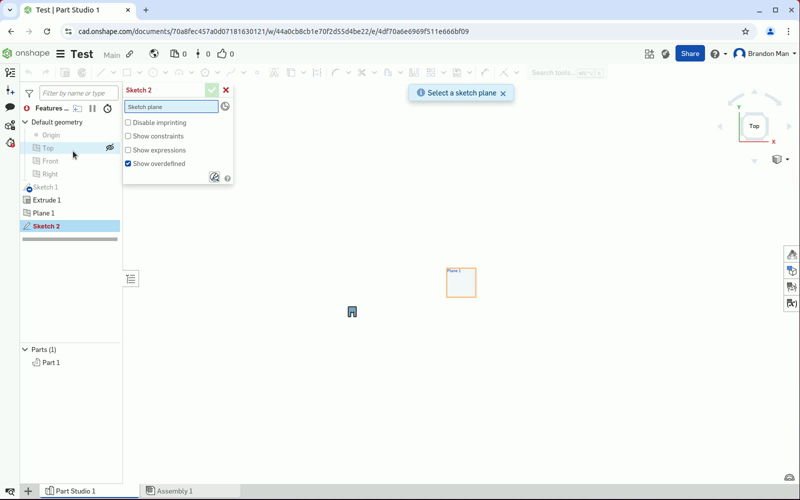
mouse_move(73, 215)
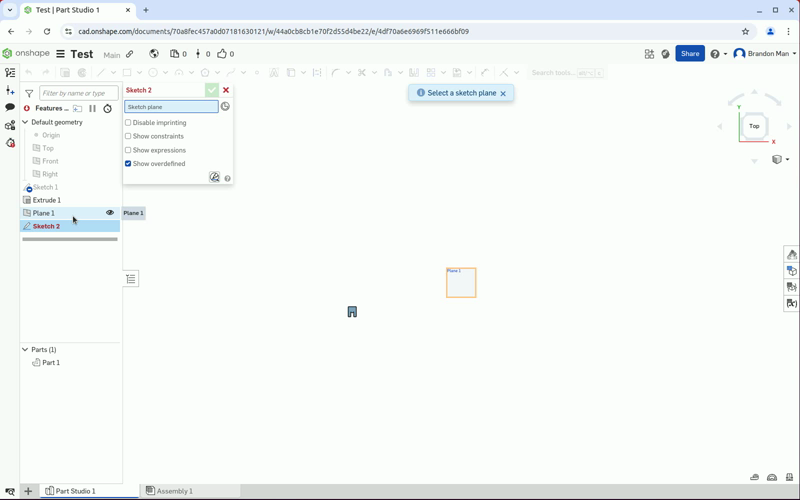
click(73, 215)
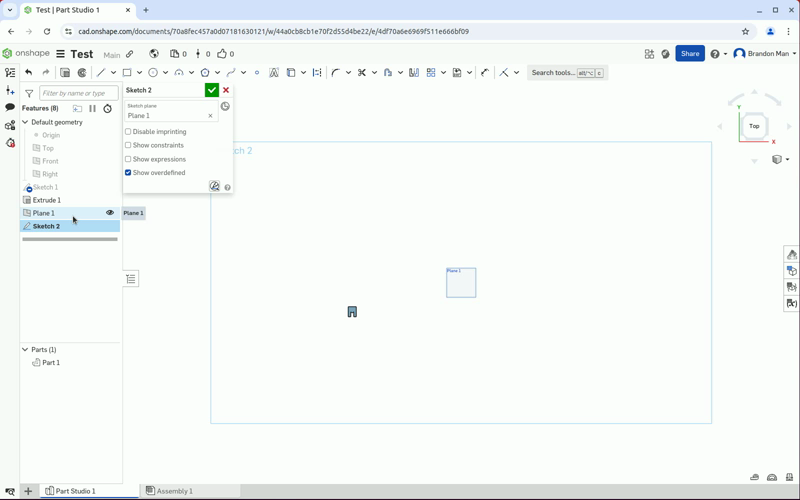
mouse_move(73, 352)
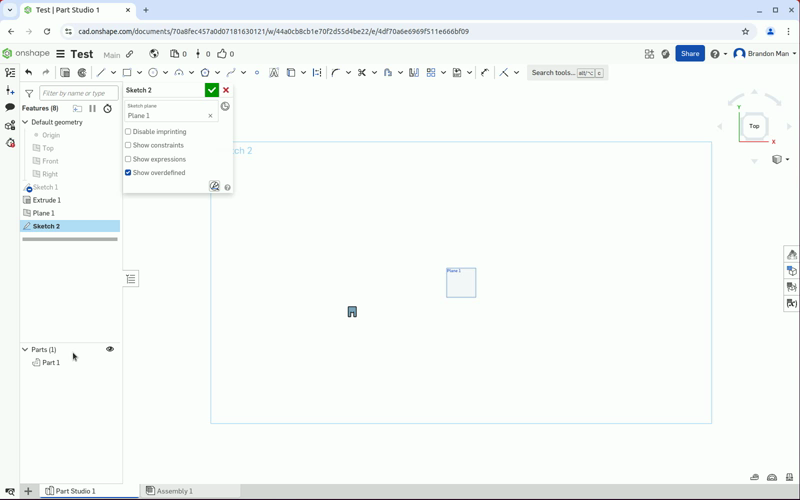
key(y)
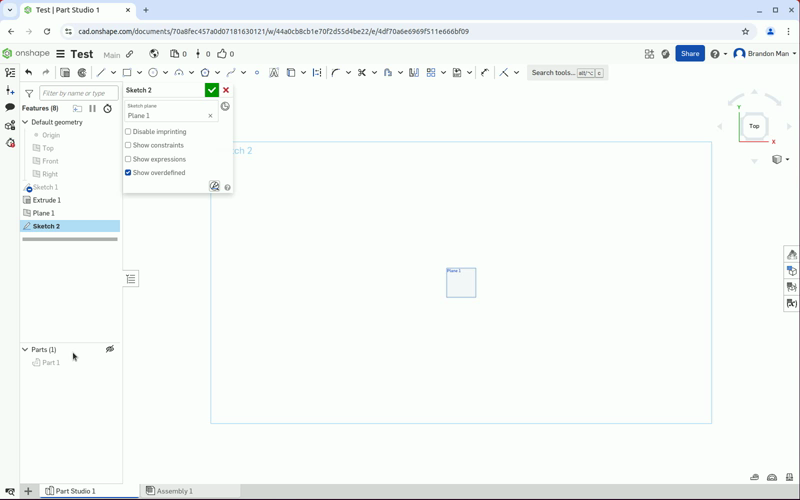
key(l)
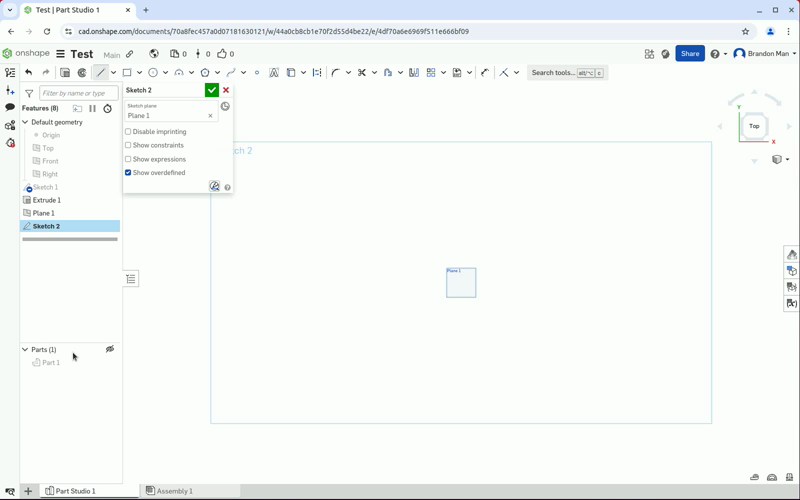
key_down(shift)
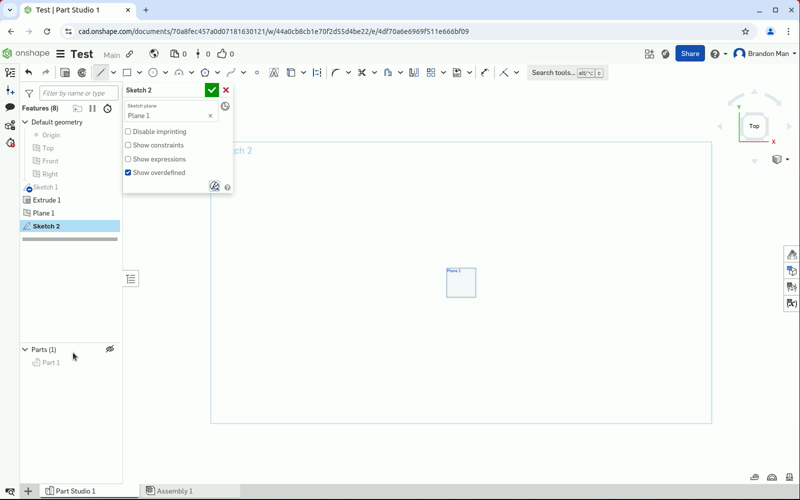
mouse_move(348, 309)
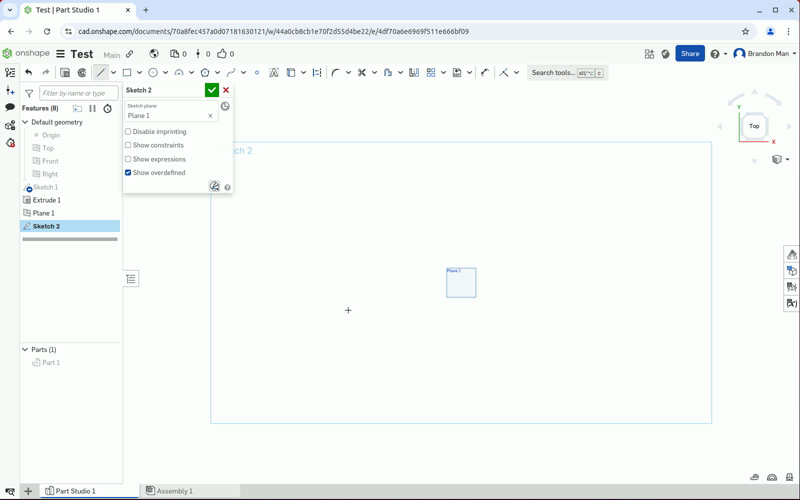
click(348, 309)
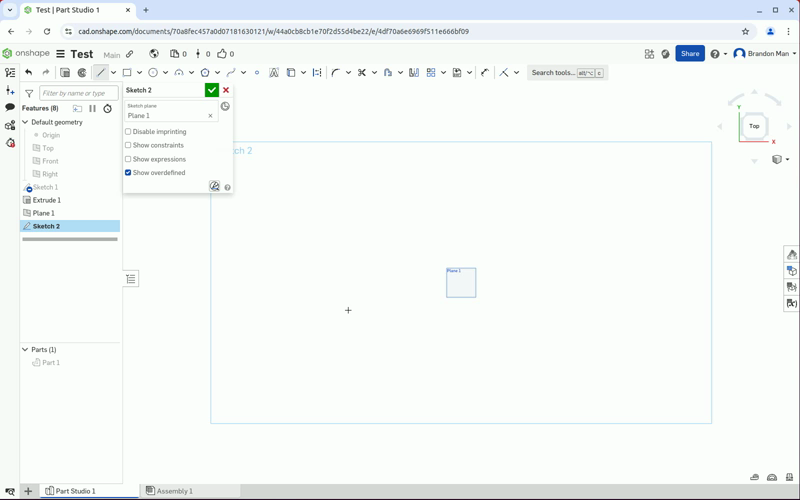
key_up(shift)
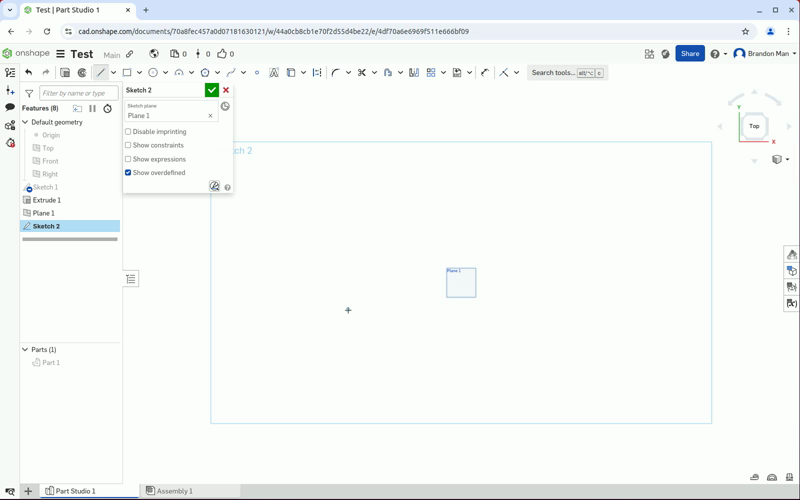
key_down(shift)
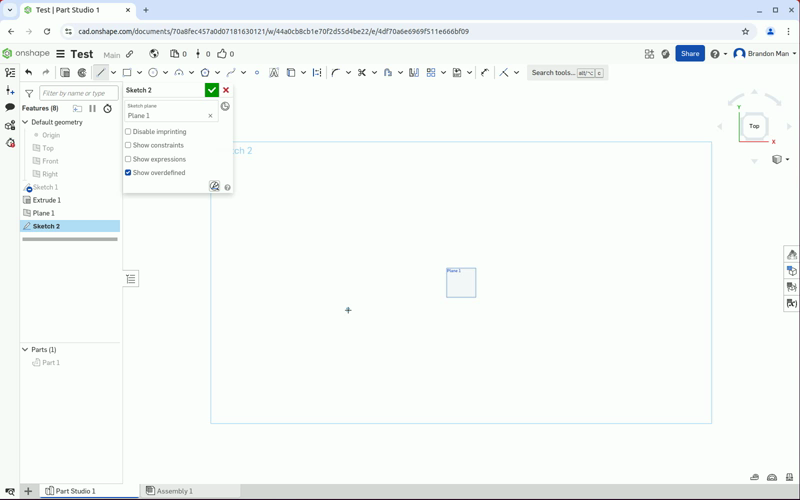
mouse_move(378, 309)
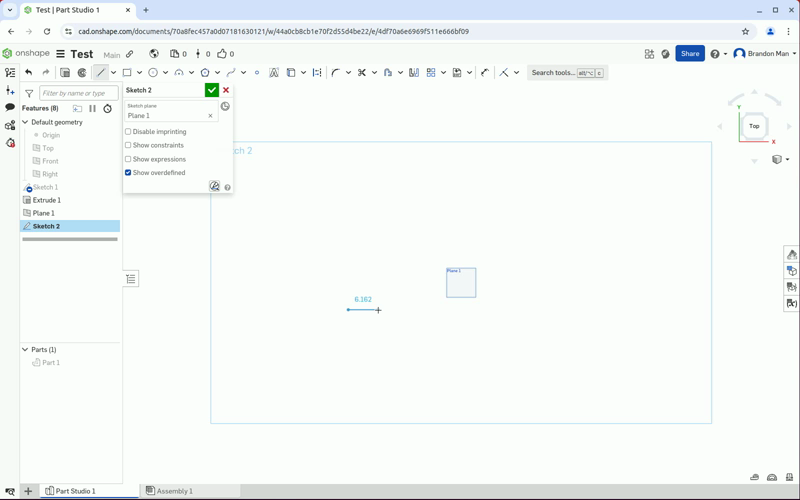
mouse_move(356, 309)
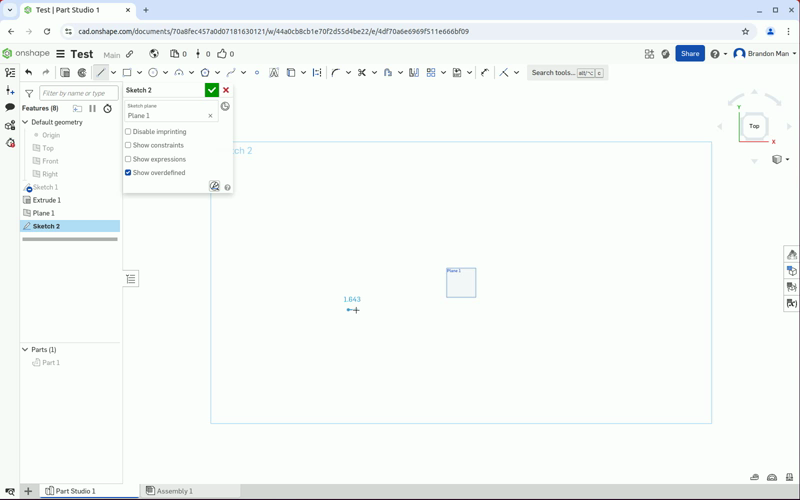
click(356, 309)
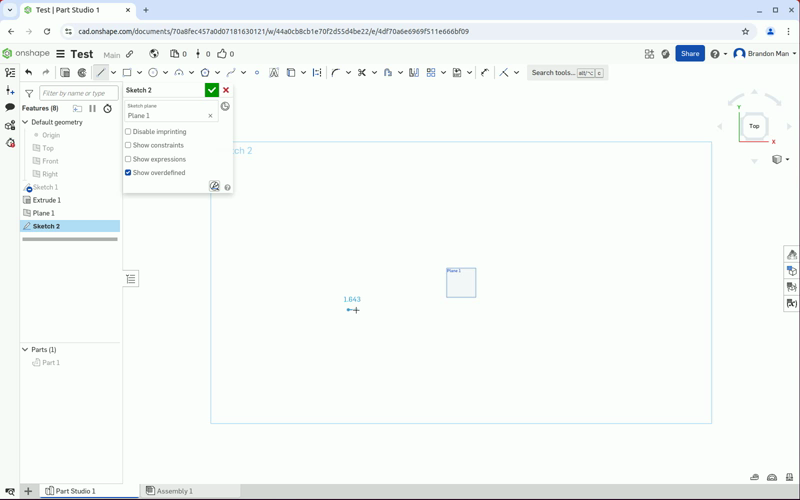
key_up(shift)
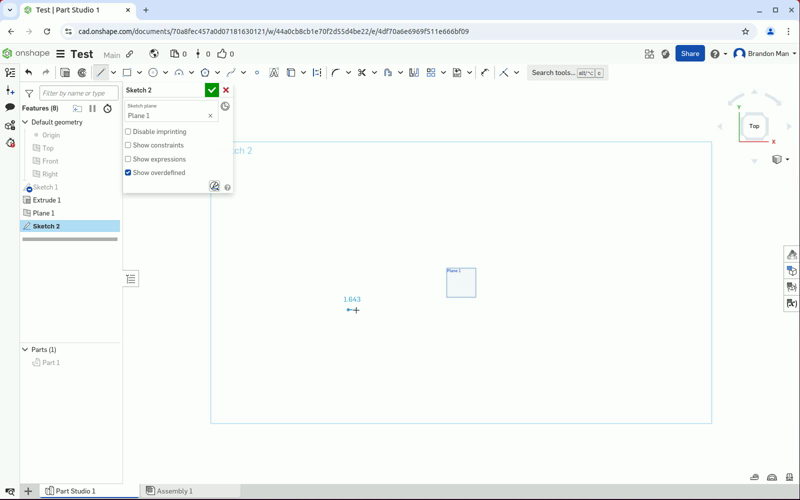
key_down(shift)
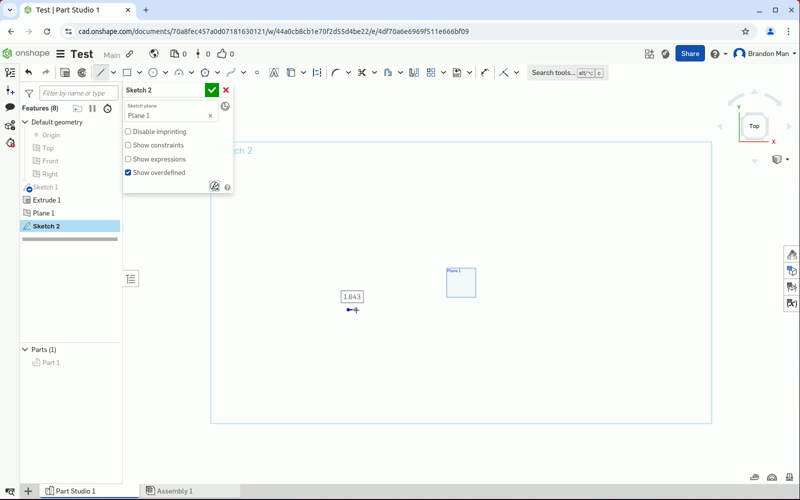
mouse_move(386, 309)
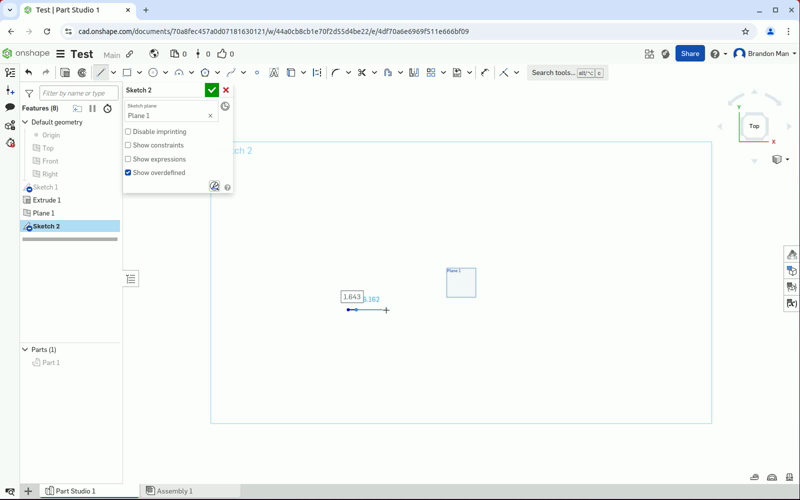
mouse_move(356, 307)
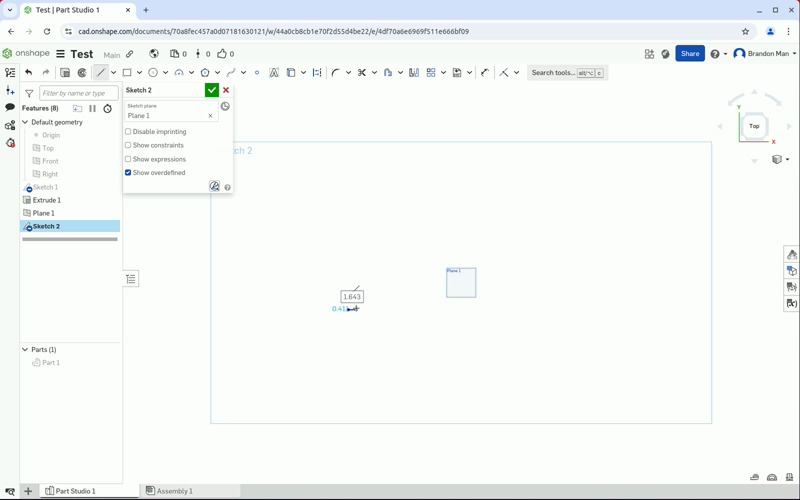
scroll(6)
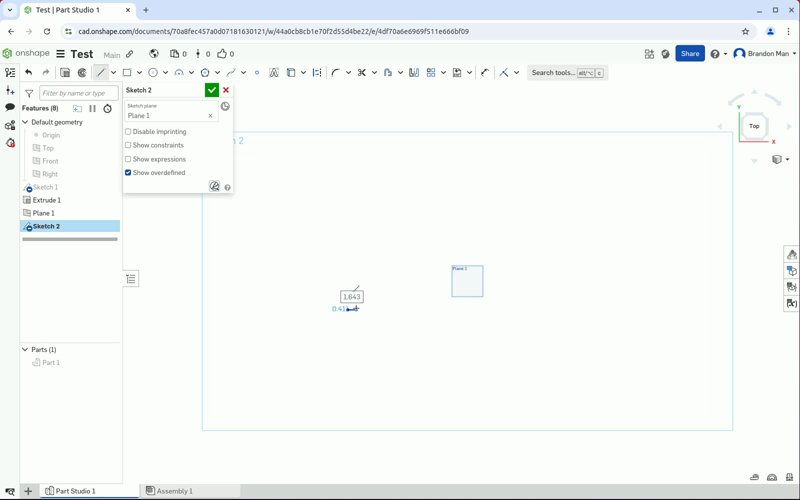
scroll(6)
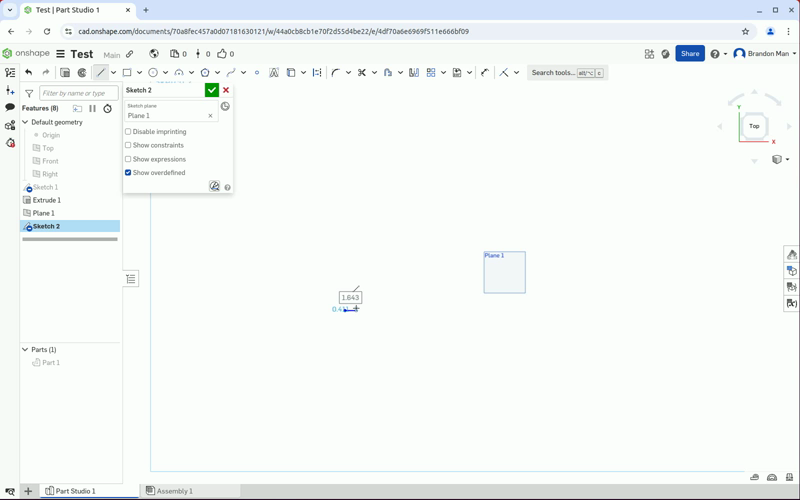
scroll(6)
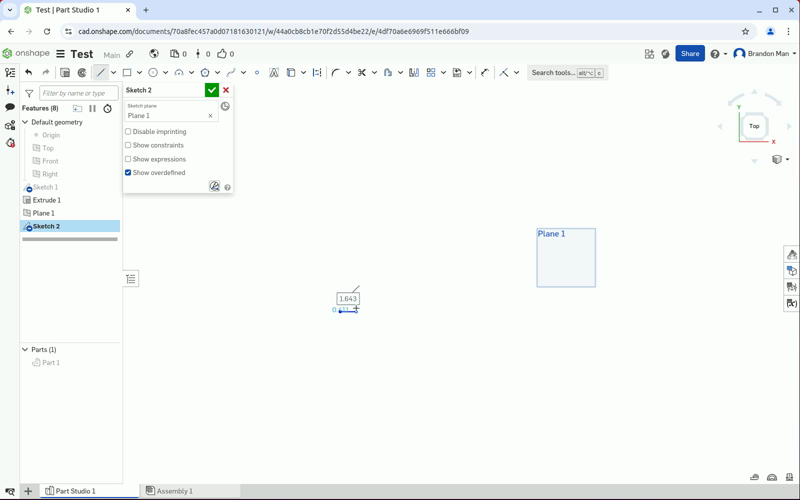
scroll(6)
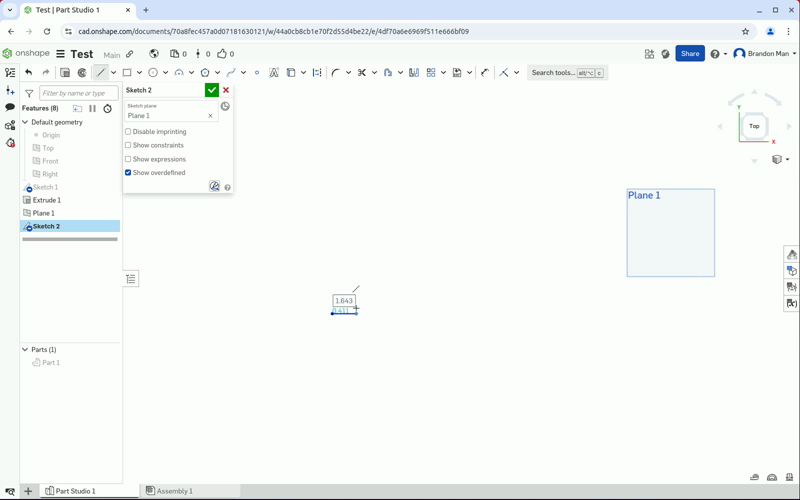
scroll(6)
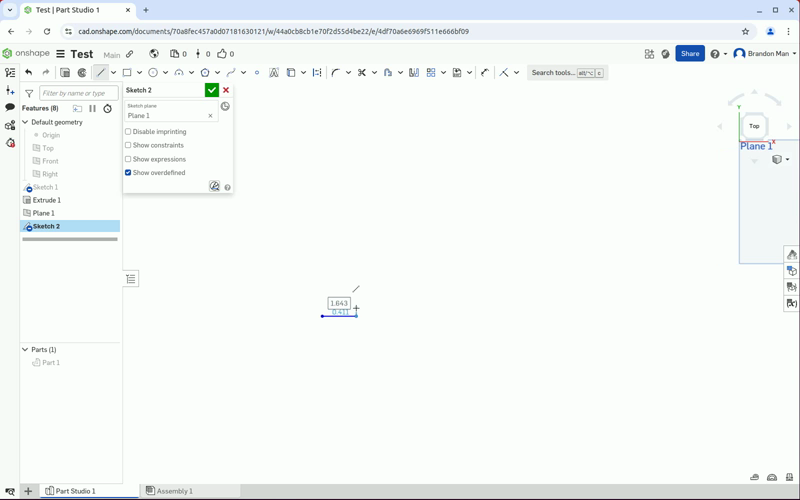
scroll(6)
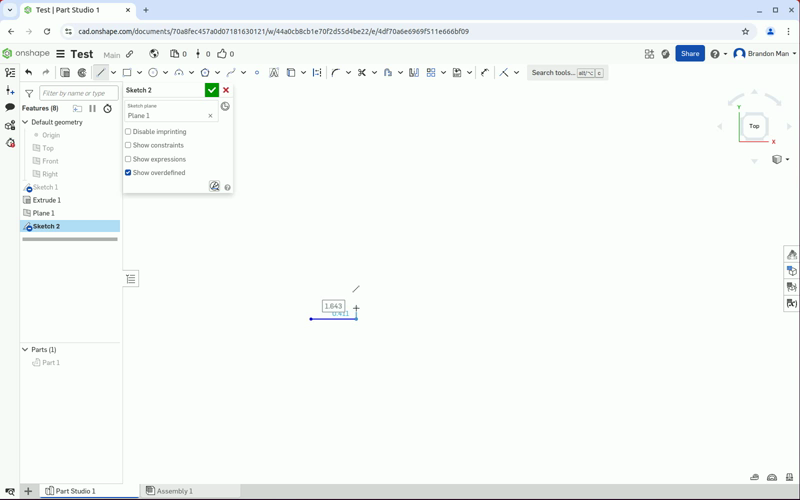
scroll(6)
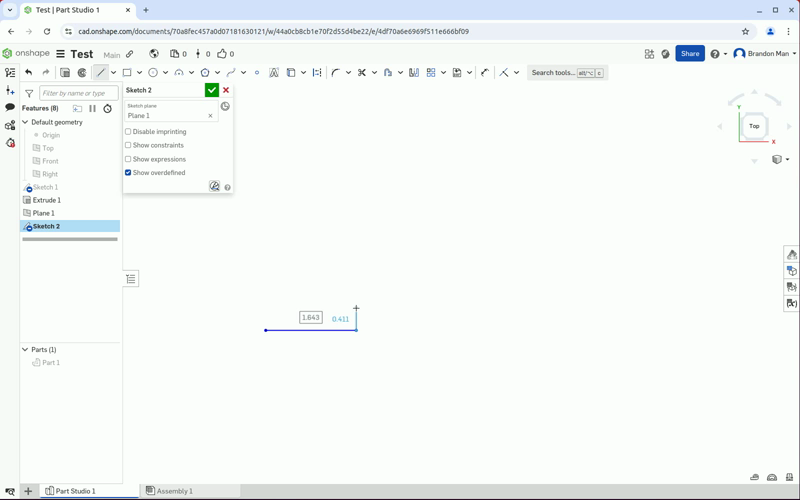
click(356, 307)
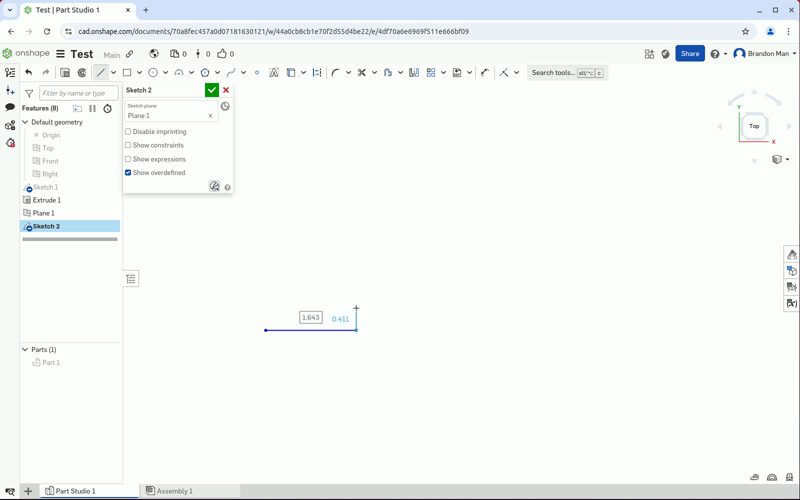
scroll(-6)
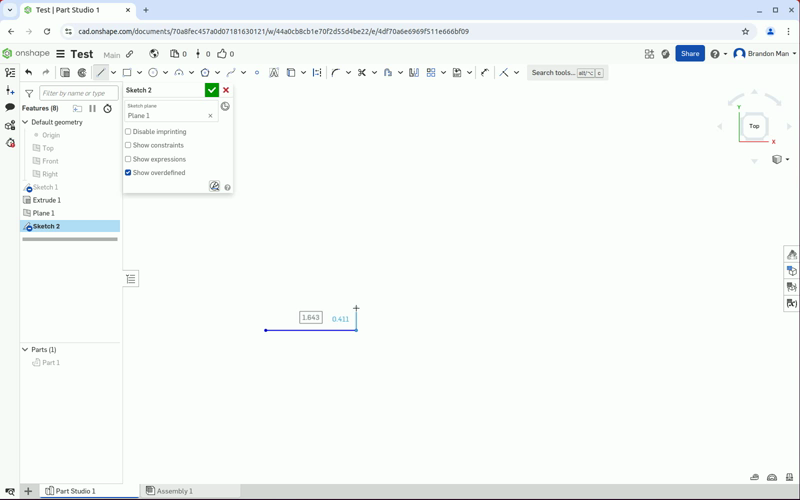
scroll(-6)
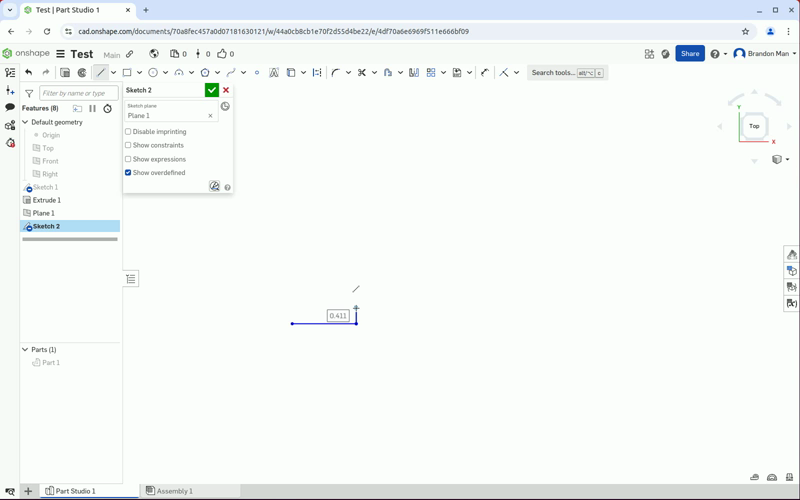
scroll(-6)
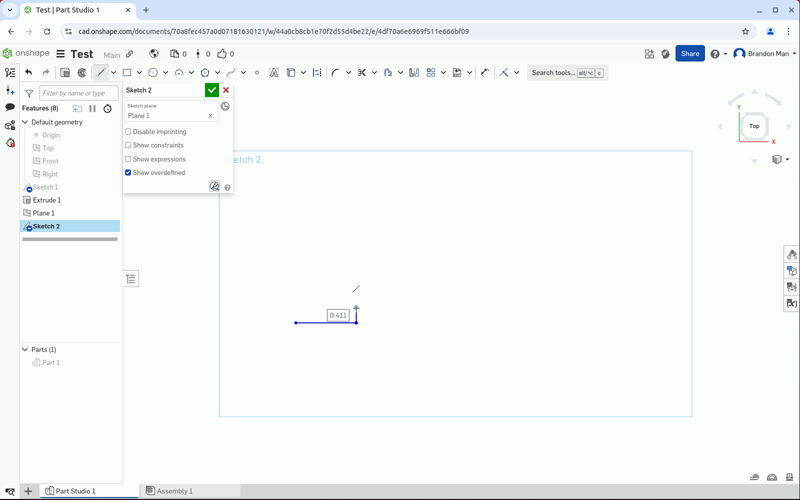
scroll(-6)
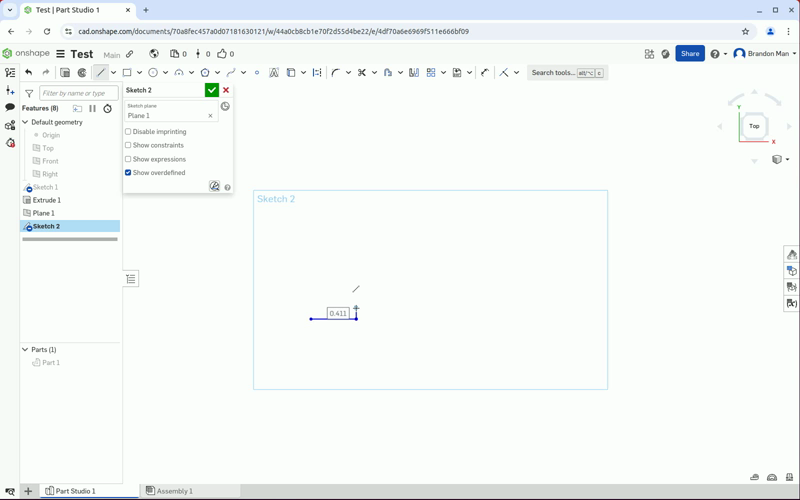
scroll(-6)
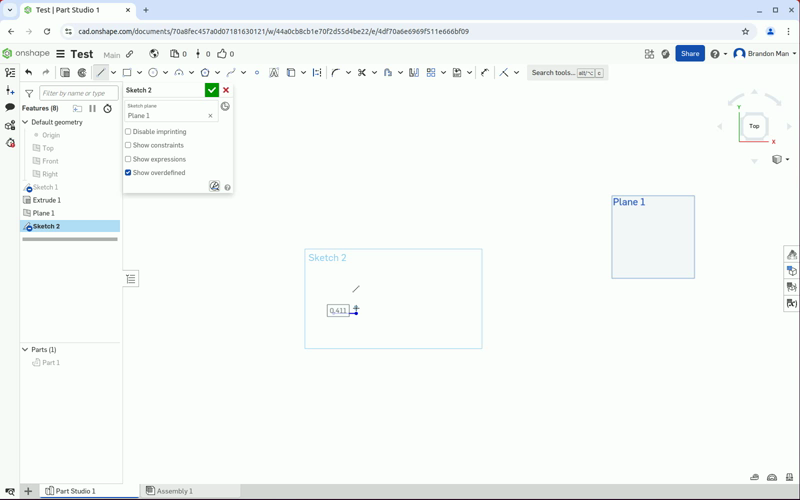
scroll(-6)
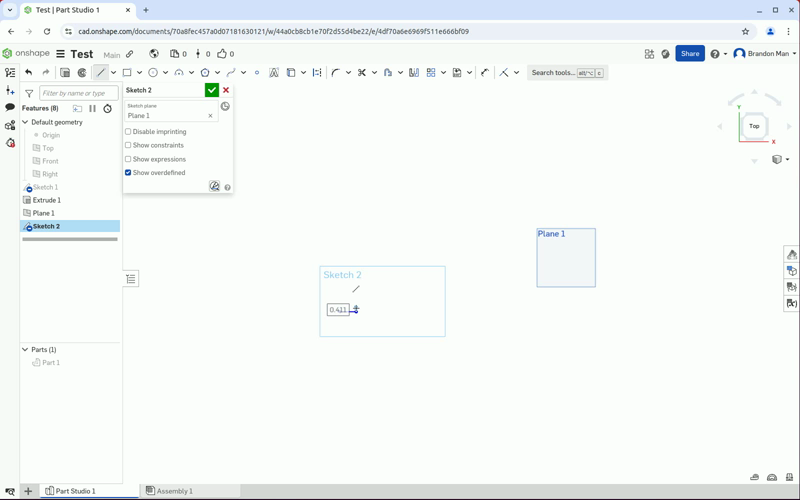
scroll(-6)
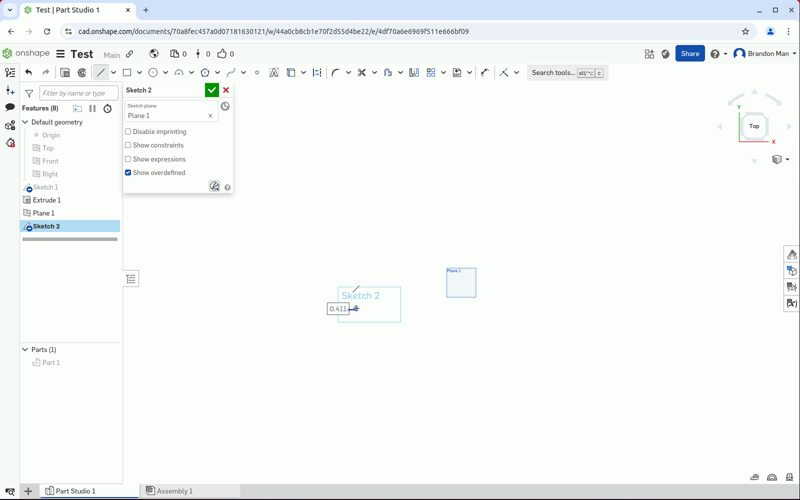
key_up(shift)
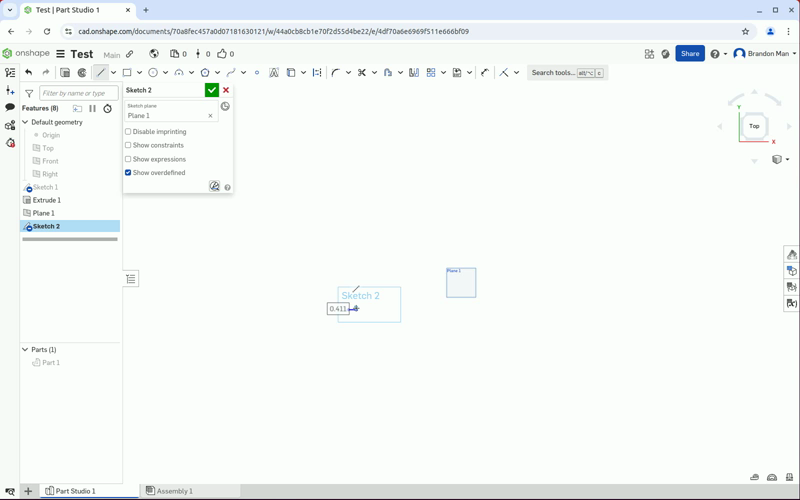
key_down(shift)
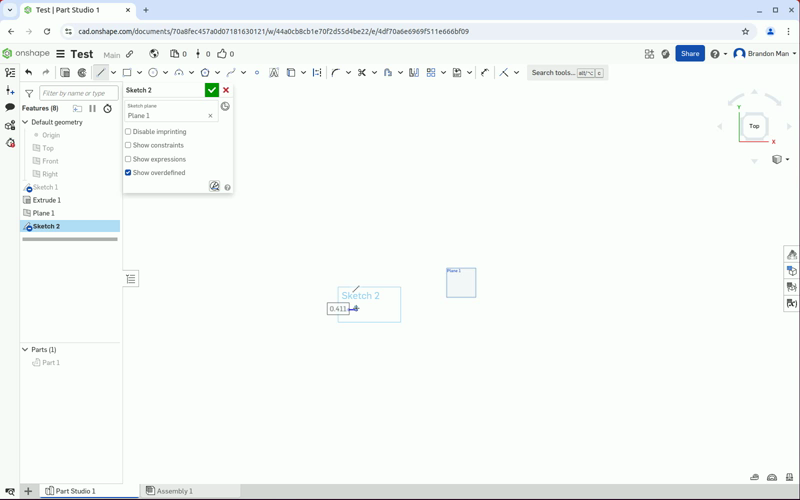
mouse_move(386, 307)
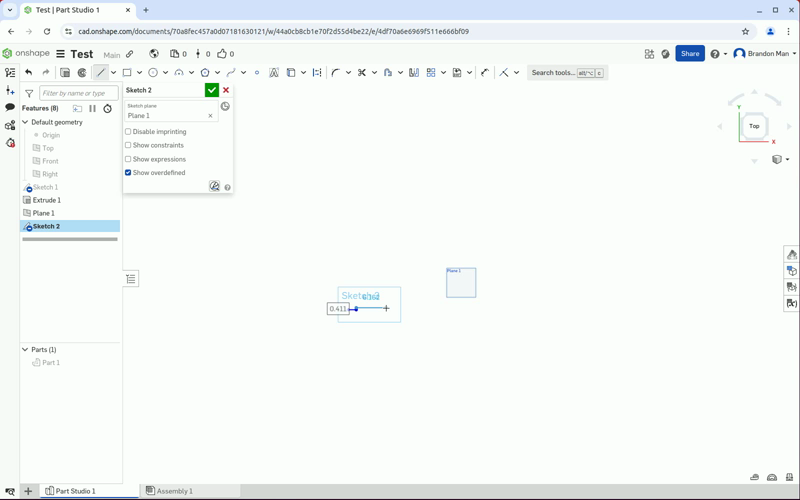
mouse_move(348, 307)
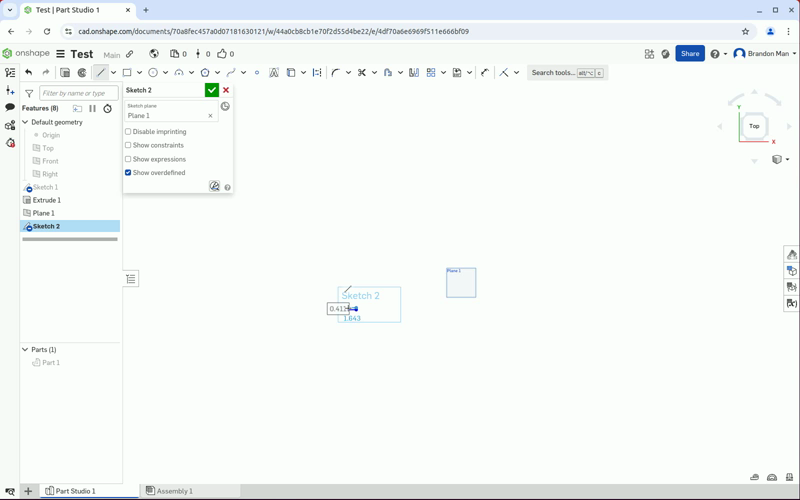
scroll(6)
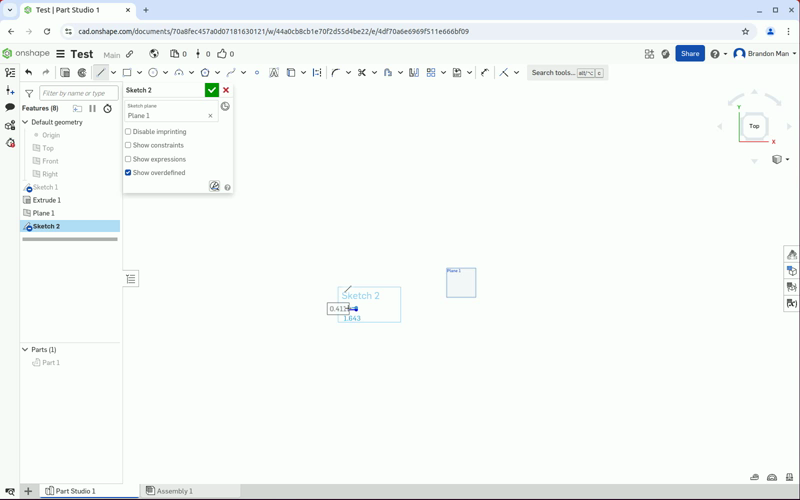
scroll(6)
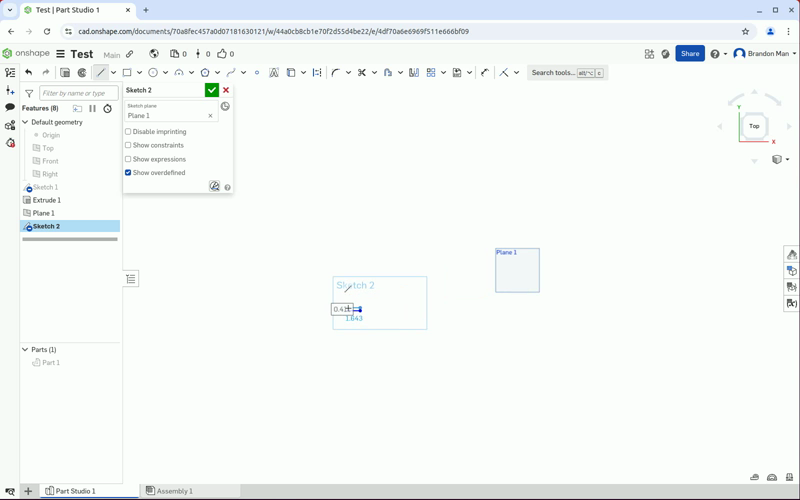
scroll(6)
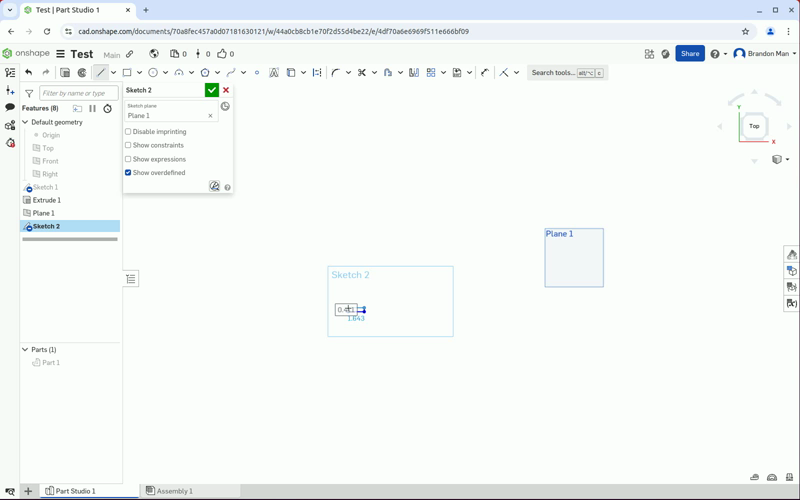
scroll(6)
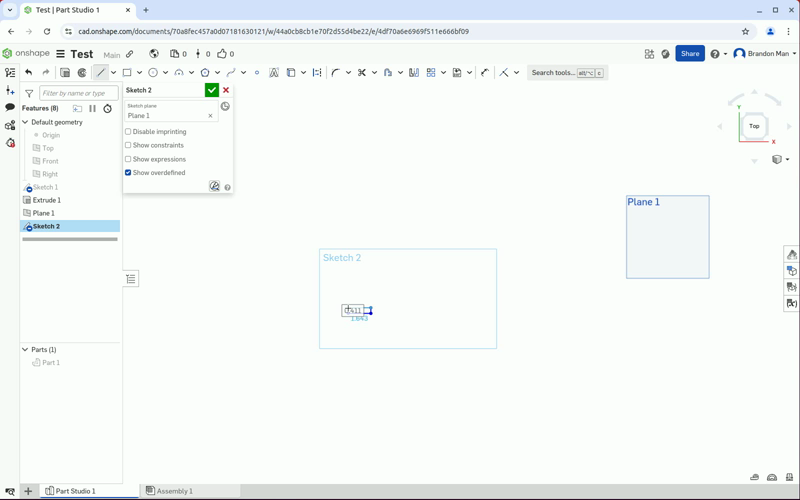
scroll(6)
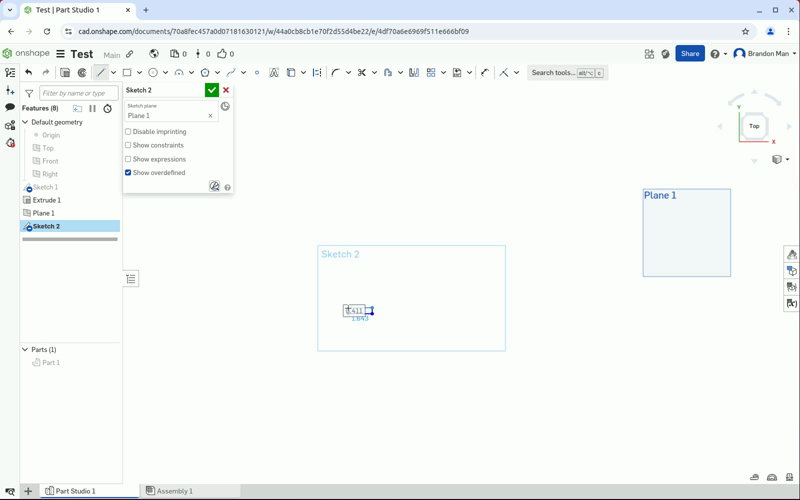
scroll(6)
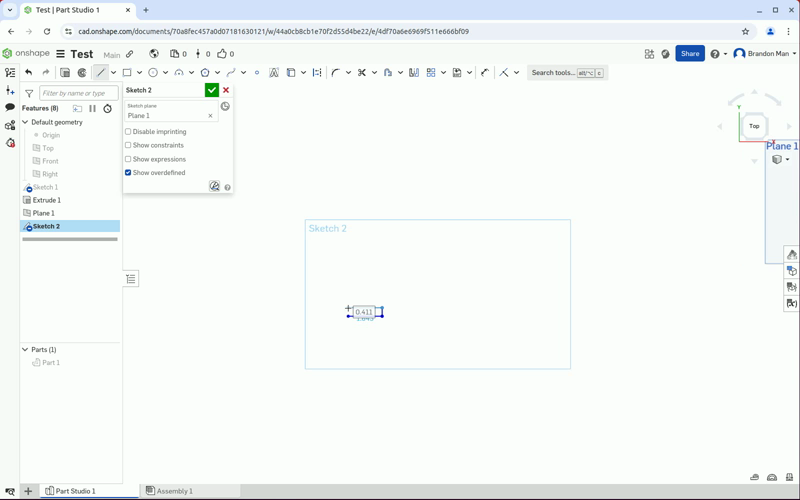
scroll(6)
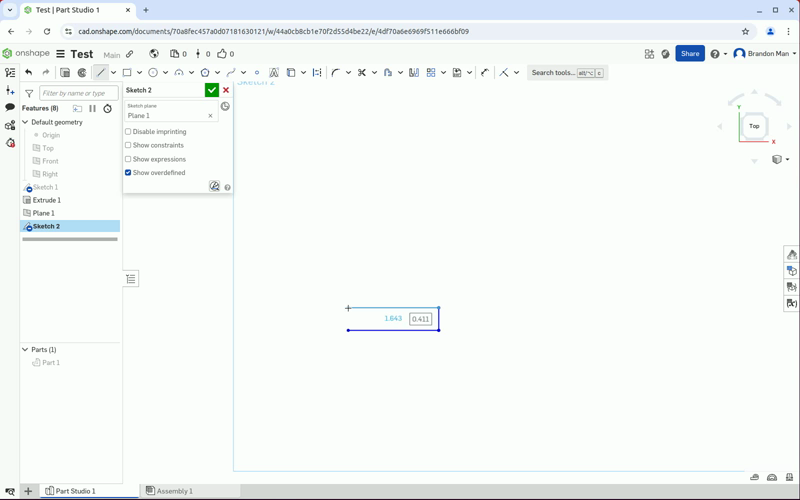
click(348, 307)
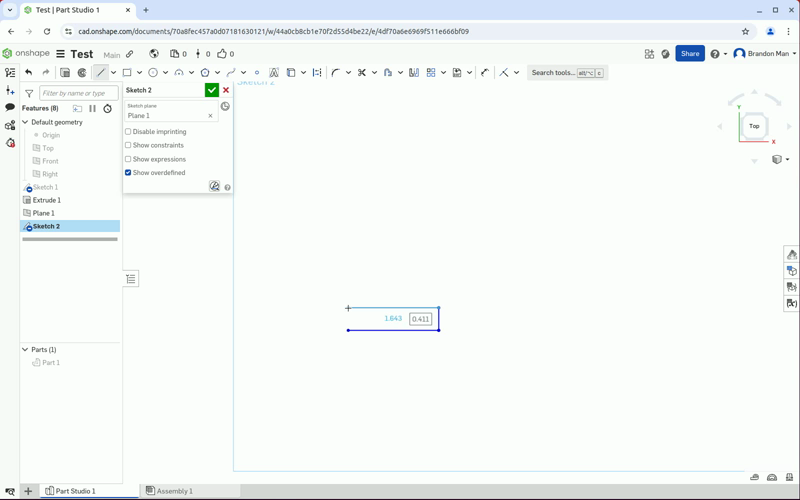
scroll(-6)
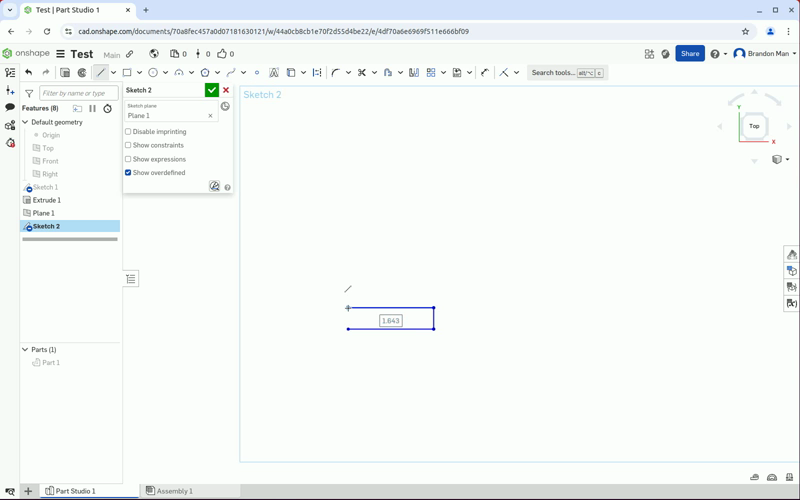
scroll(-6)
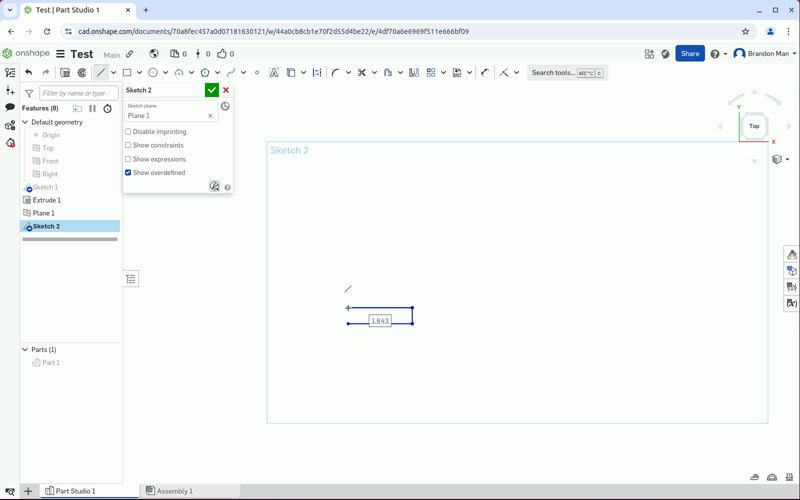
scroll(-6)
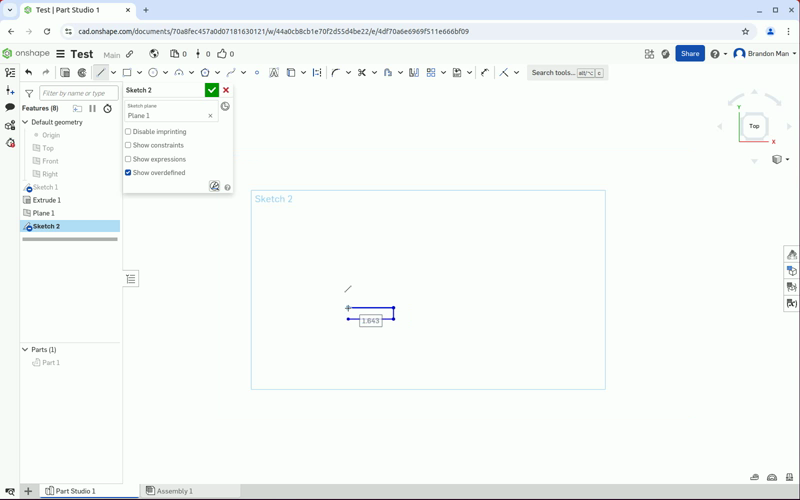
scroll(-6)
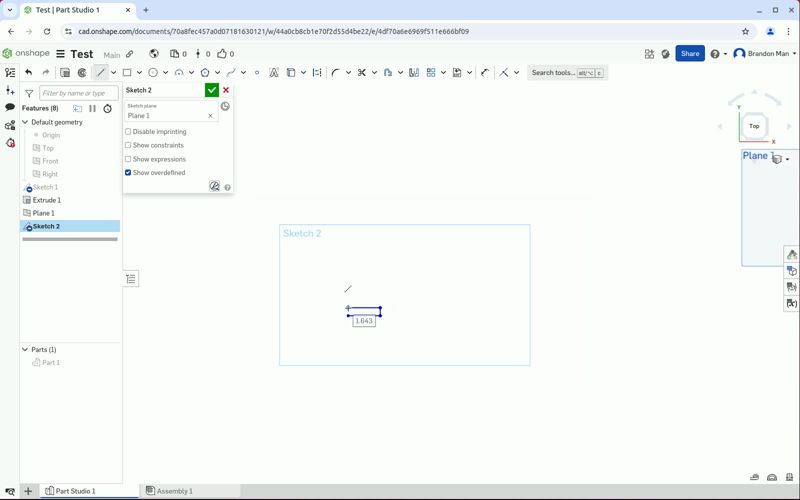
scroll(-6)
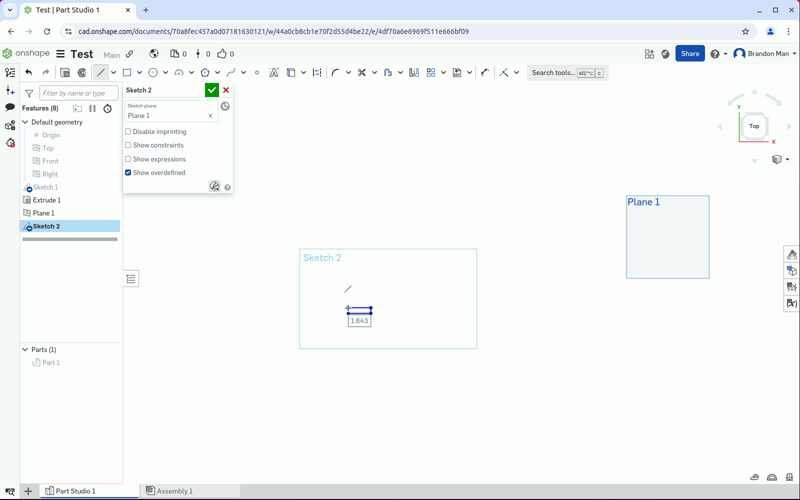
scroll(-6)
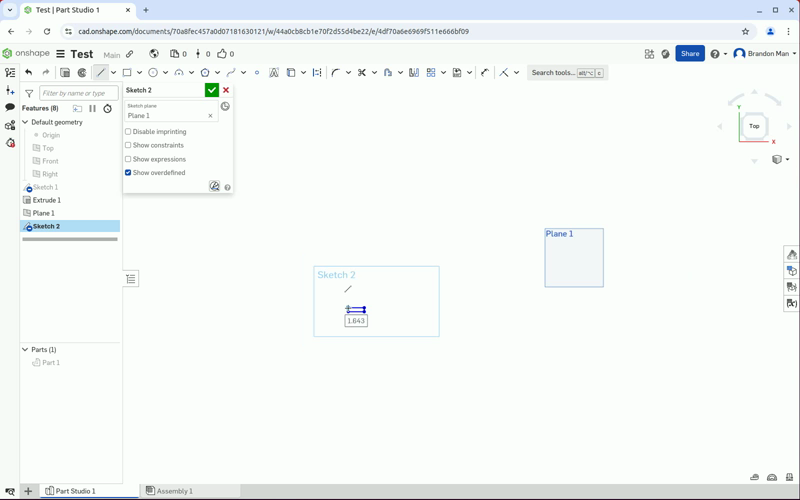
scroll(-6)
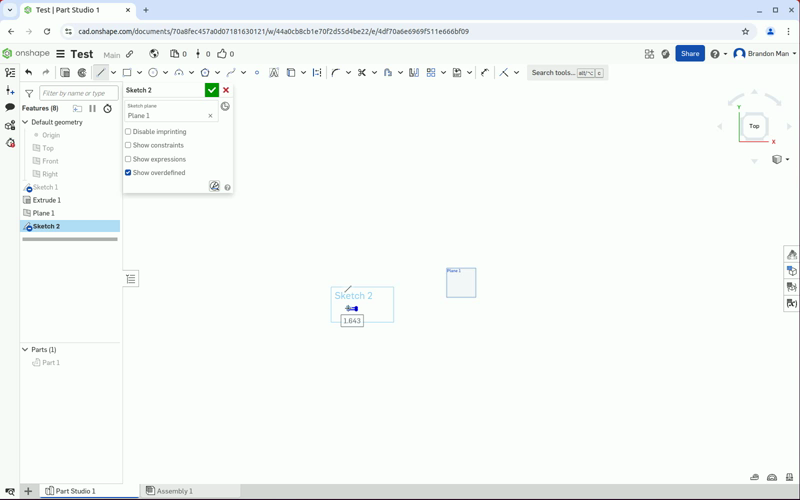
key_up(shift)
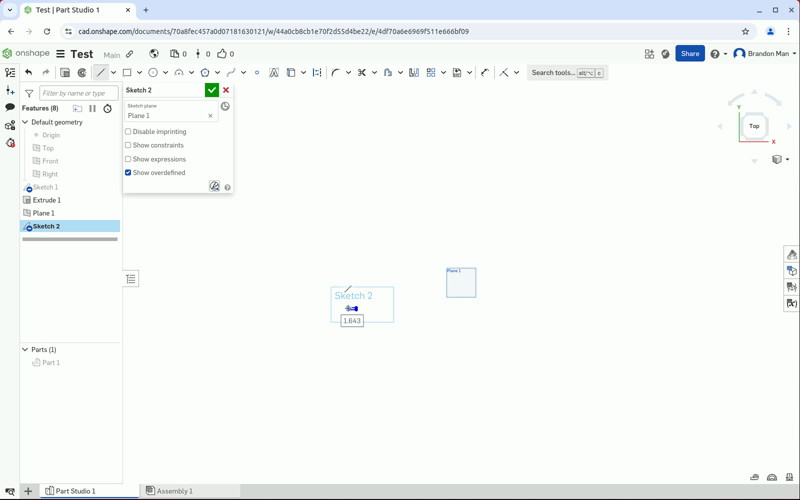
mouse_move(378, 307)
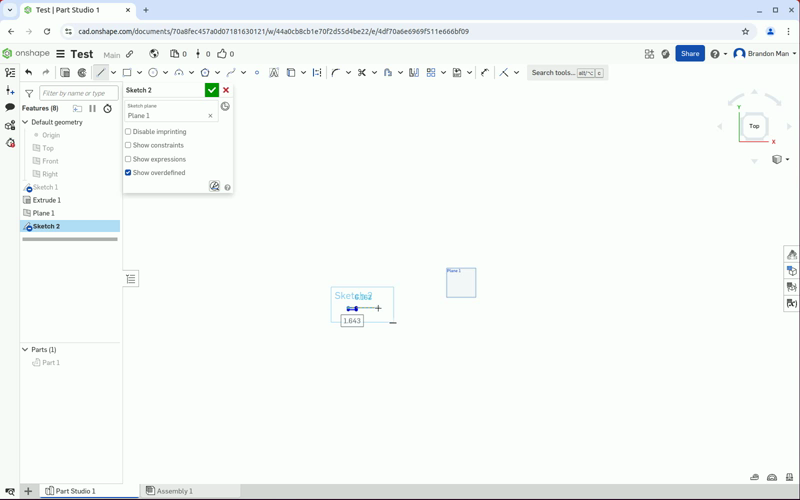
key_down(shift)
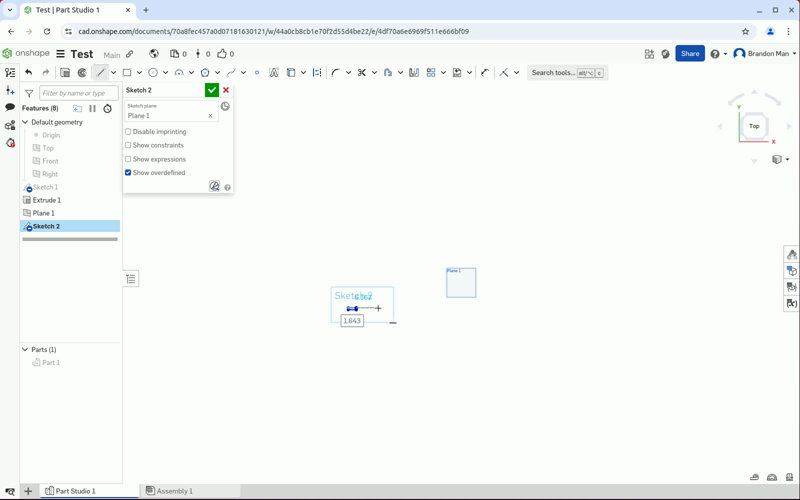
mouse_move(348, 309)
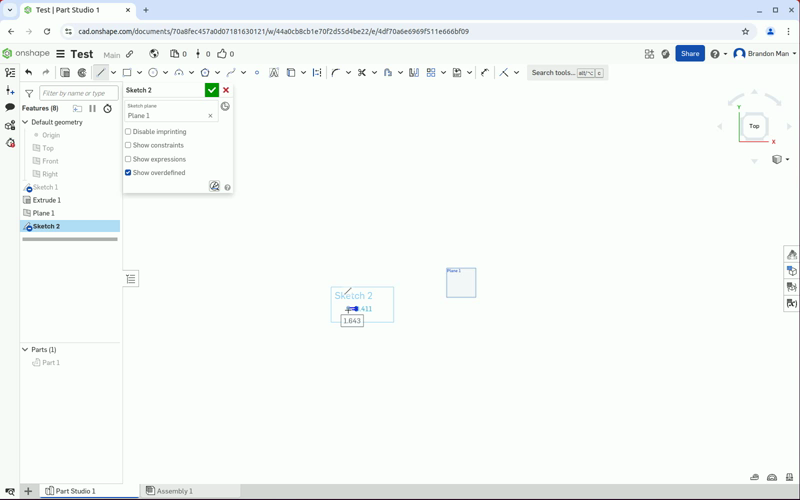
scroll(6)
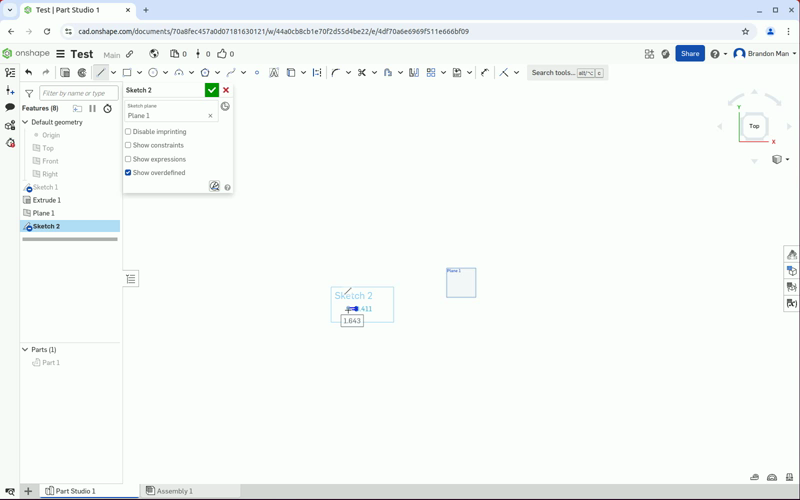
scroll(6)
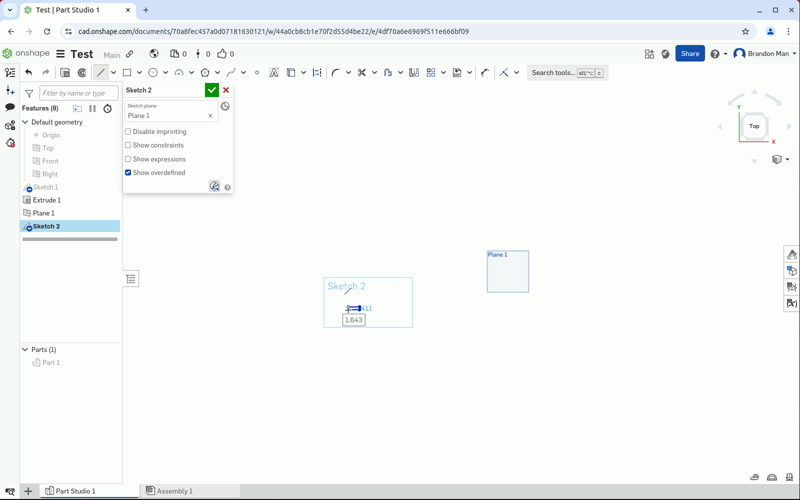
scroll(6)
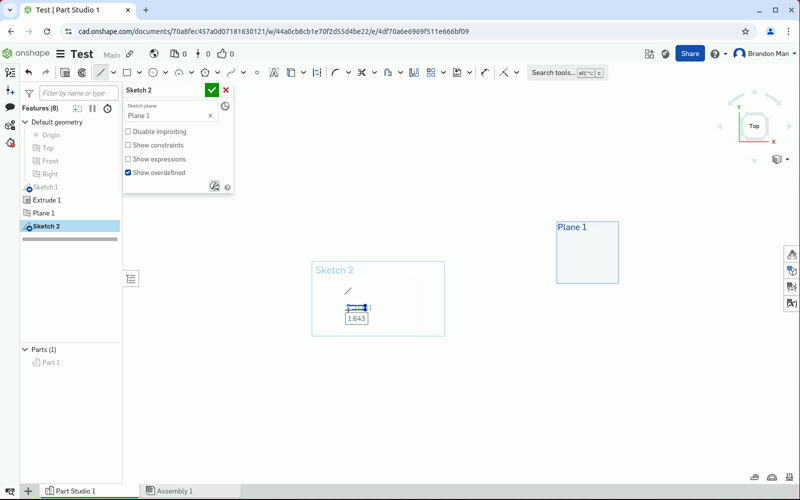
scroll(6)
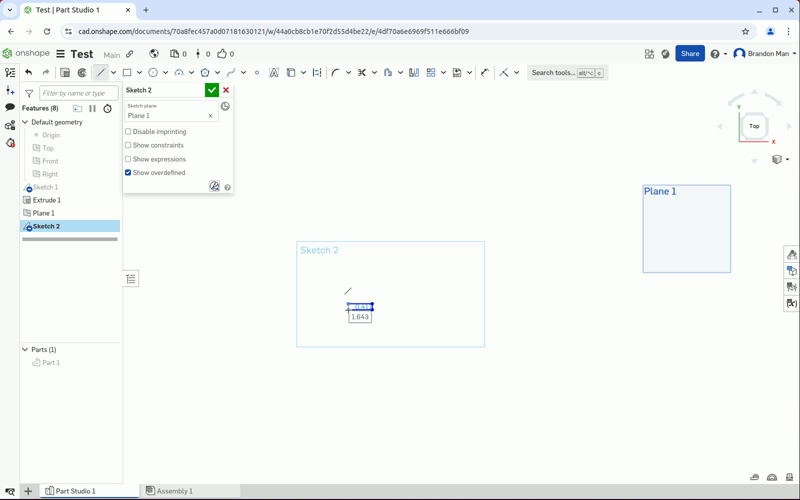
scroll(6)
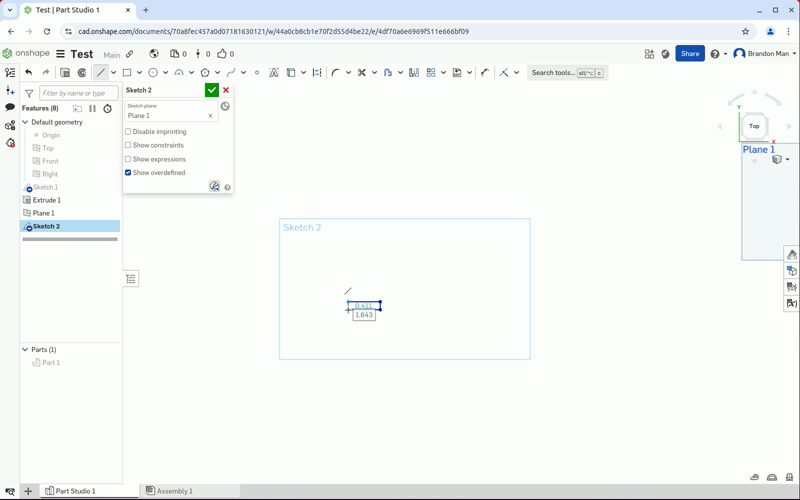
scroll(6)
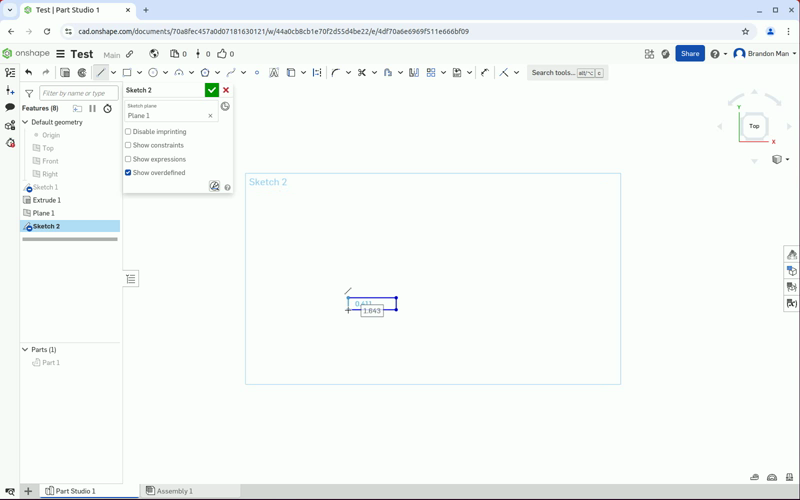
scroll(6)
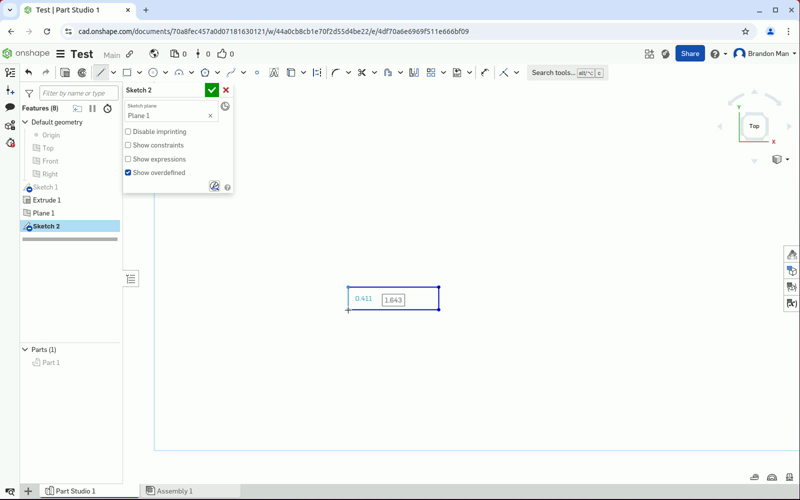
key_up(shift)
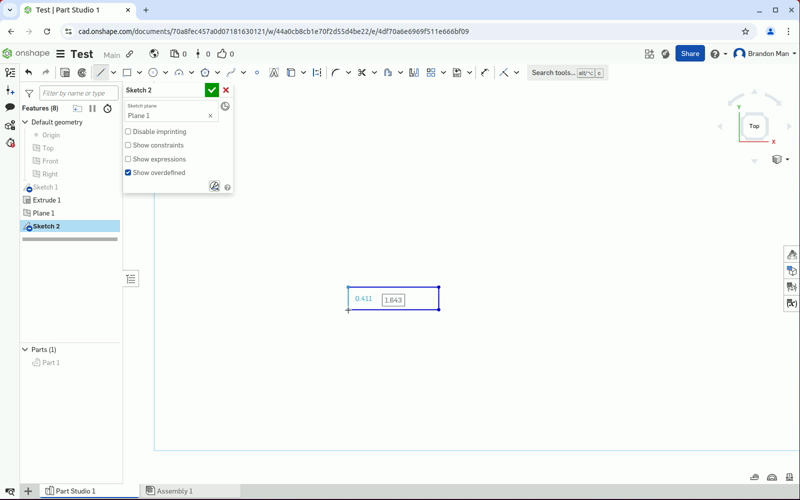
click(348, 309)
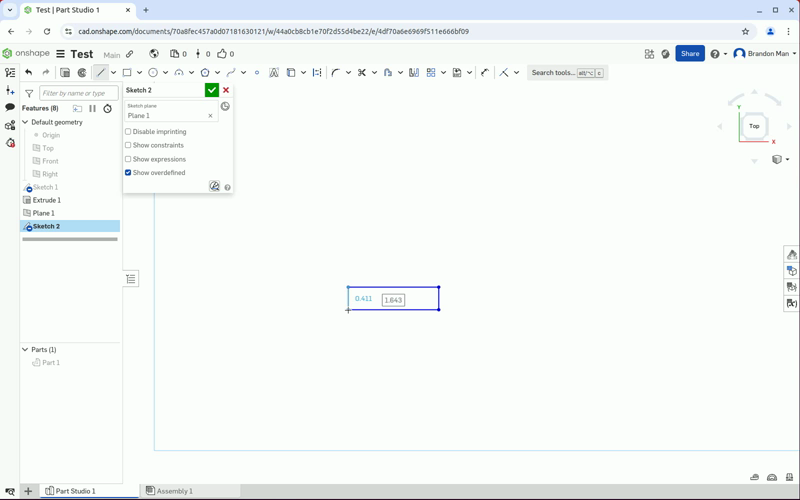
scroll(-6)
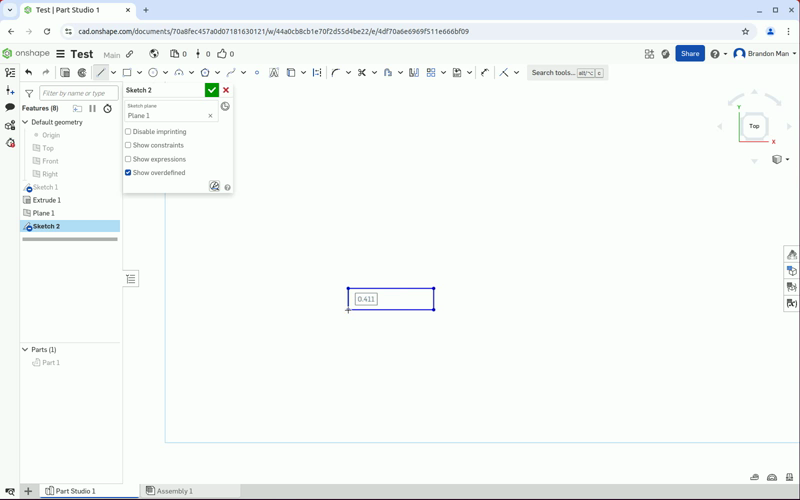
scroll(-6)
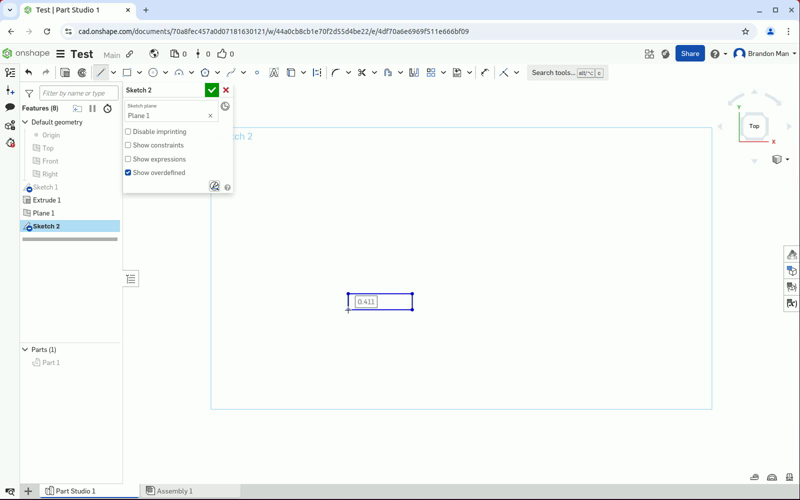
scroll(-6)
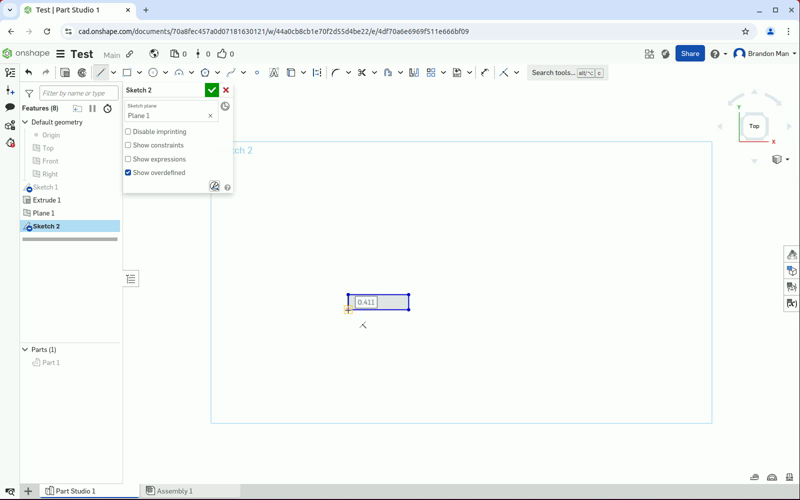
scroll(-6)
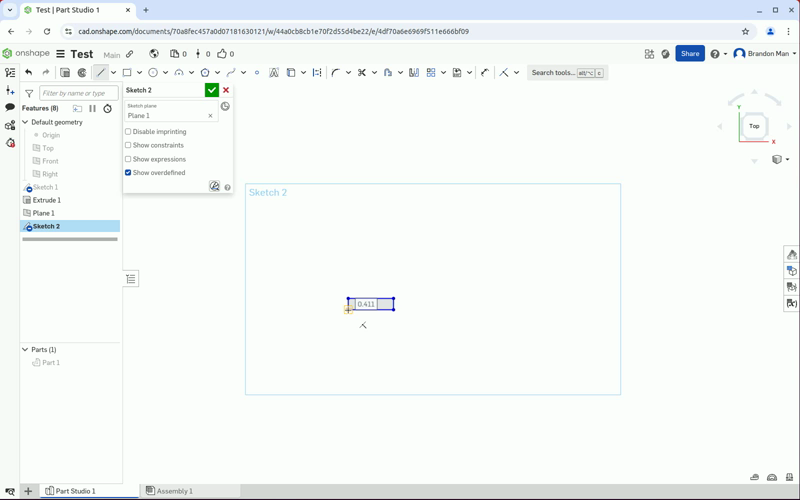
scroll(-6)
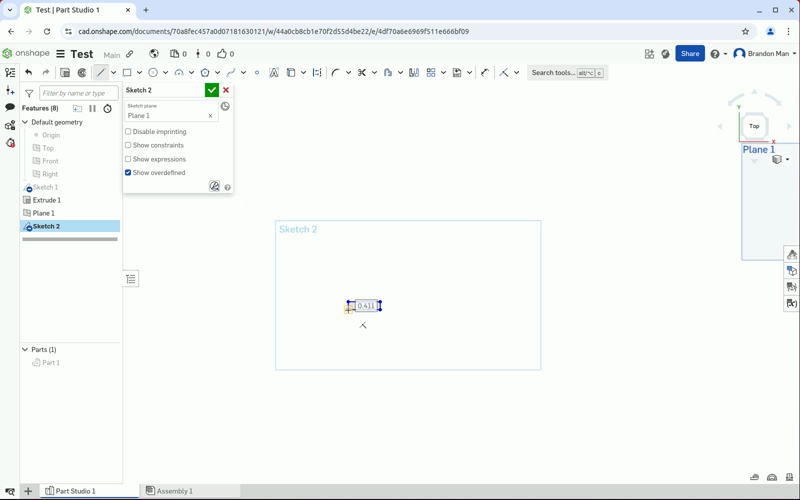
scroll(-6)
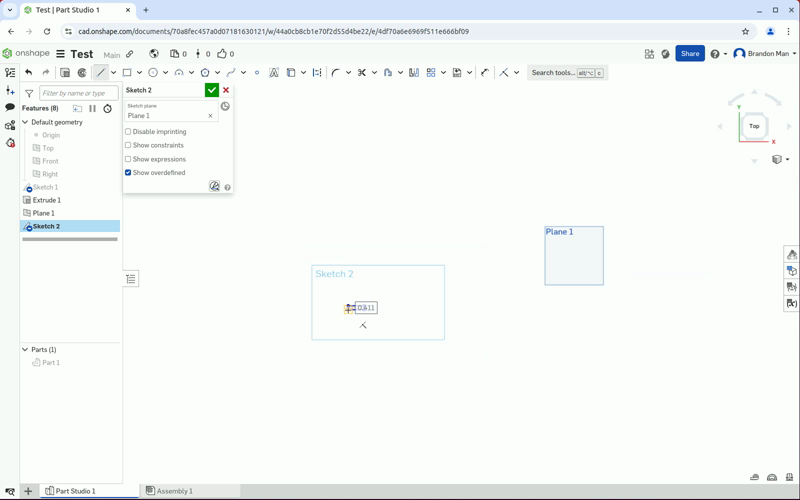
scroll(-6)
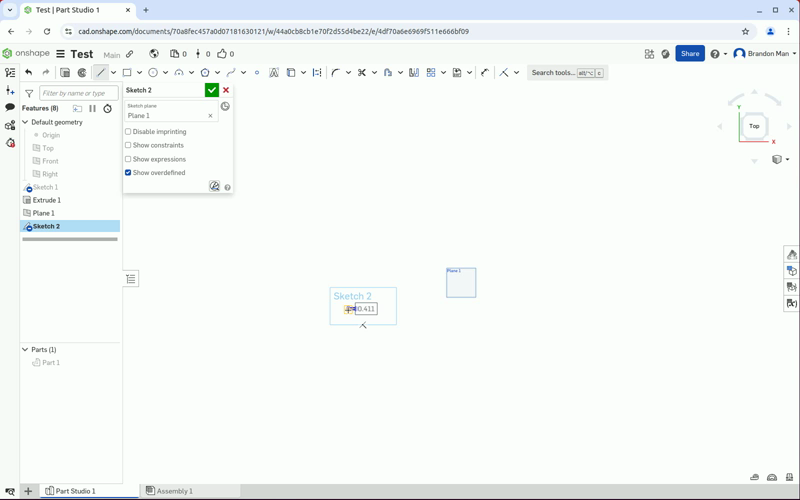
key(esc)
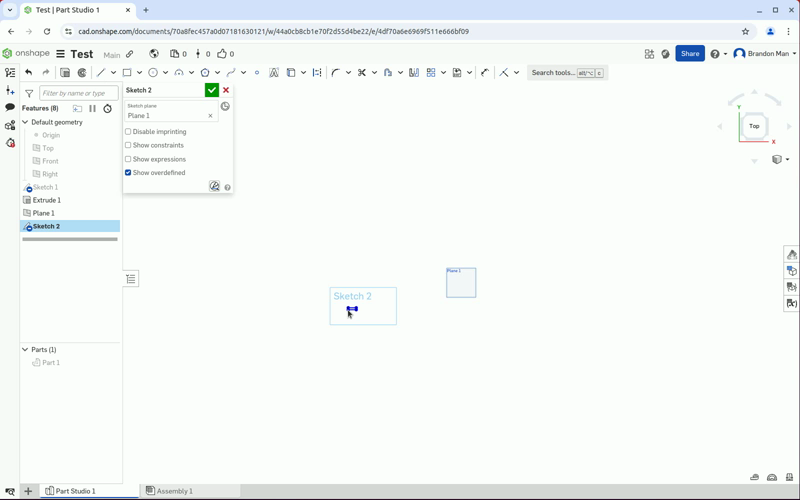
mouse_move(354, 308)
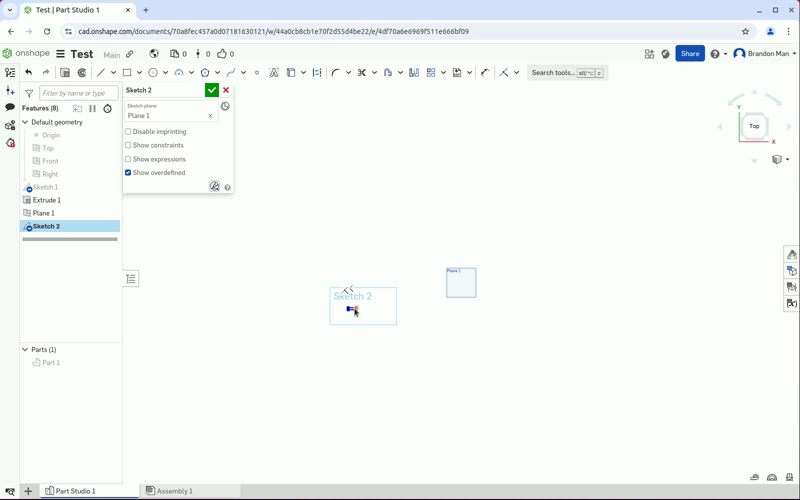
scroll(6)
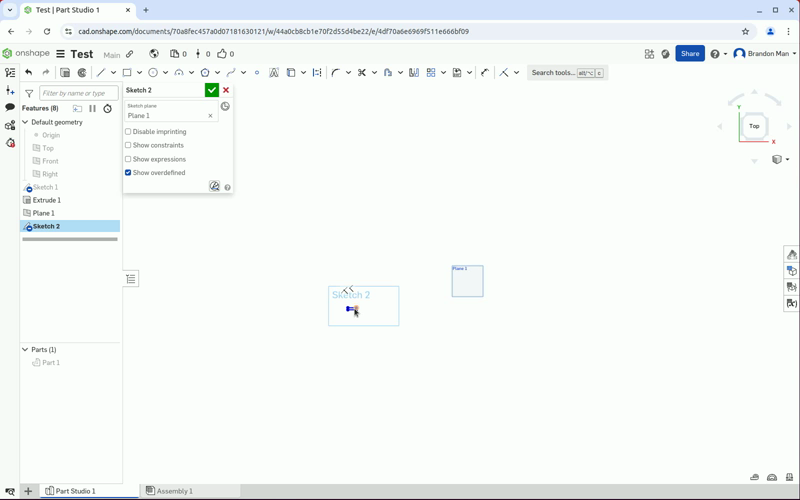
scroll(6)
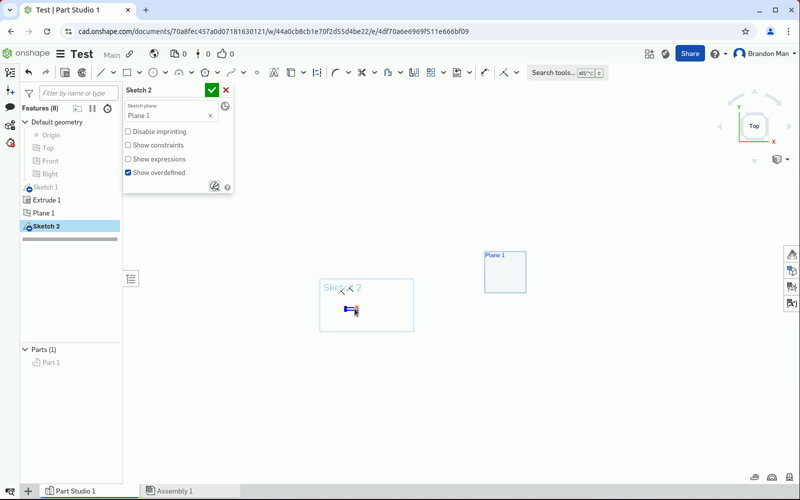
scroll(6)
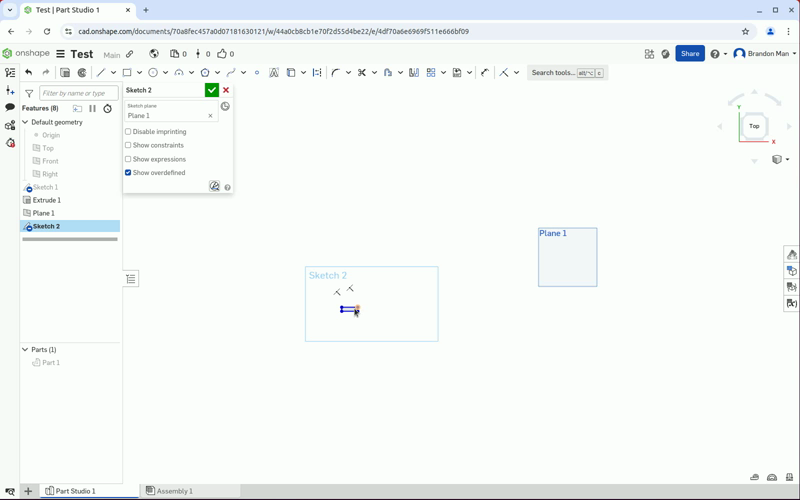
scroll(6)
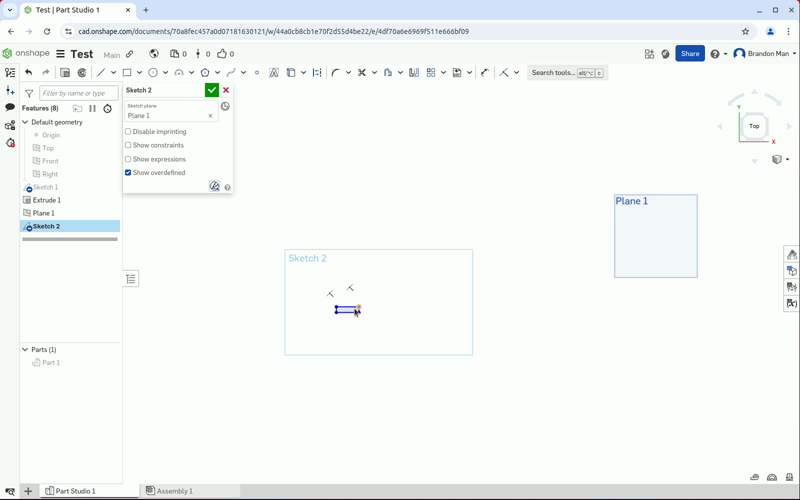
scroll(6)
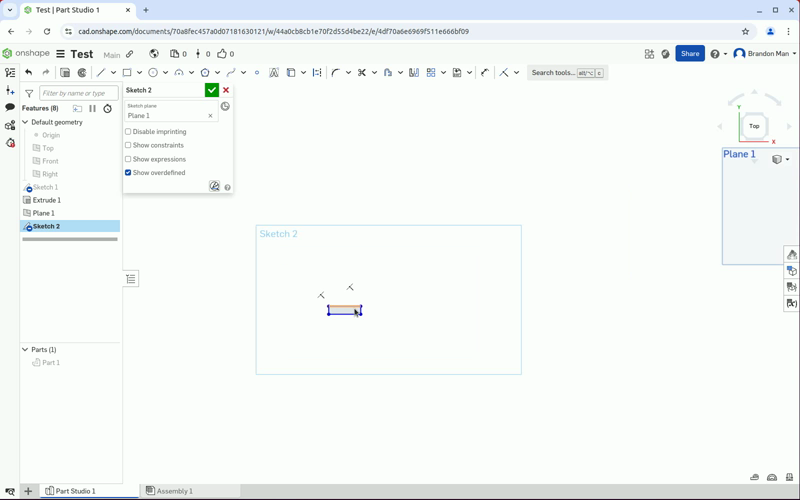
scroll(6)
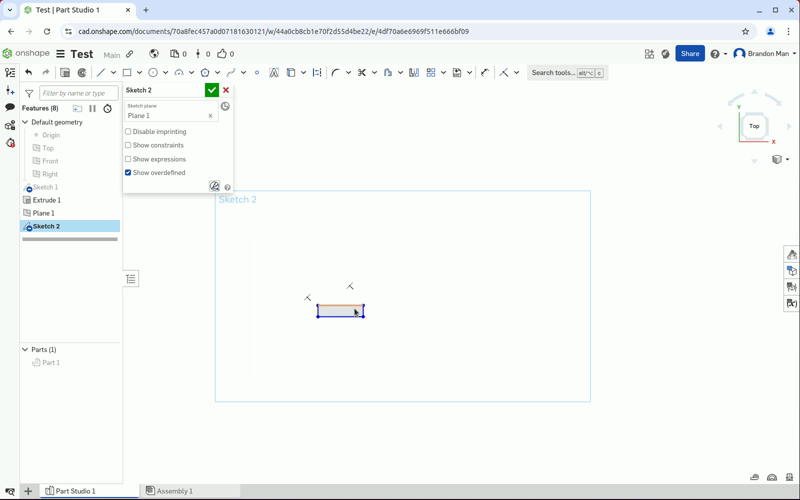
scroll(6)
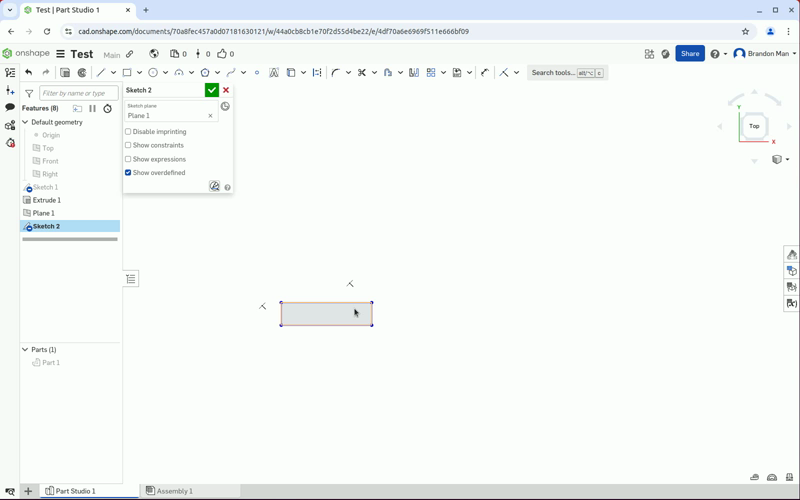
click(354, 308)
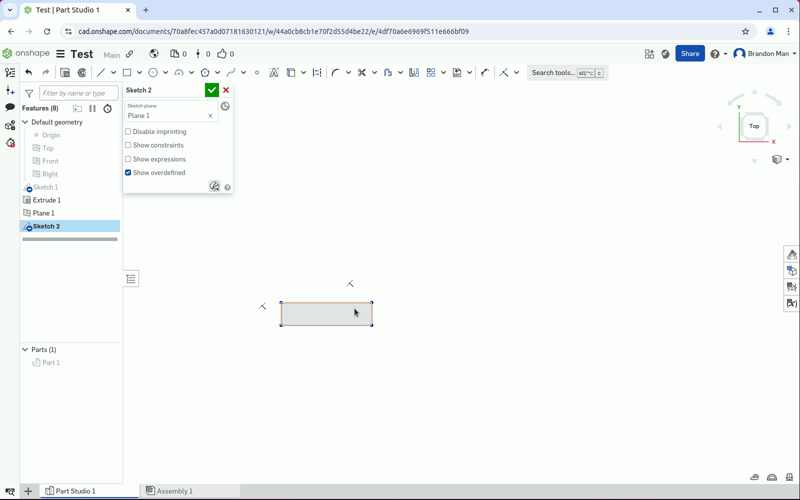
scroll(-6)
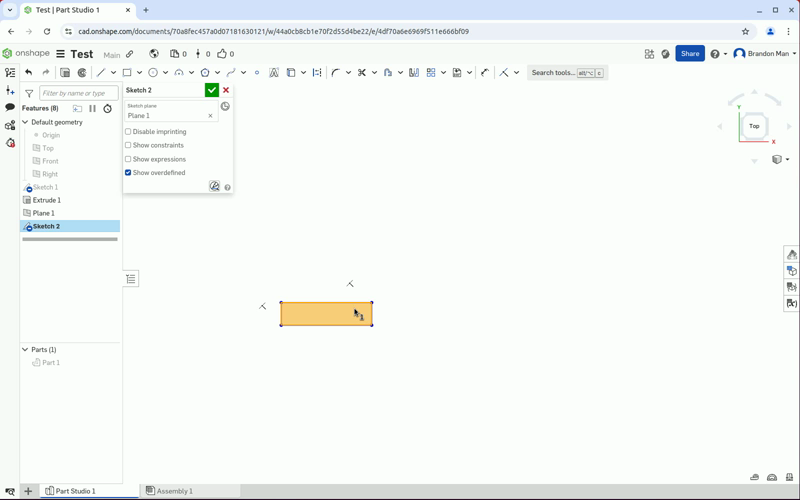
scroll(-6)
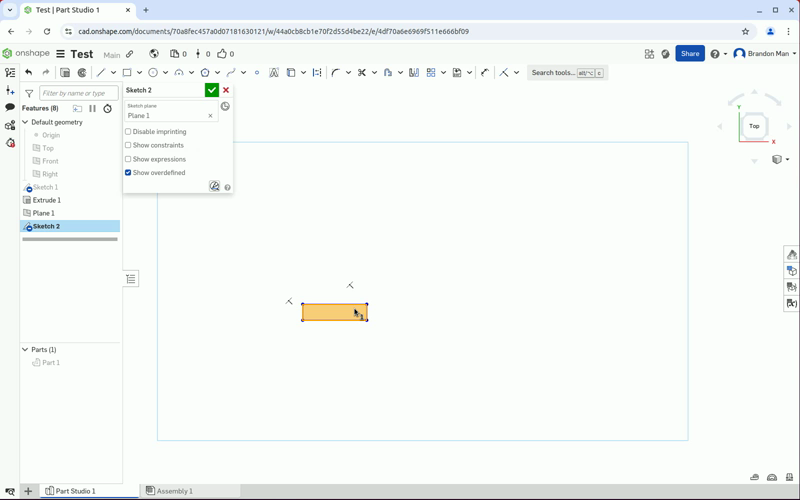
scroll(-6)
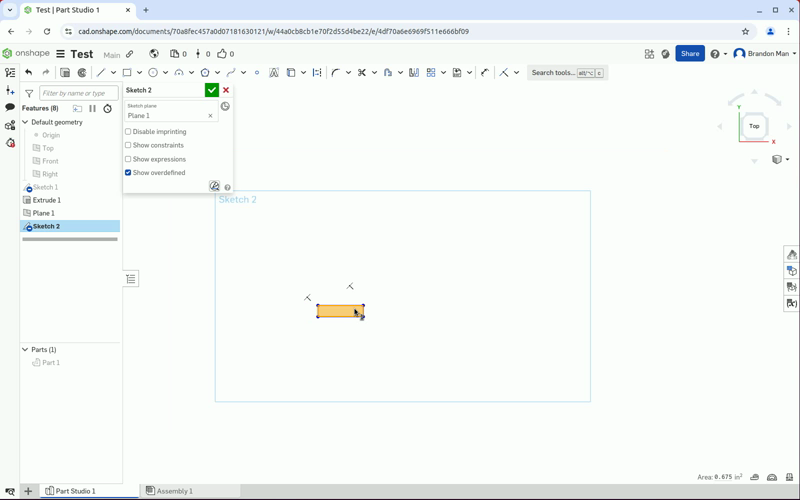
scroll(-6)
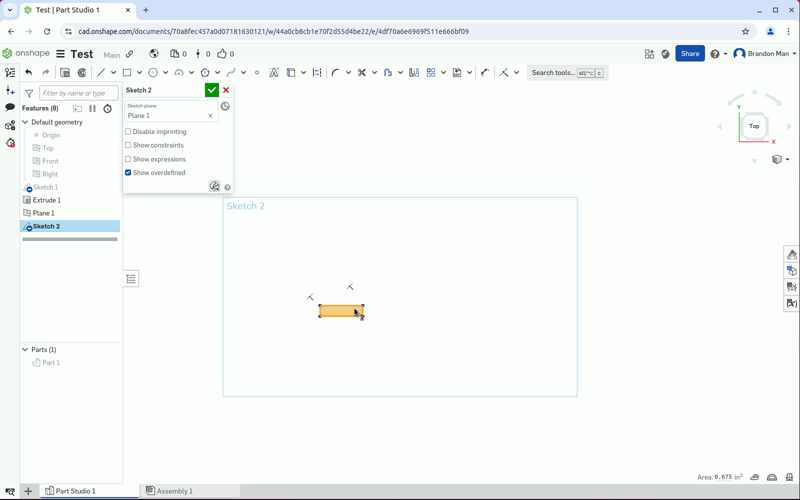
scroll(-6)
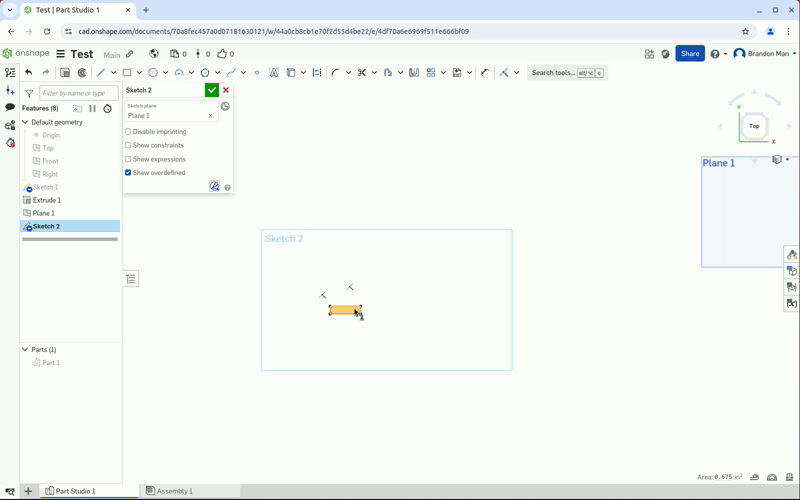
scroll(-6)
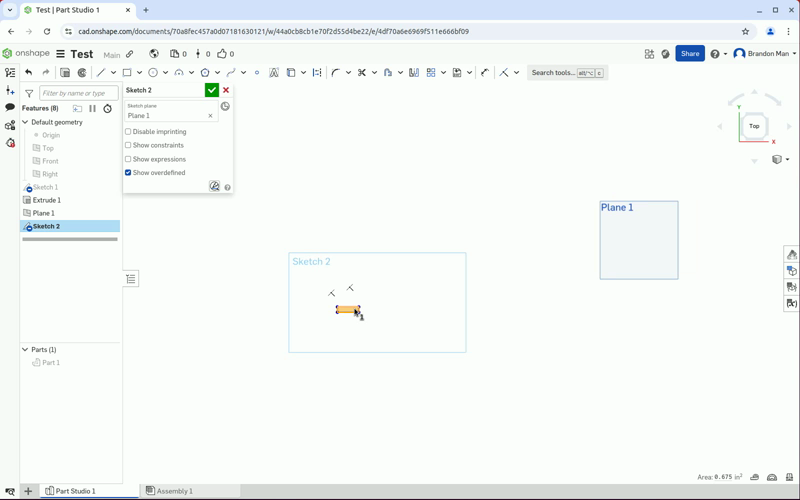
scroll(-6)
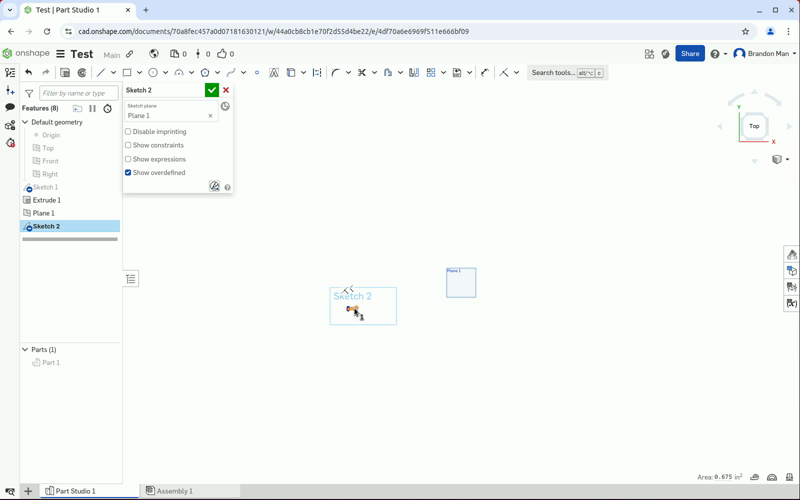
mouse_move(73, 352)
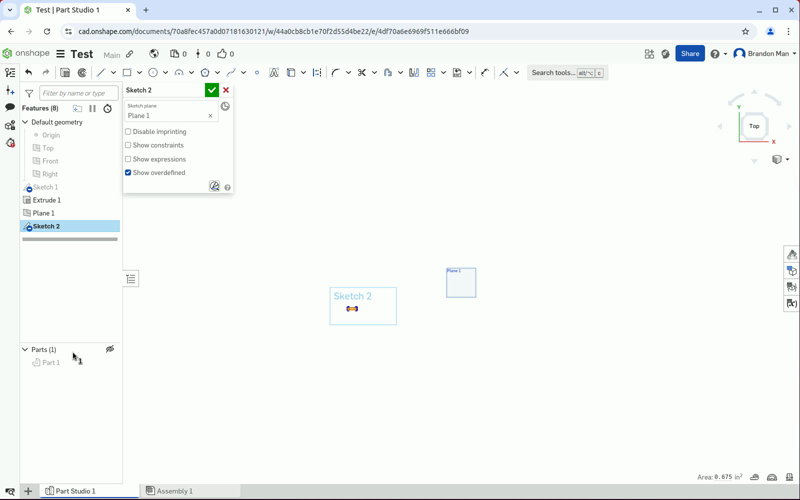
key(shift+y)
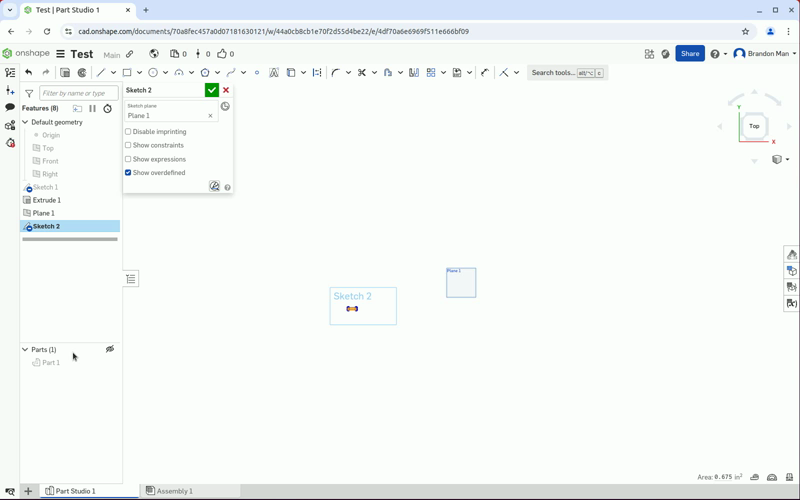
key(shift+e)
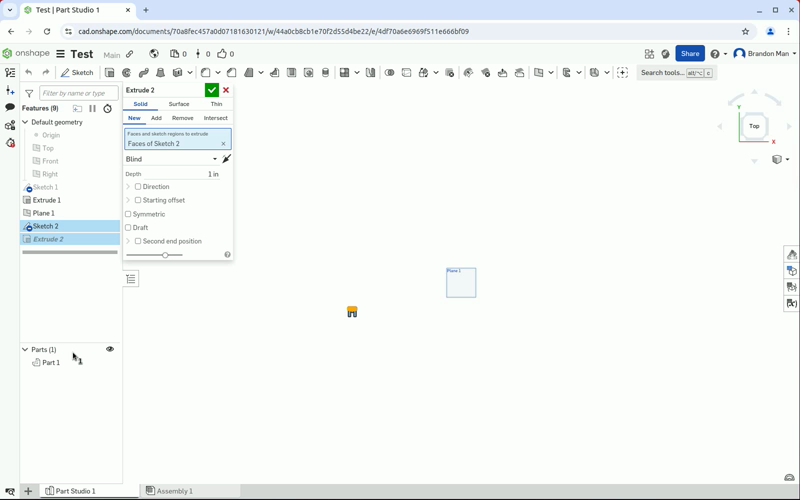
mouse_move(143, 106)
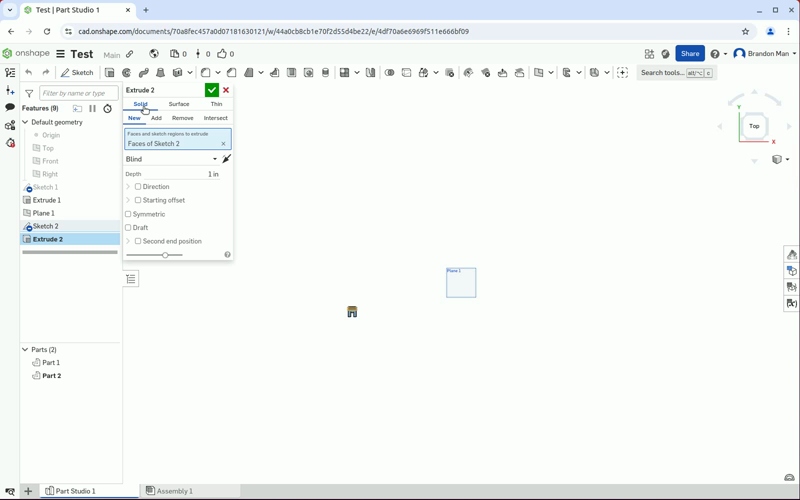
click(143, 106)
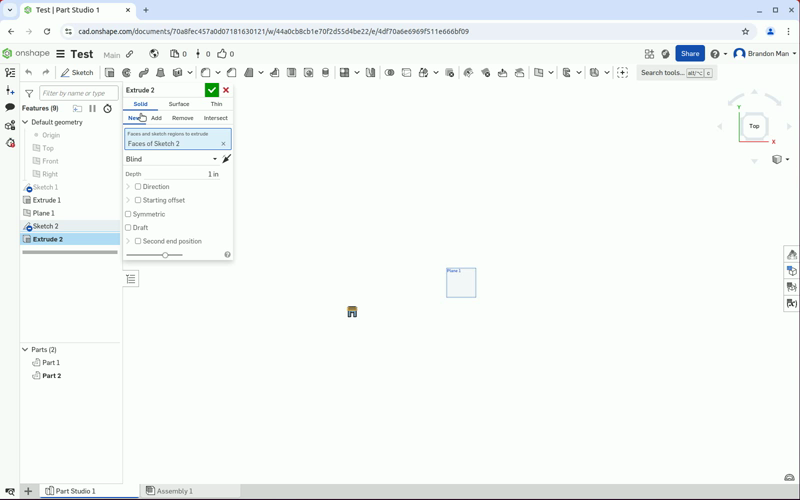
mouse_move(137, 120)
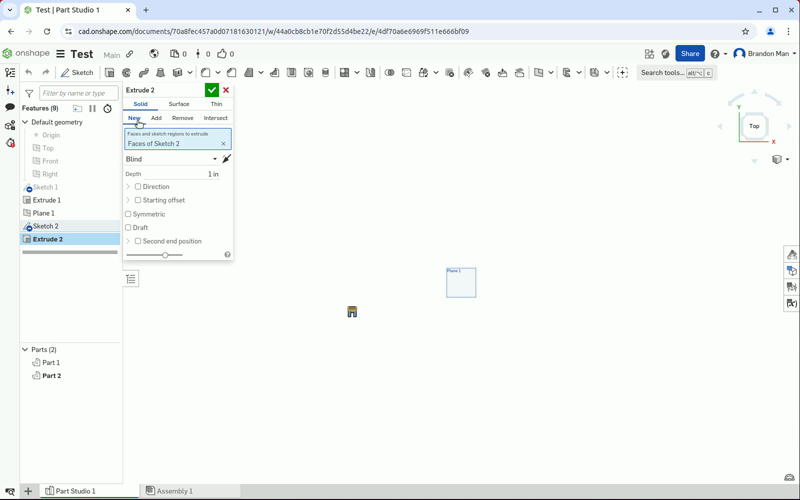
click(137, 120)
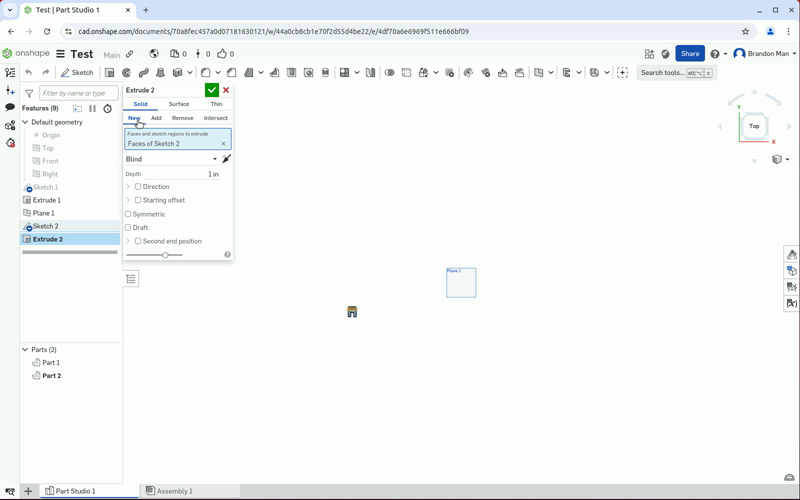
key(tab, 4)
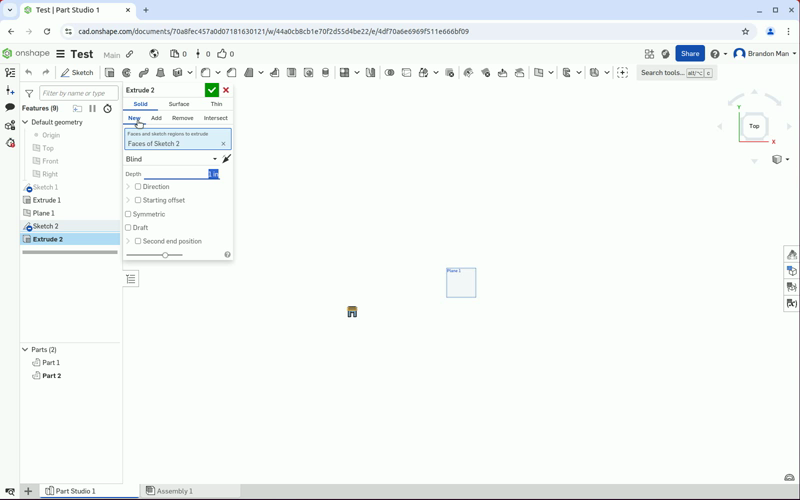
text(1.444)
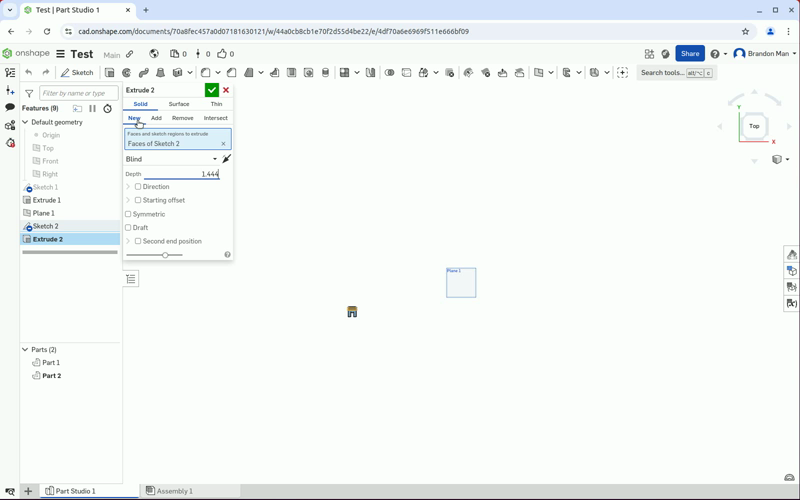
key(enter)
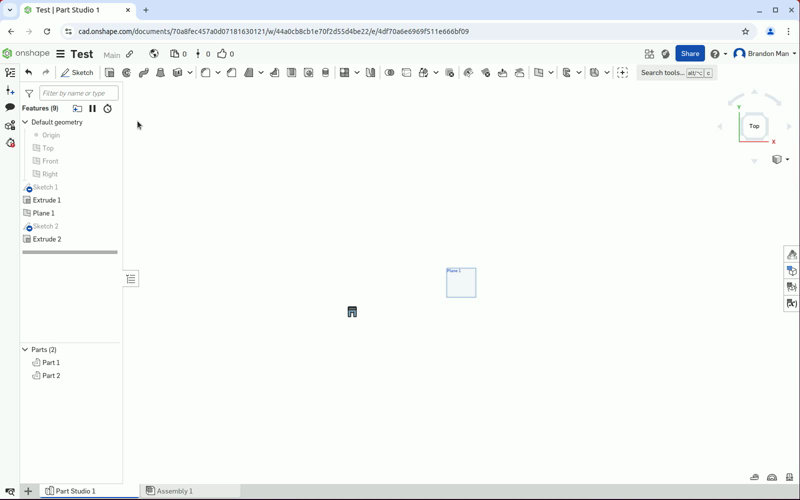
key(shift+h)
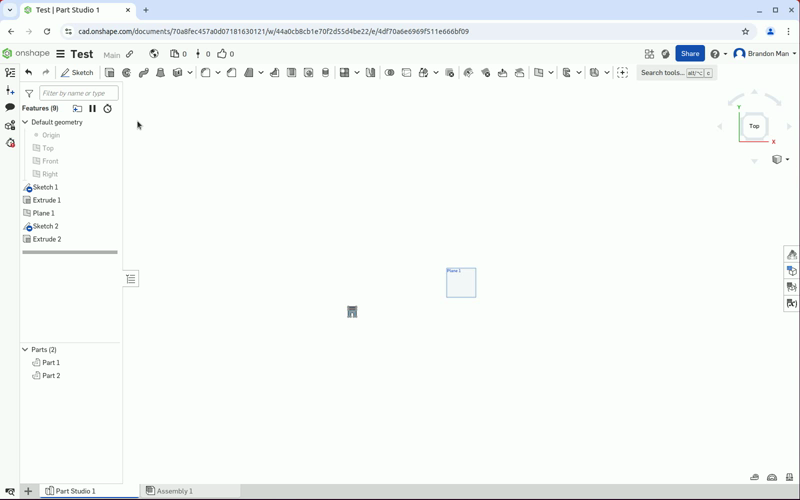
key(shift+h)
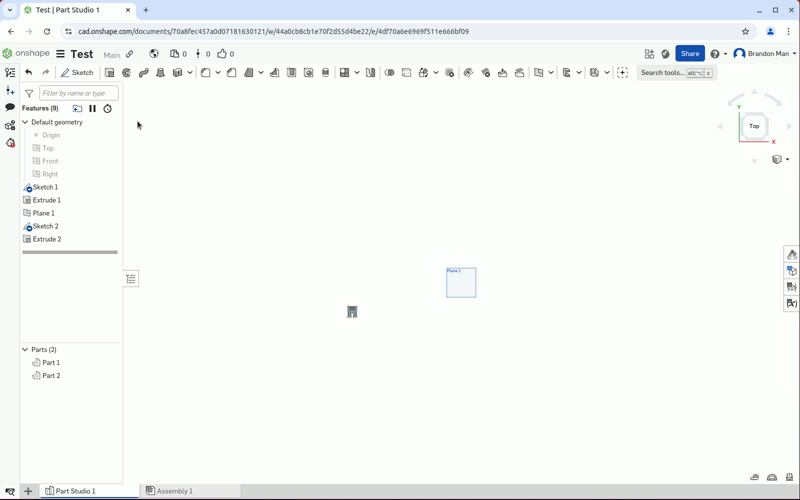
key(shift+7)
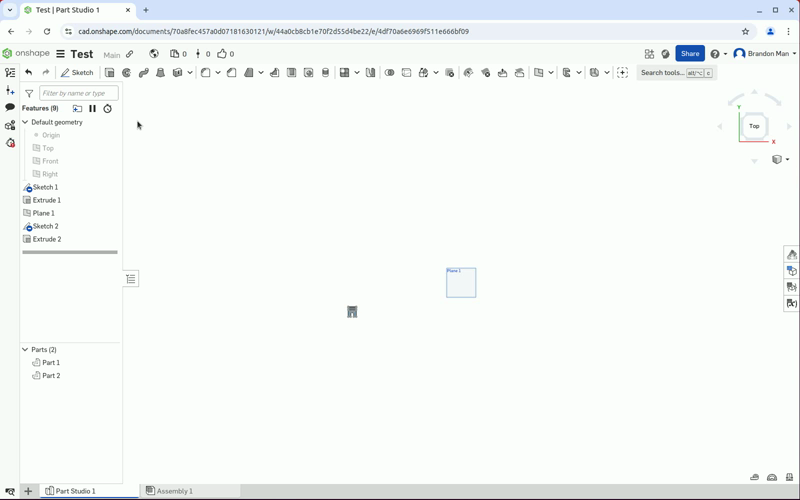
key(up, 3)
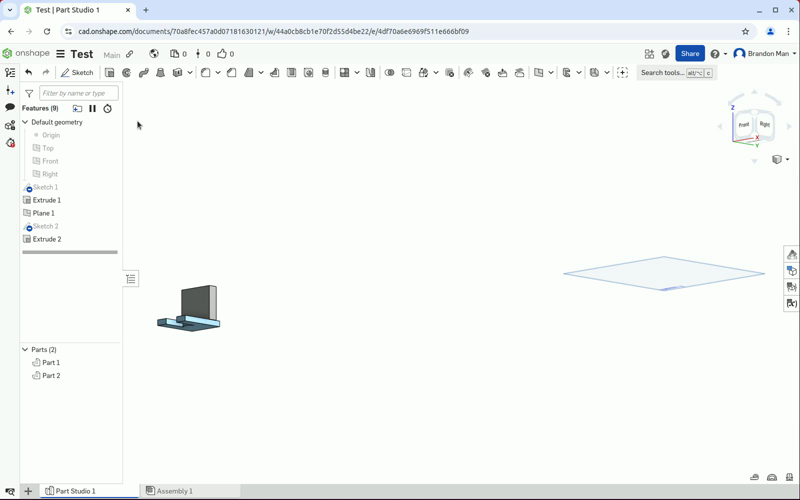
key(left, 3)
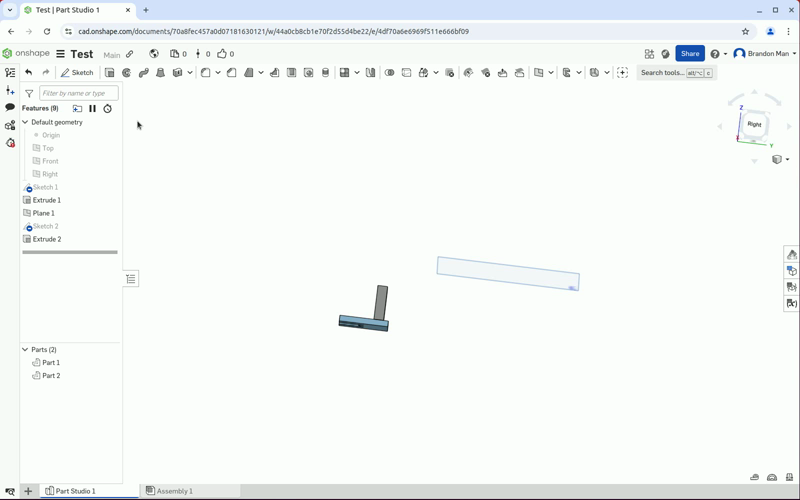
key(right, 3)
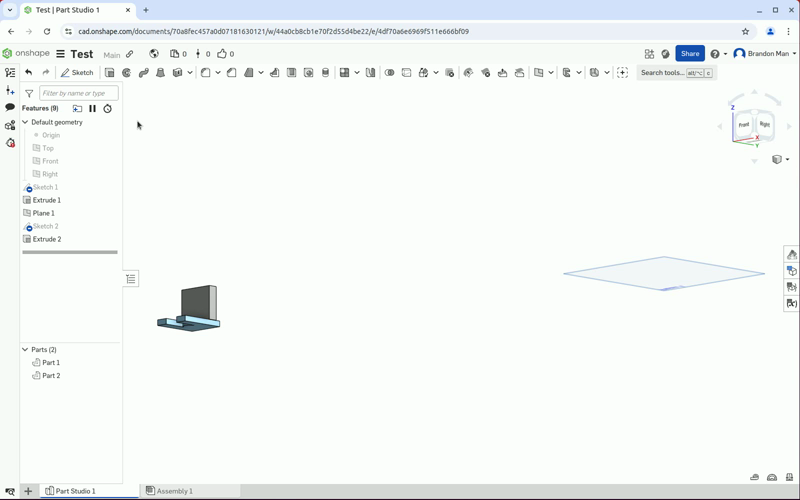
key(down, 3)
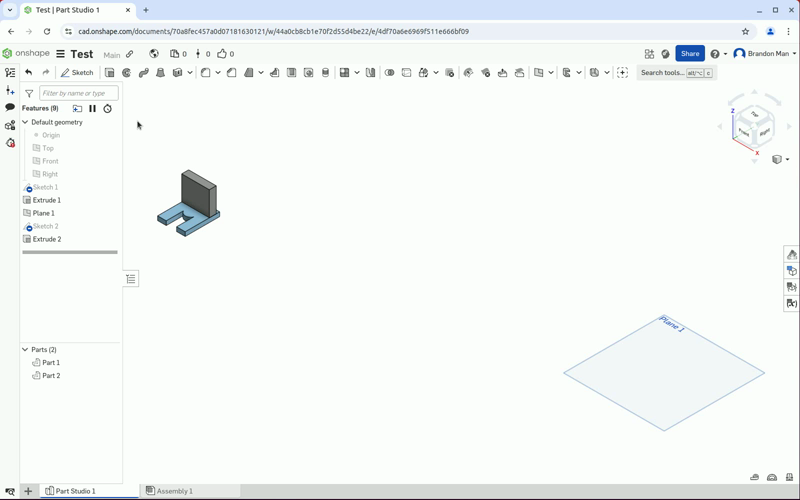
mouse_move(73, 189)
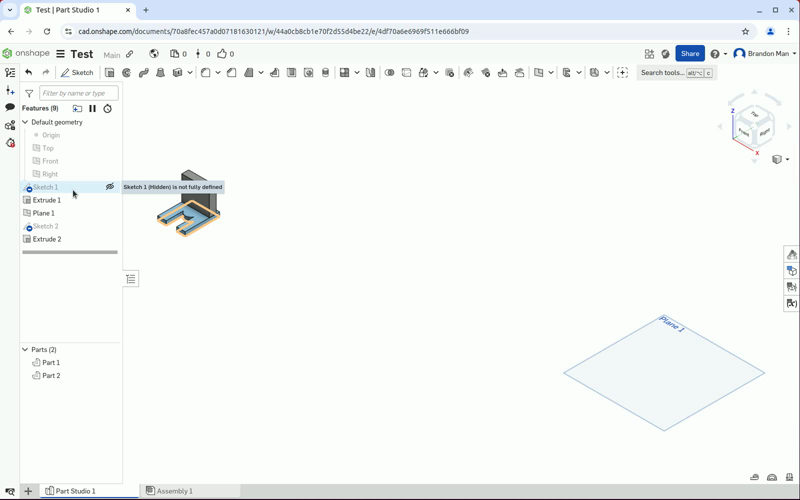
click(73, 189)